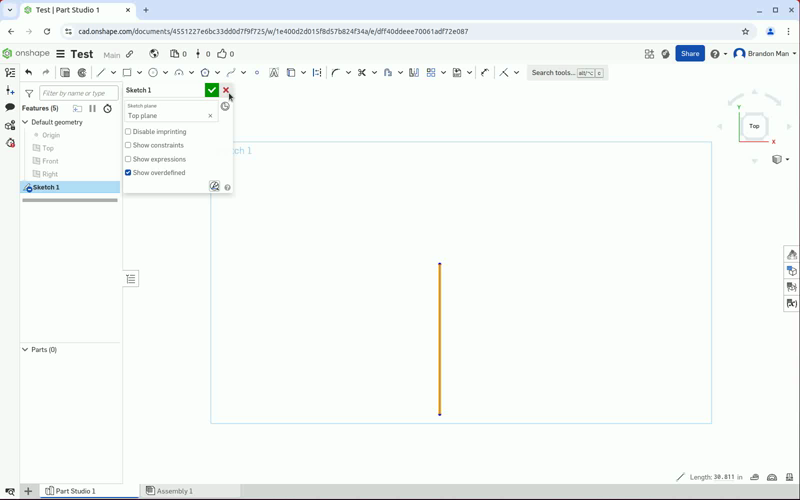
key(shift+h)
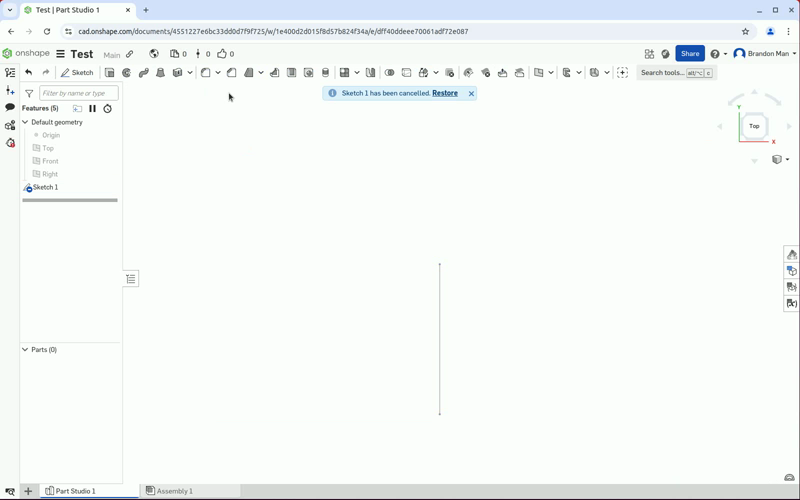
key(shift+s)
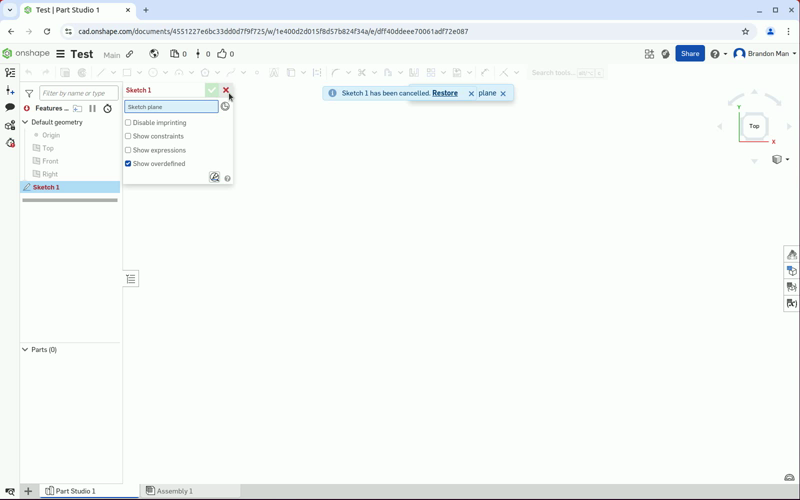
mouse_move(73, 150)
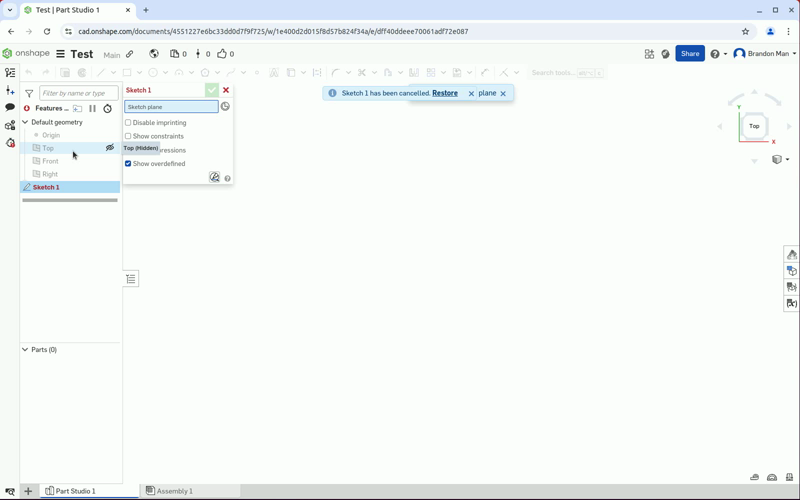
click(73, 150)
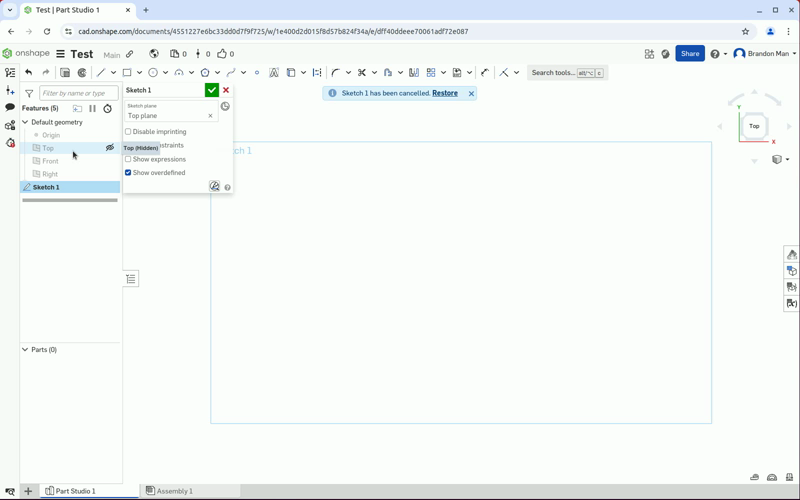
mouse_move(73, 352)
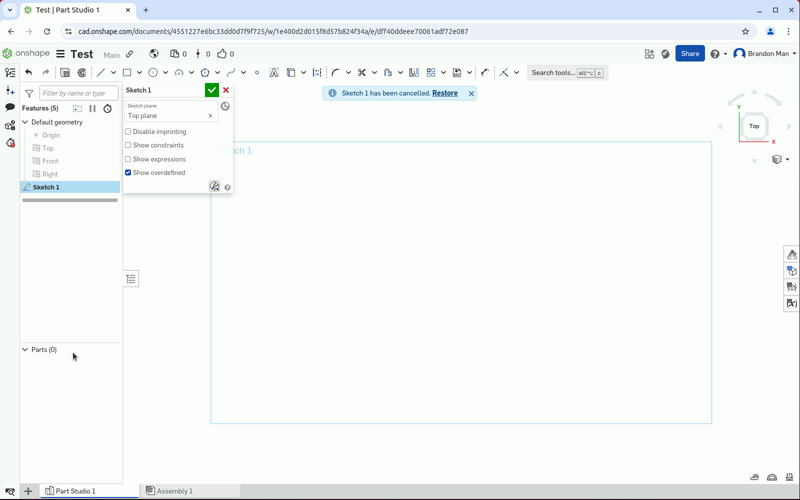
key(y)
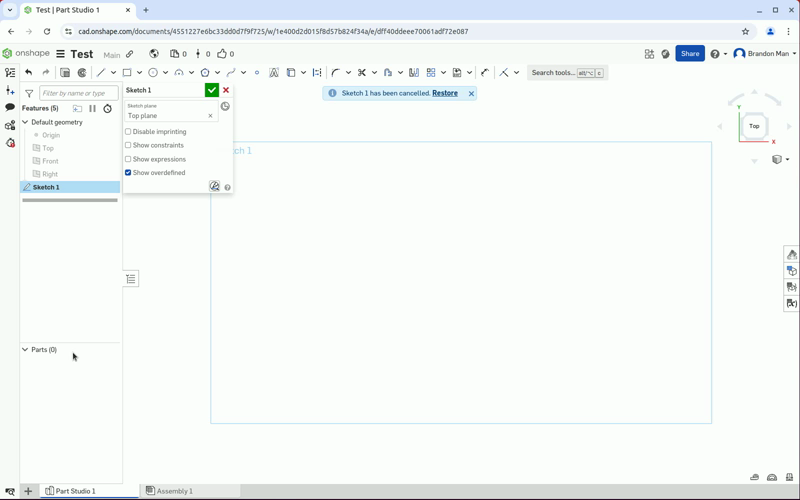
key(c)
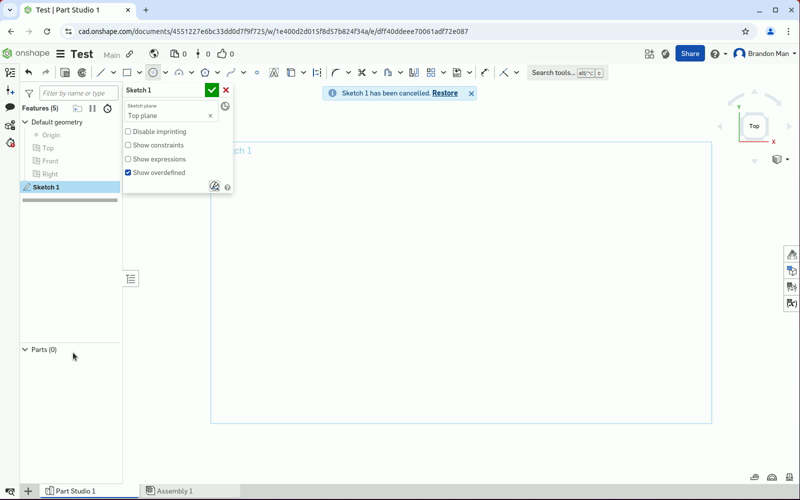
key_down(shift)
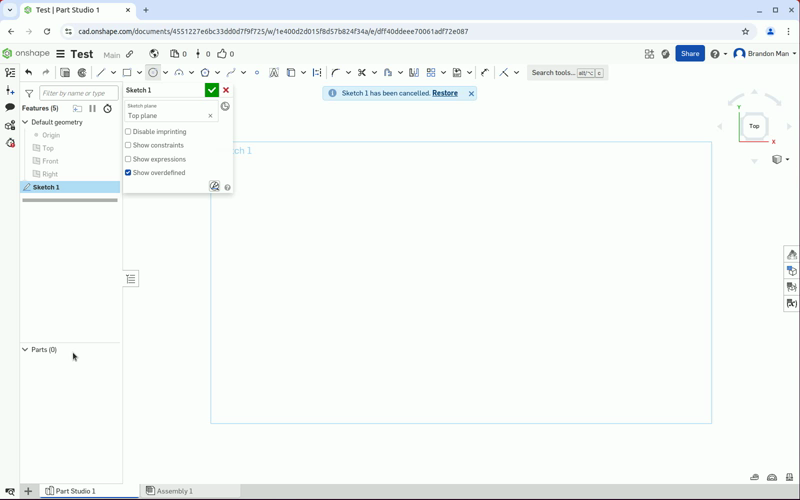
mouse_move(419, 282)
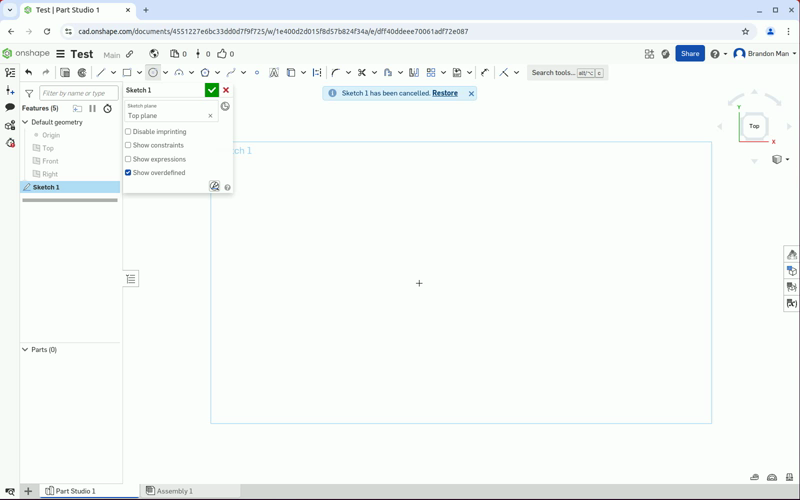
click(419, 282)
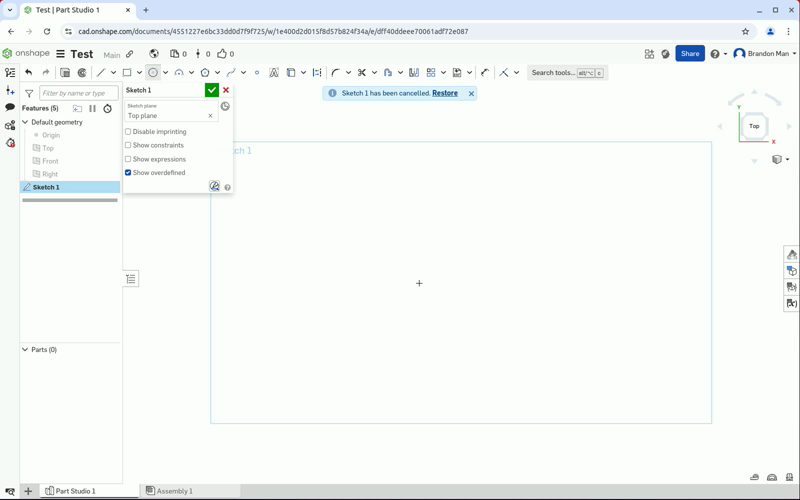
key_up(shift)
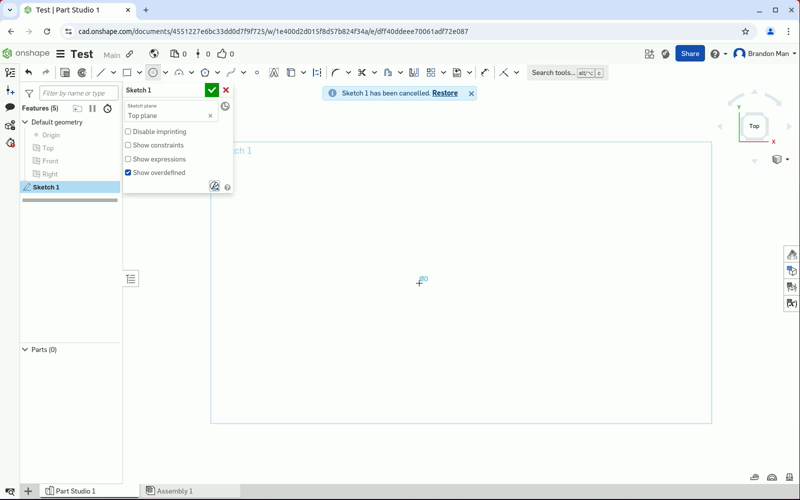
mouse_move(447, 282)
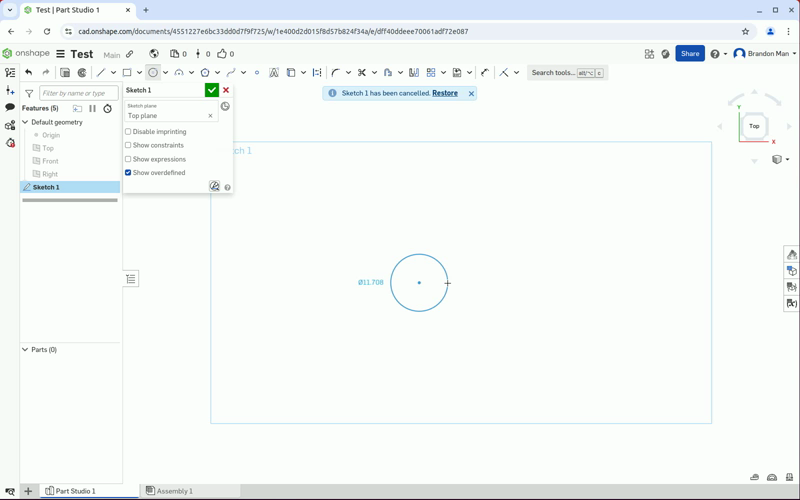
click(447, 282)
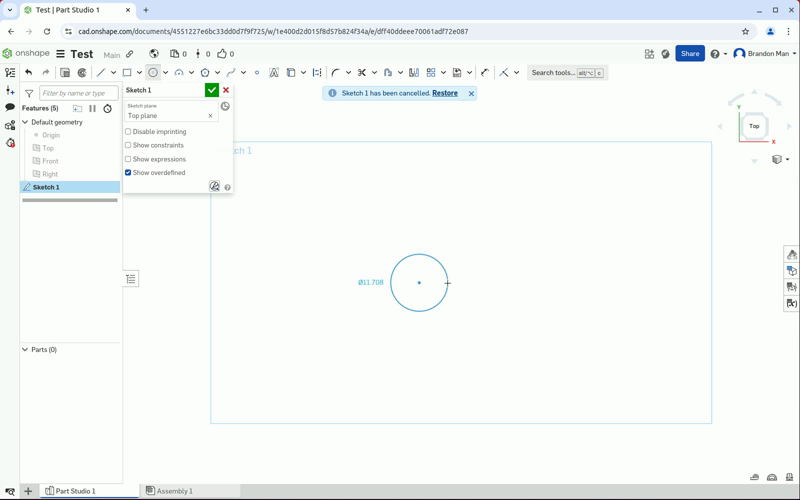
key(esc)
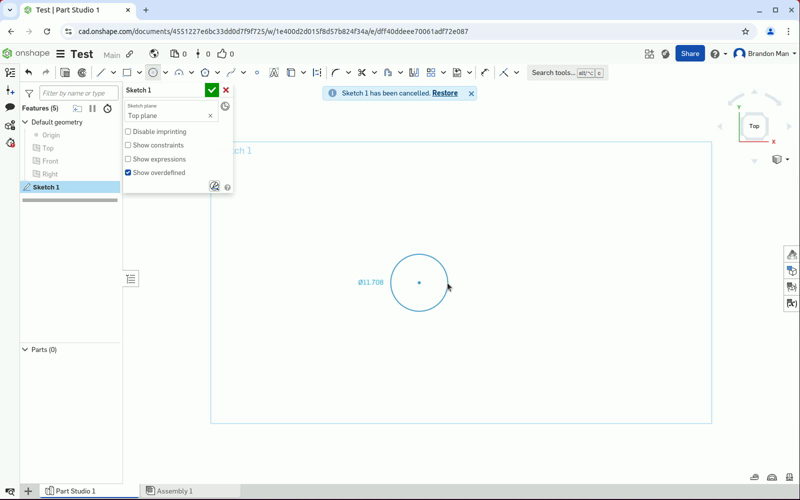
key(c)
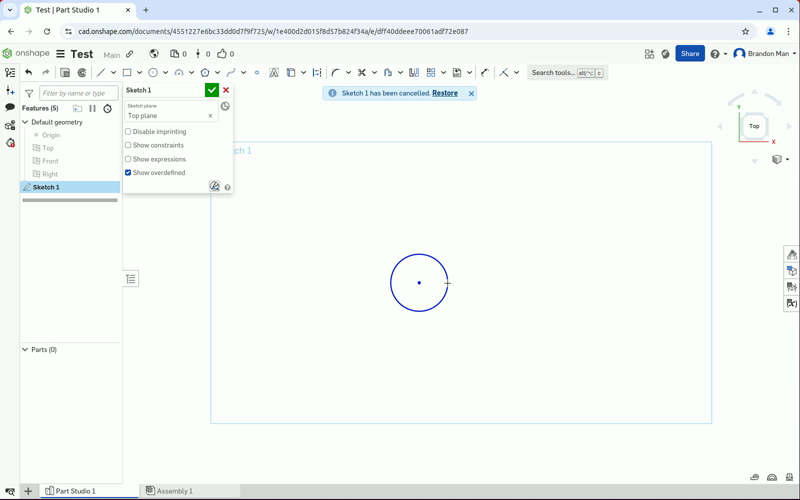
key_down(shift)
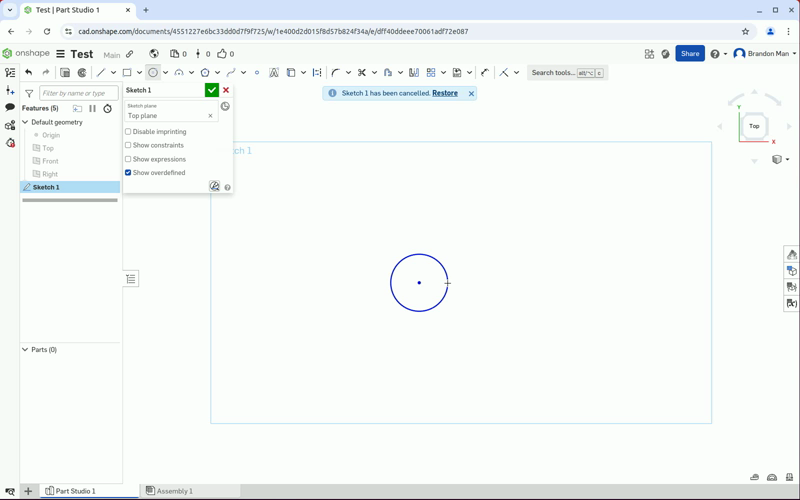
mouse_move(419, 282)
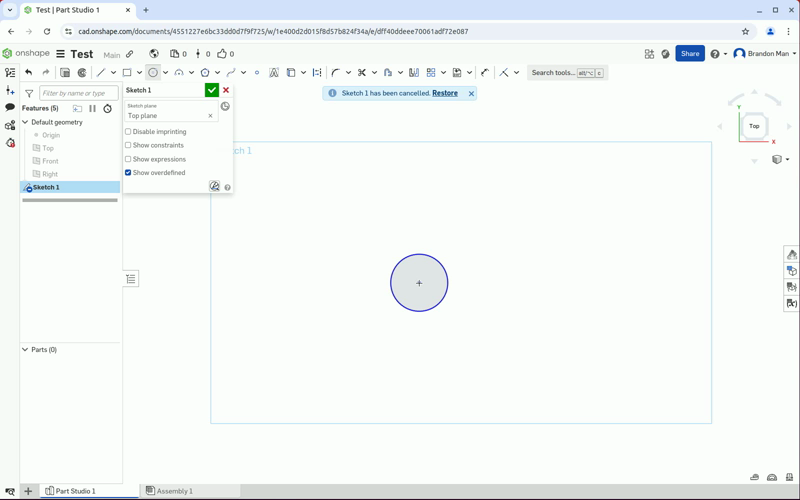
click(419, 282)
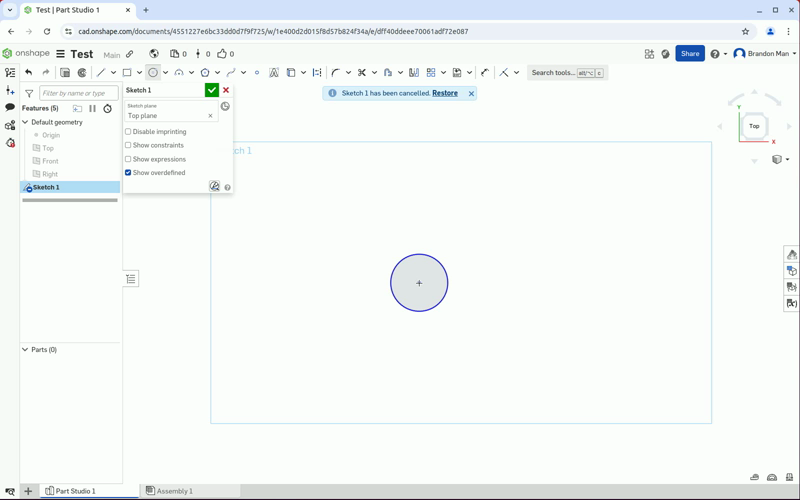
key_up(shift)
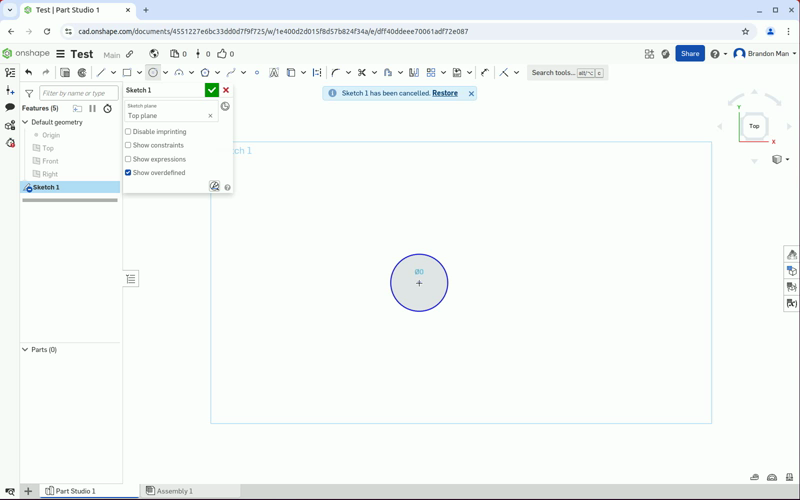
mouse_move(440, 282)
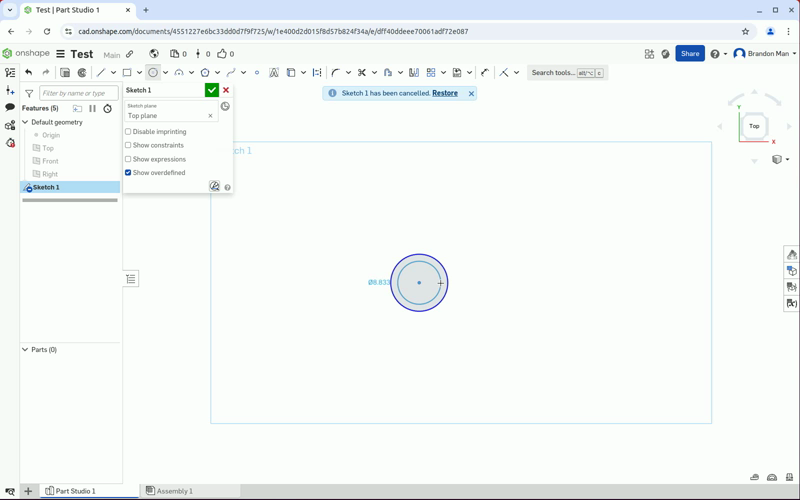
click(440, 282)
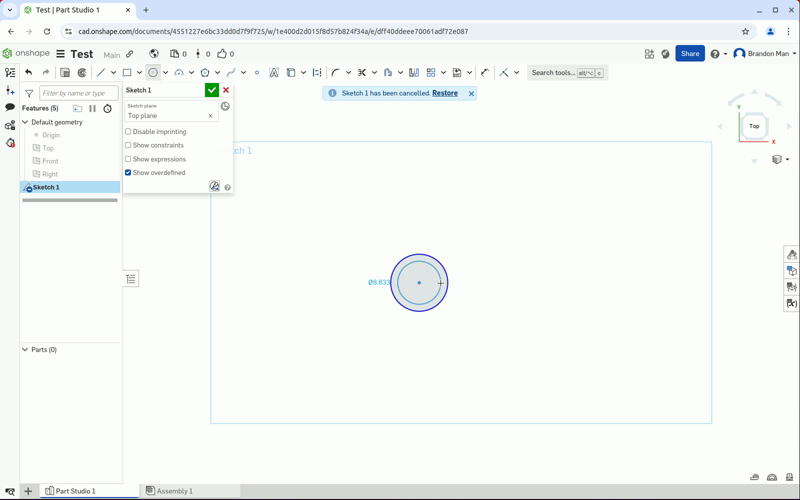
key(esc)
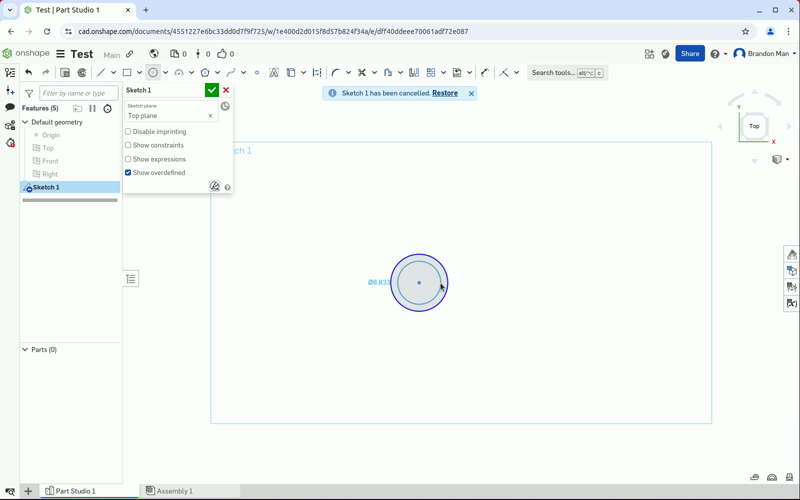
mouse_move(443, 281)
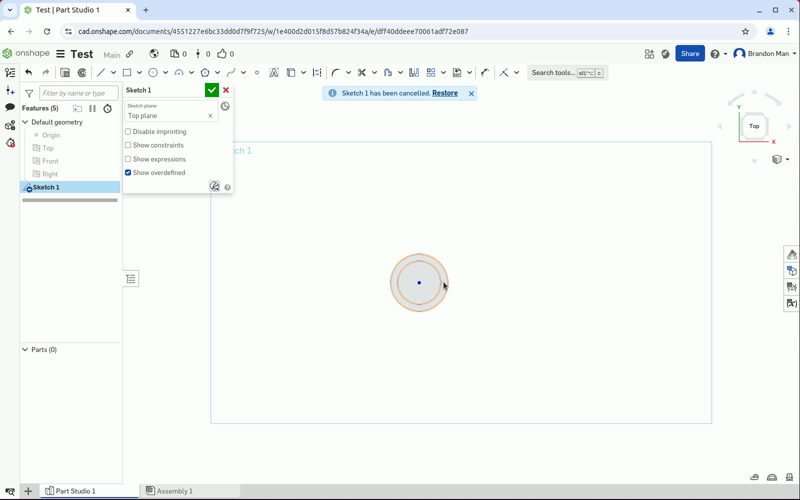
scroll(6)
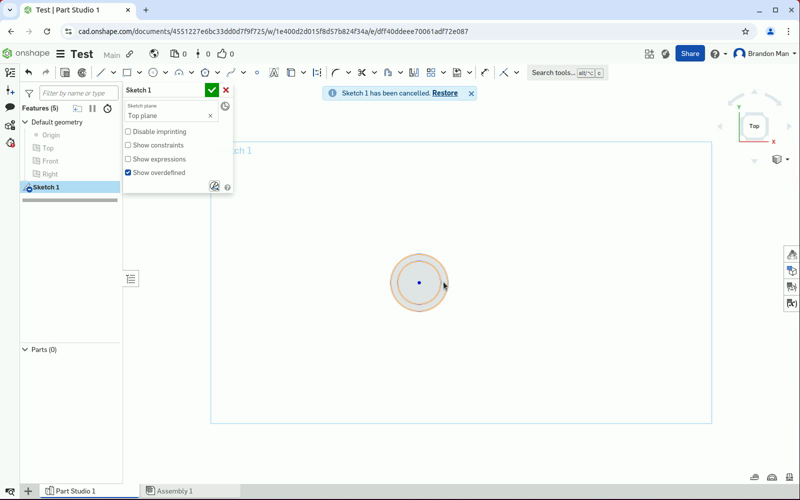
scroll(6)
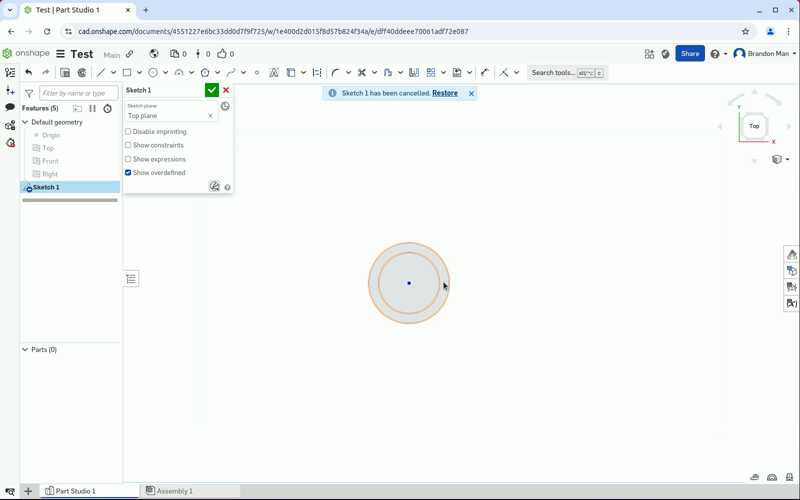
scroll(6)
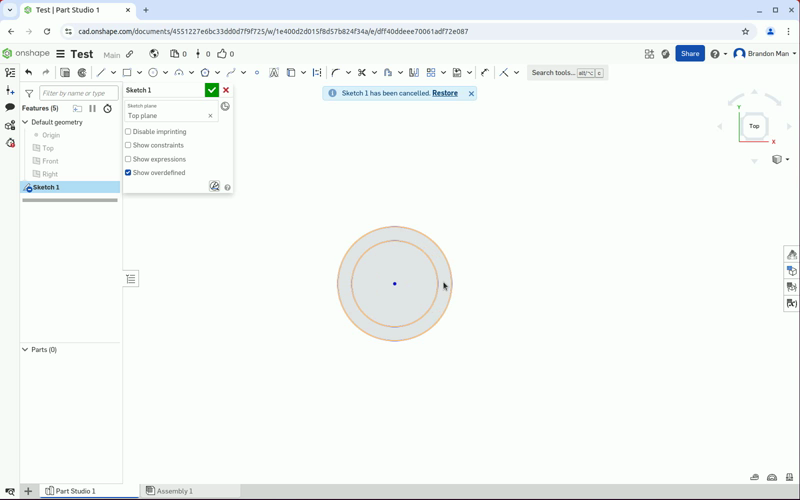
scroll(6)
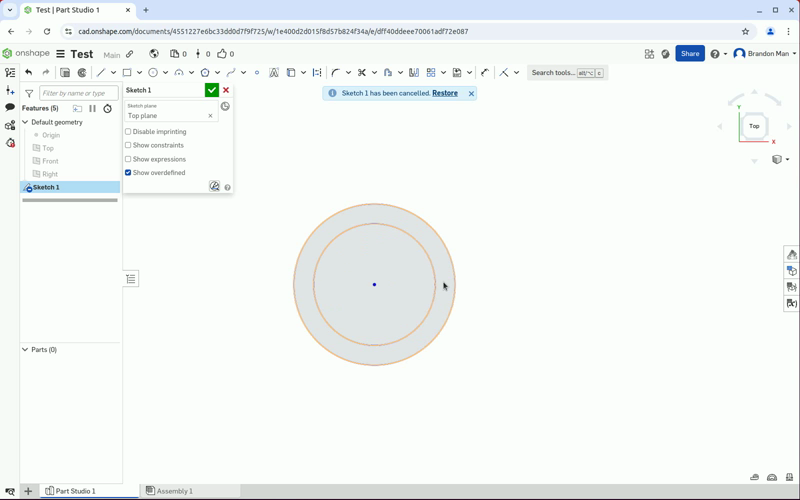
scroll(6)
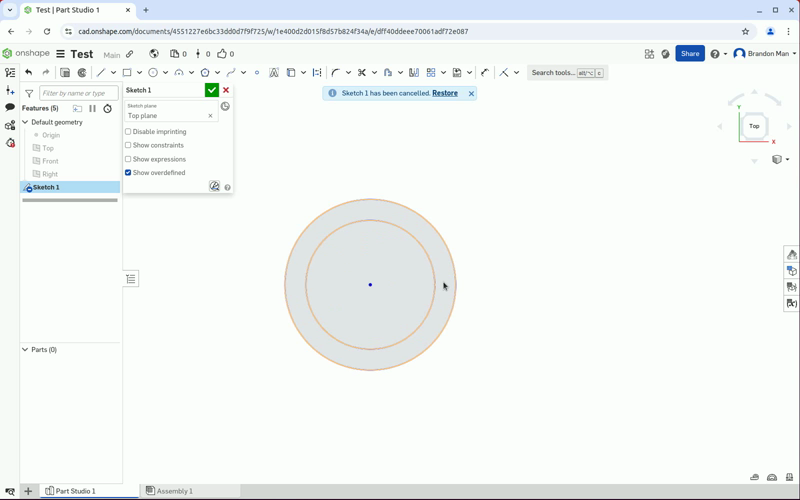
scroll(6)
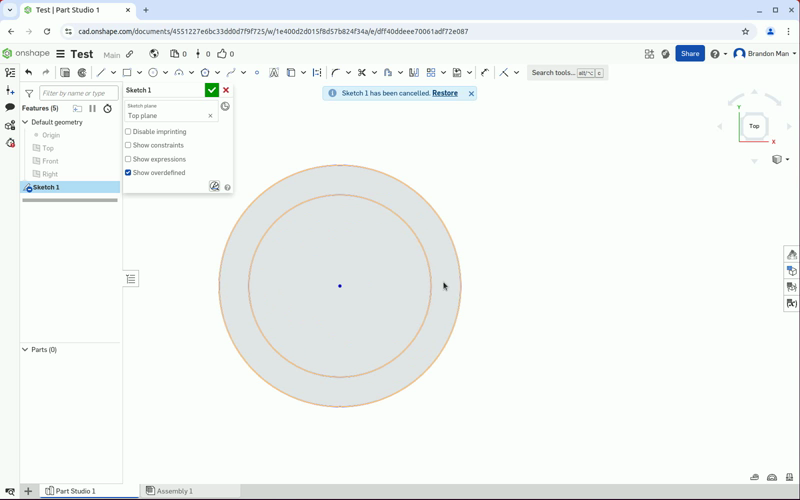
scroll(6)
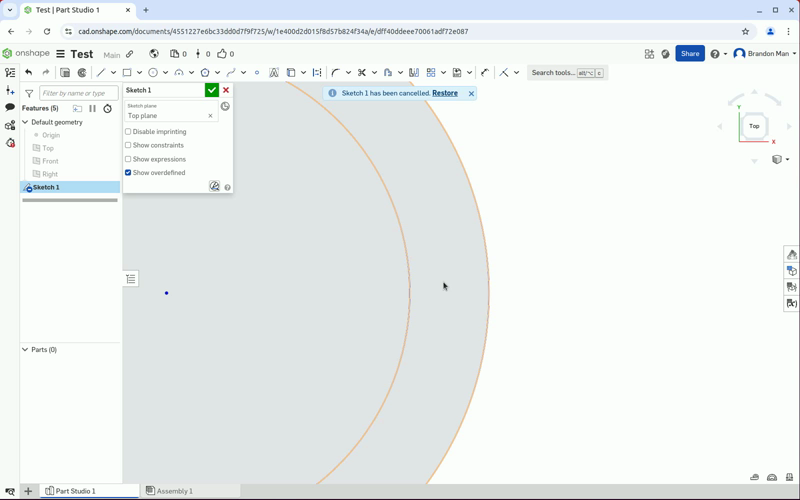
click(443, 281)
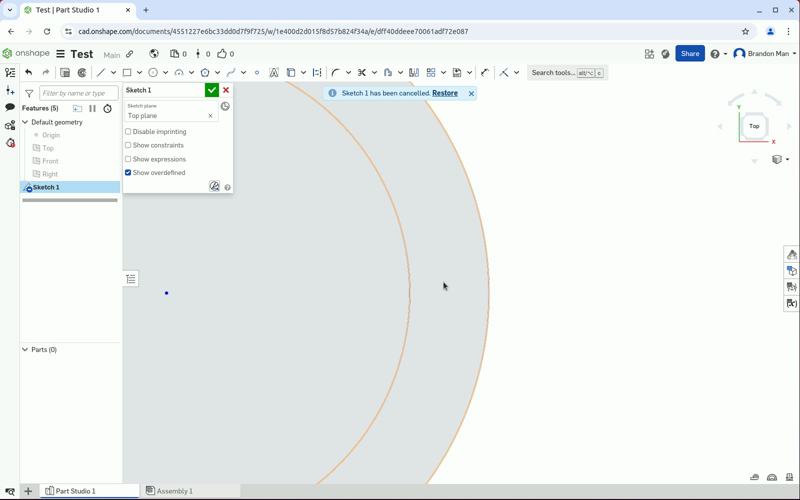
scroll(-6)
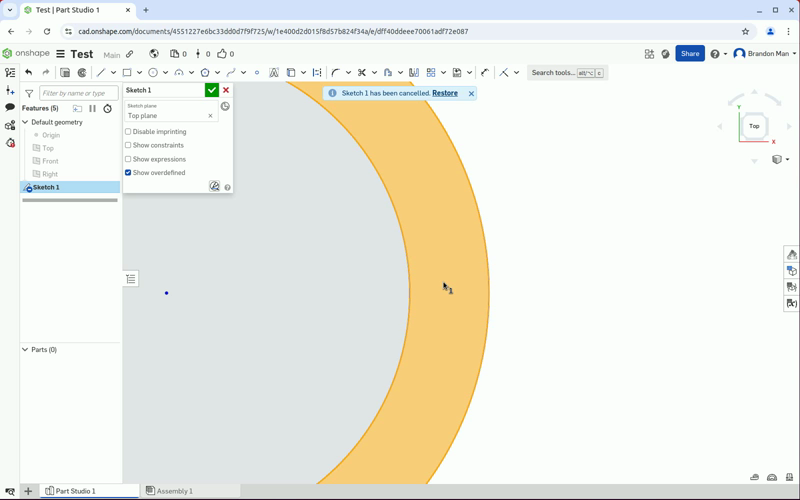
scroll(-6)
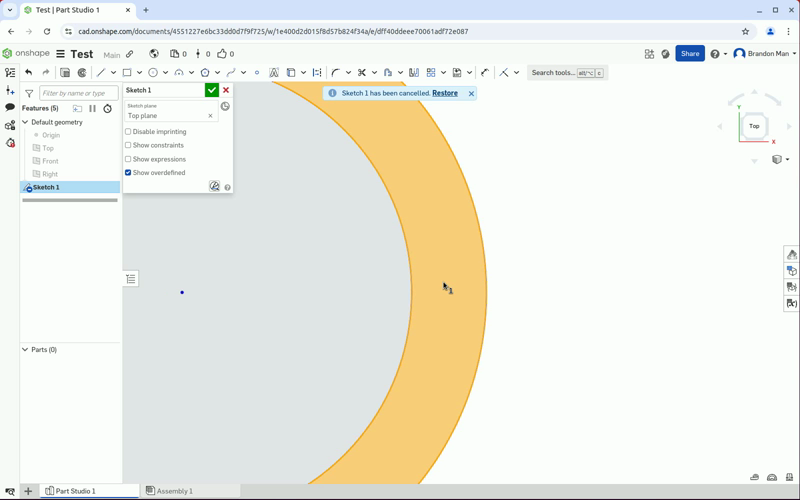
scroll(-6)
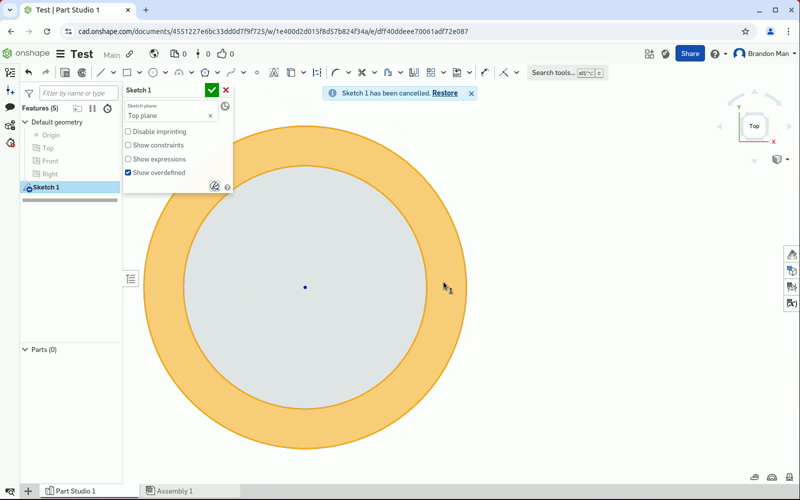
scroll(-6)
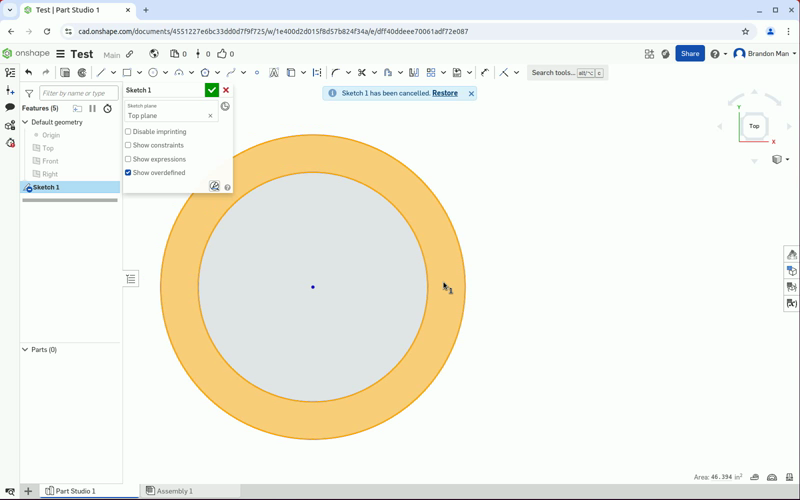
scroll(-6)
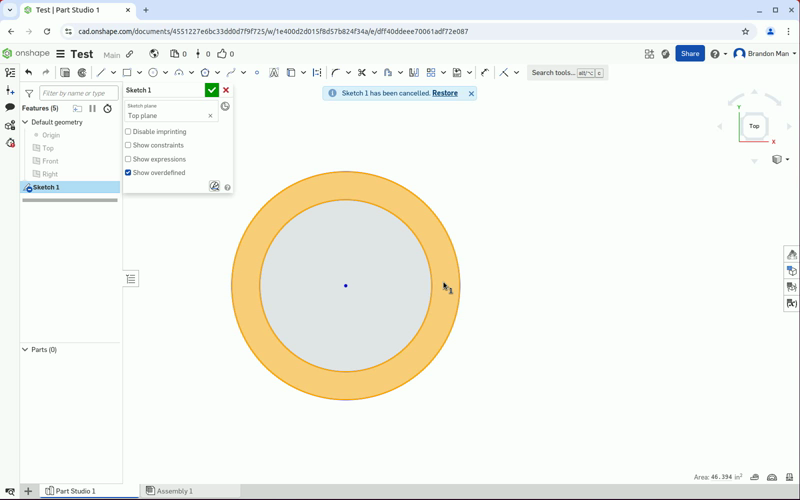
scroll(-6)
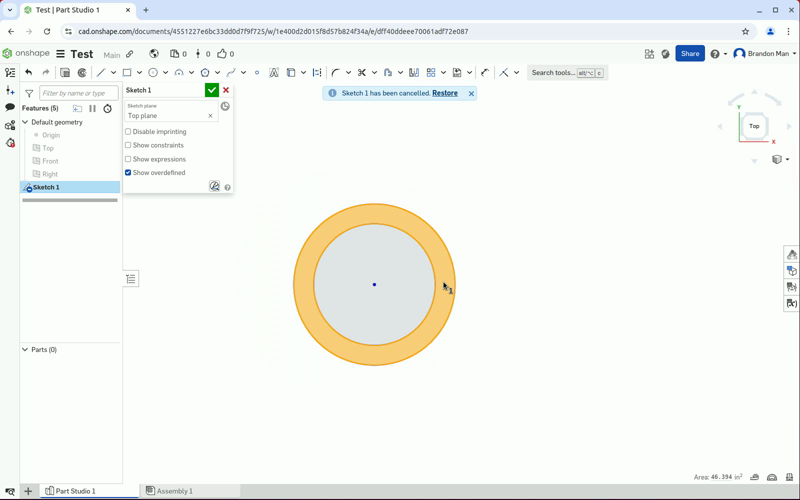
scroll(-6)
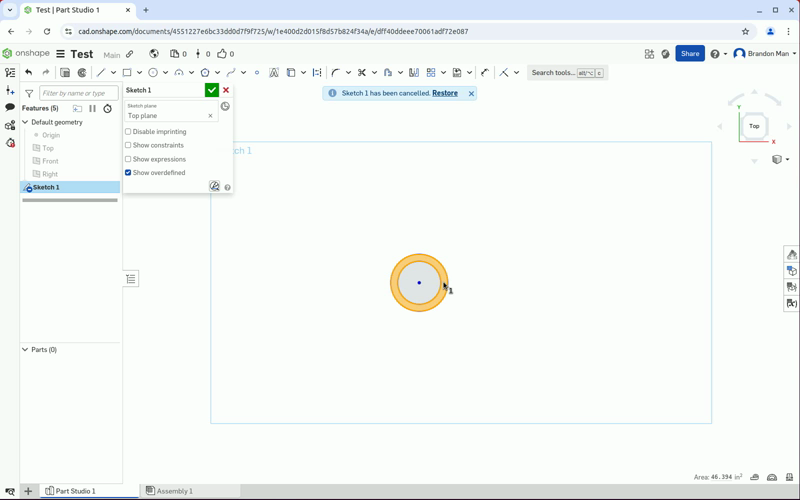
mouse_move(73, 352)
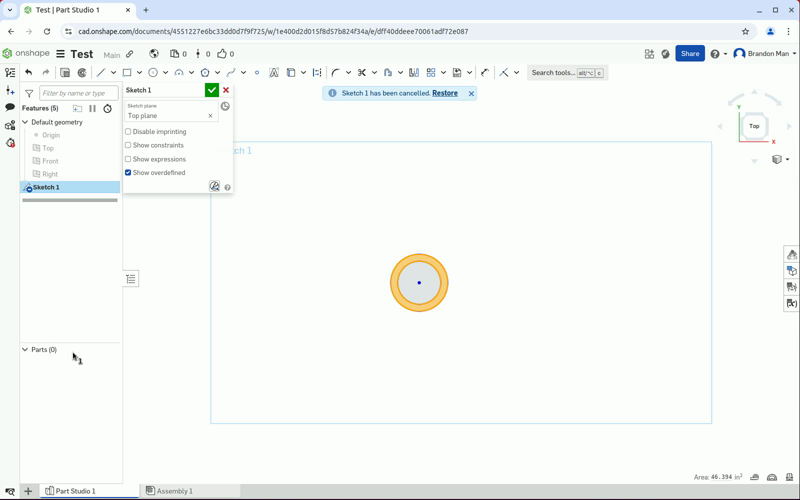
key(shift+y)
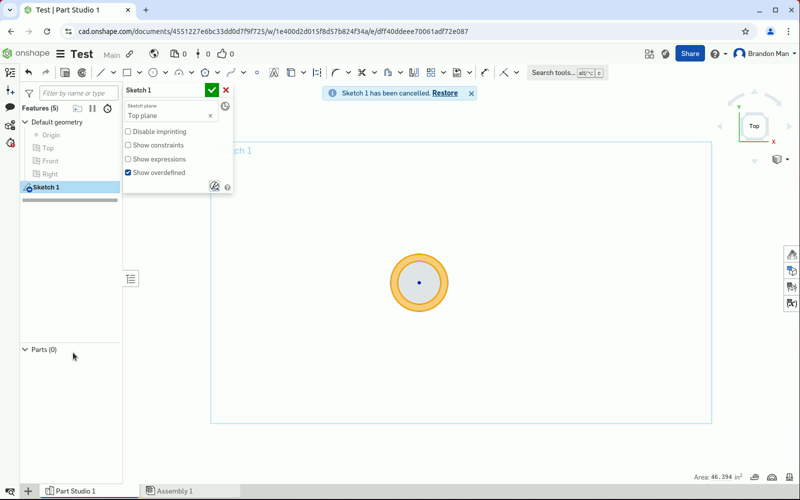
key(shift+e)
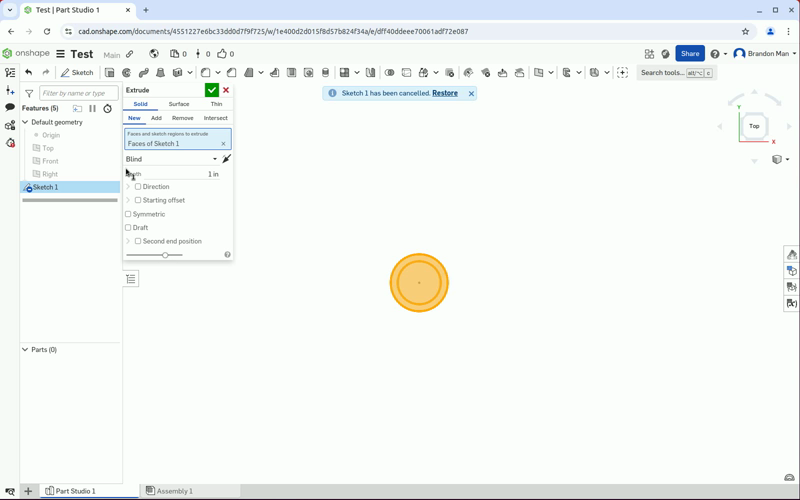
mouse_move(143, 106)
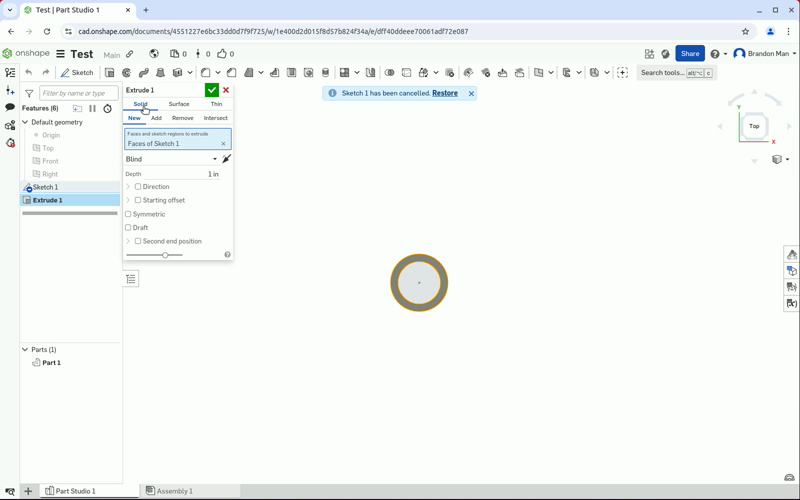
click(143, 106)
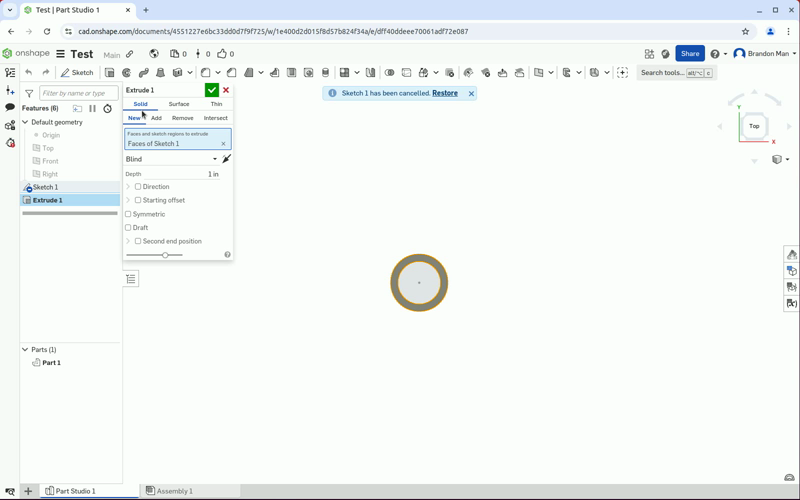
mouse_move(137, 120)
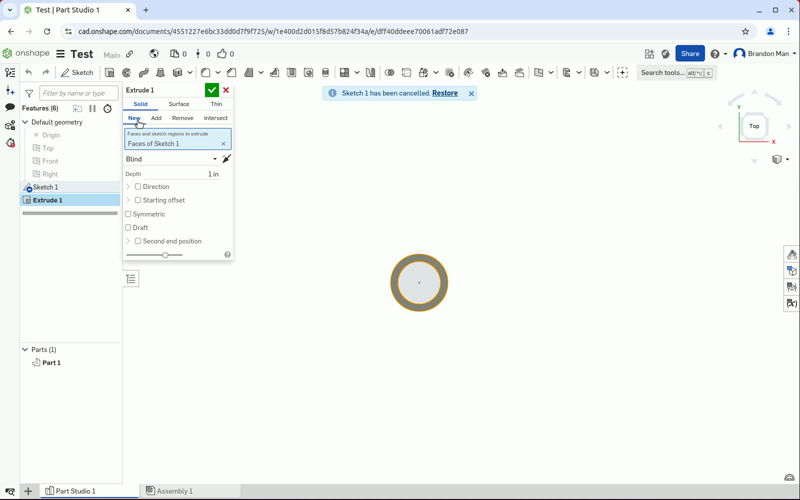
click(137, 120)
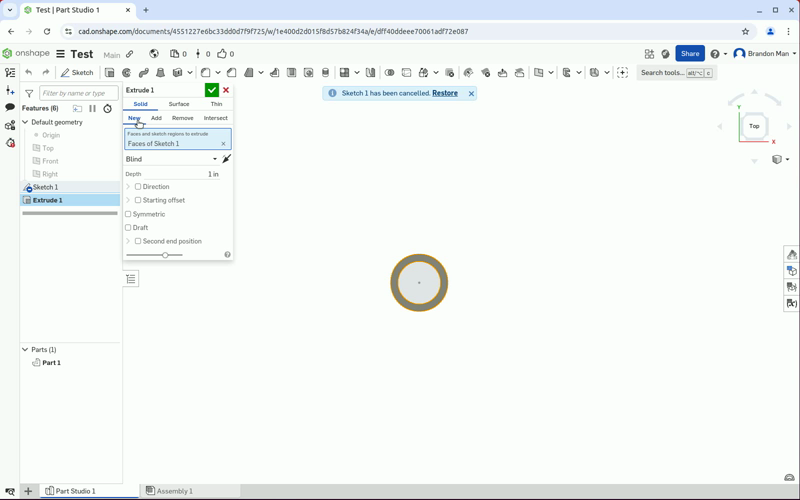
key(tab, 4)
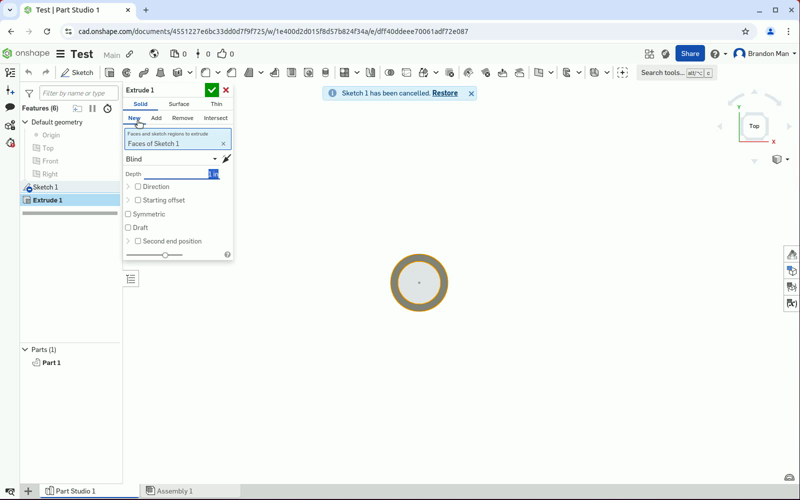
text(-8.666)
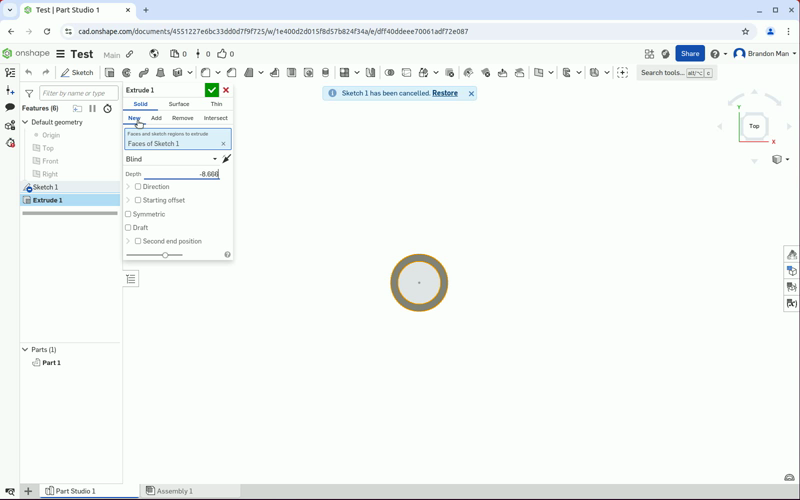
key(enter)
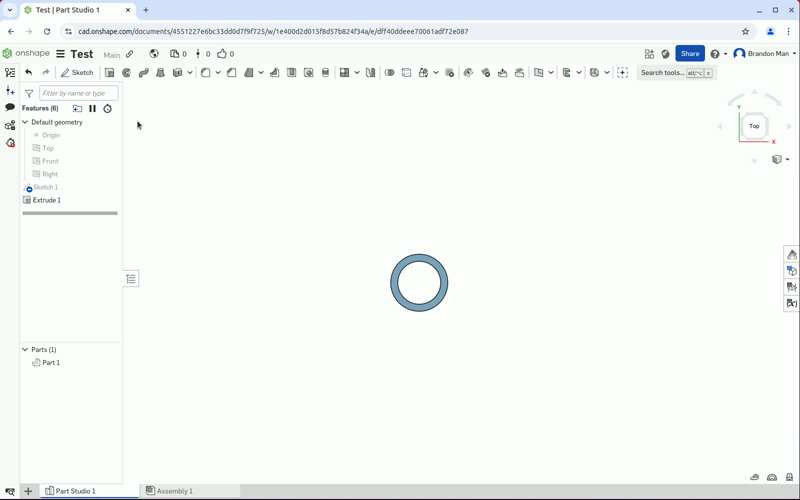
key(shift+h)
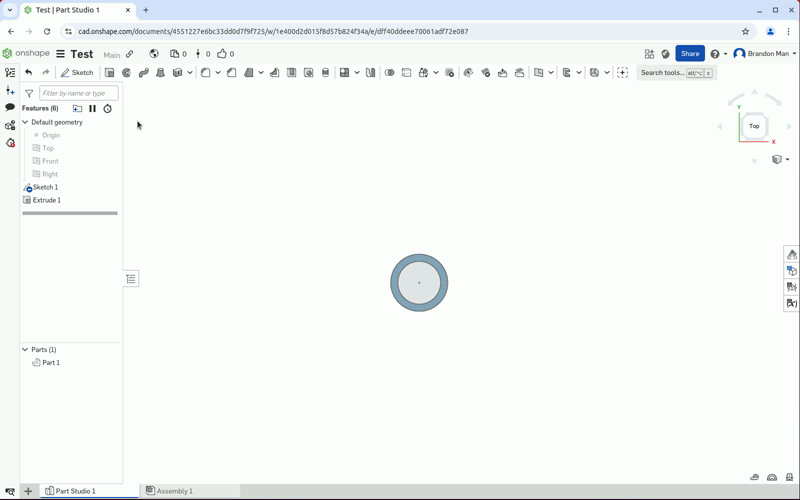
key(shift+h)
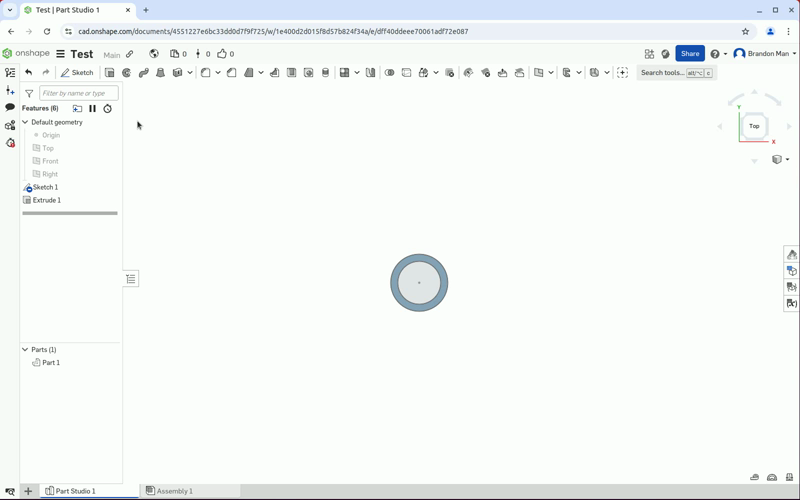
mouse_move(73, 189)
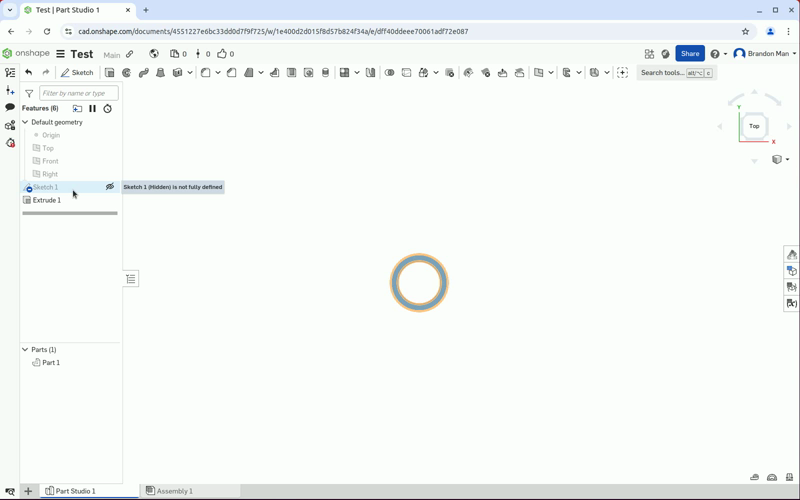
click(73, 189)
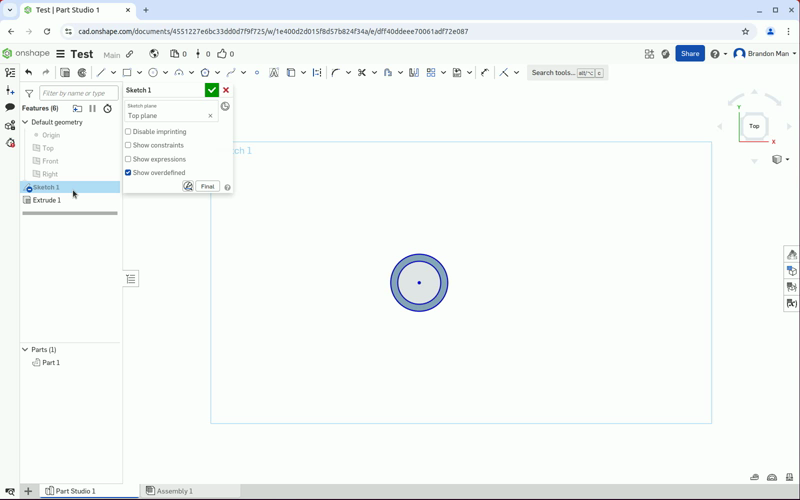
mouse_move(229, 92)
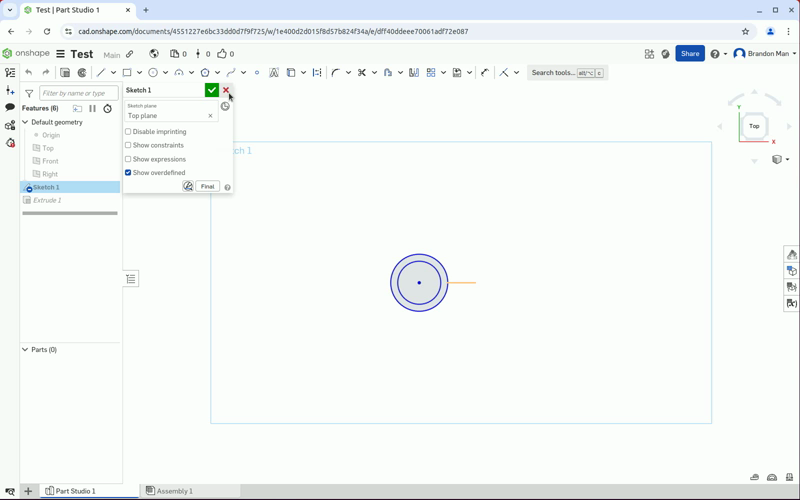
click(229, 92)
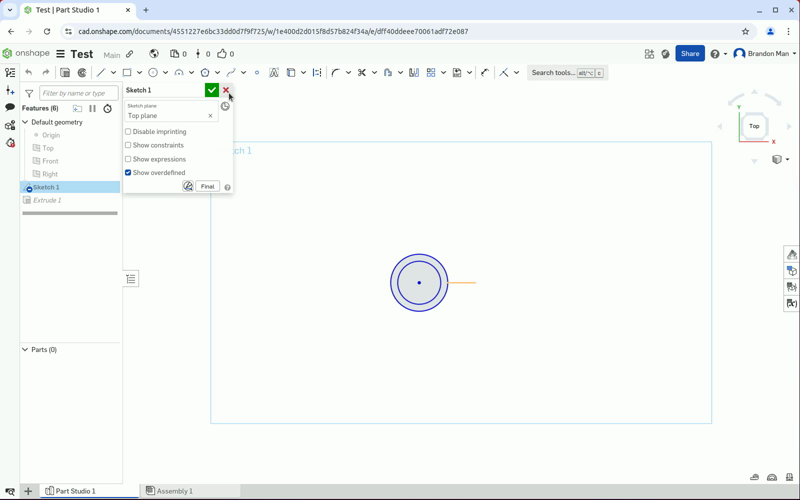
key(shift+s)
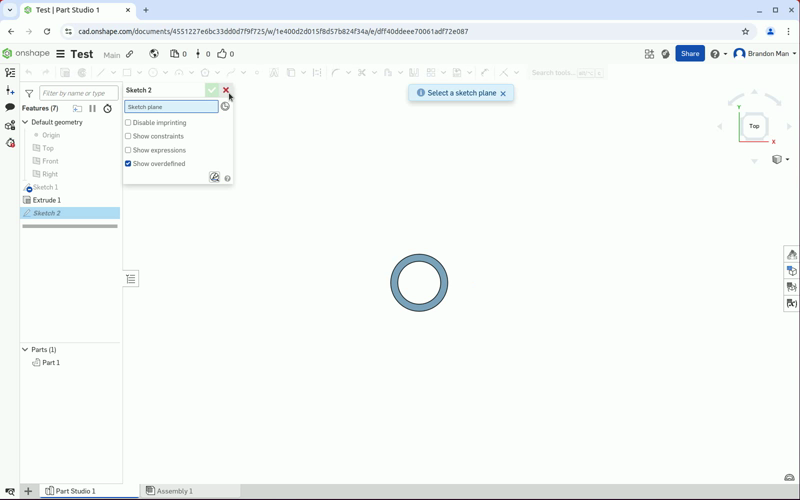
mouse_move(73, 150)
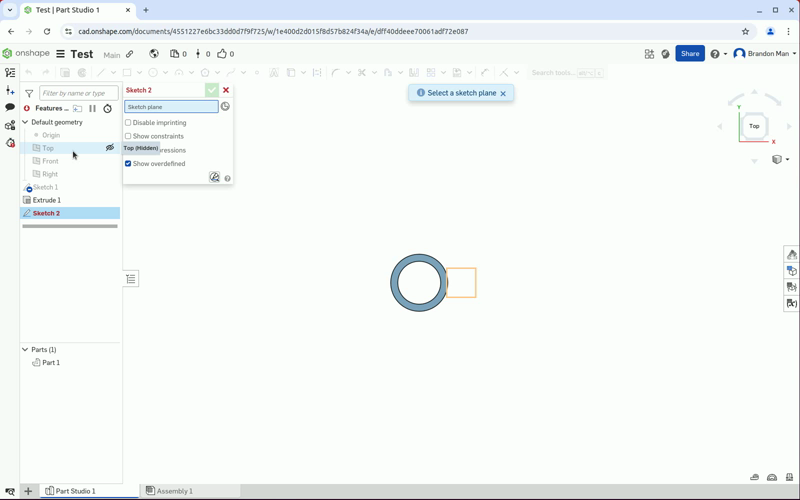
click(73, 150)
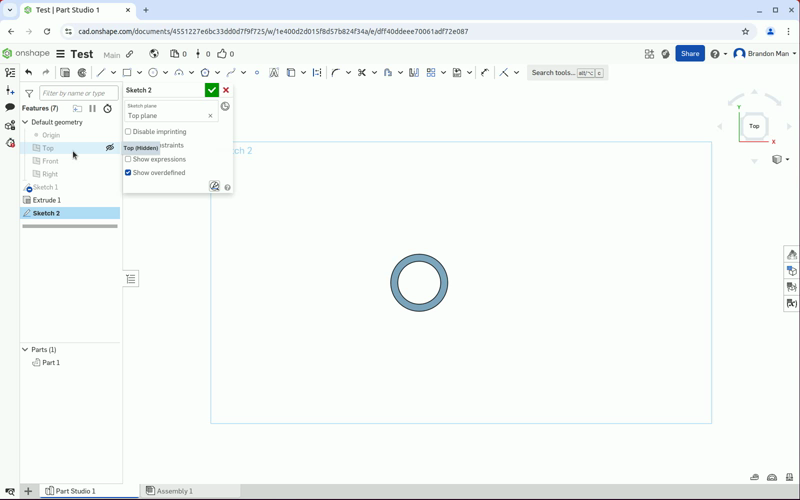
mouse_move(73, 352)
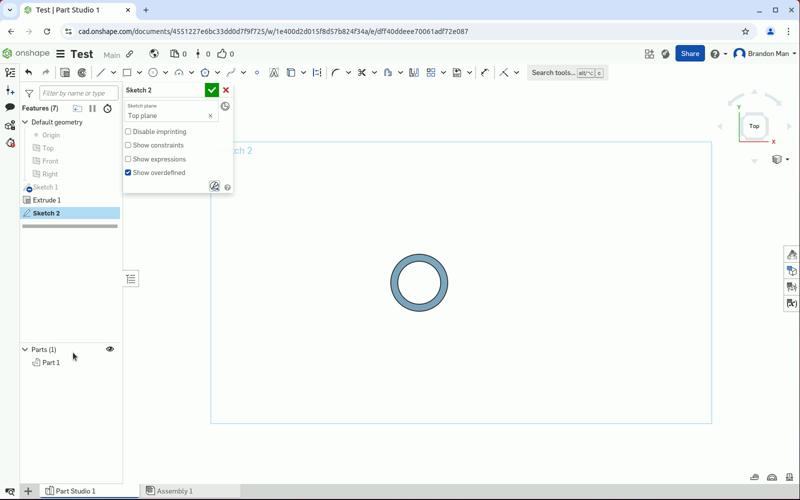
key(y)
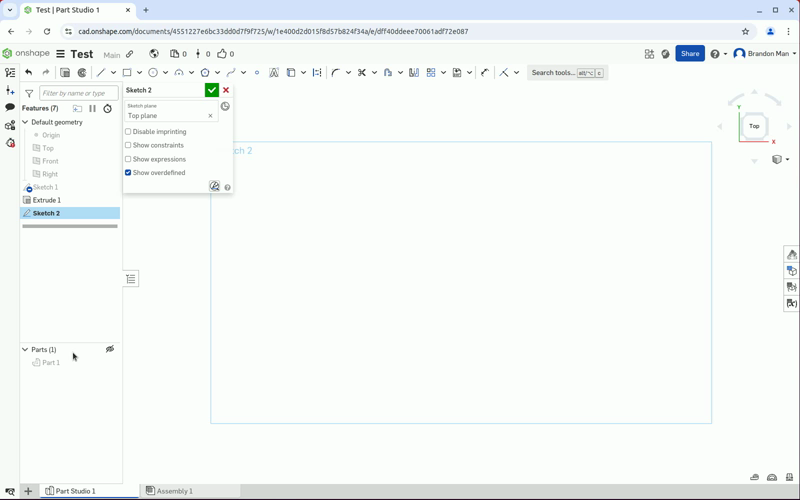
key(l)
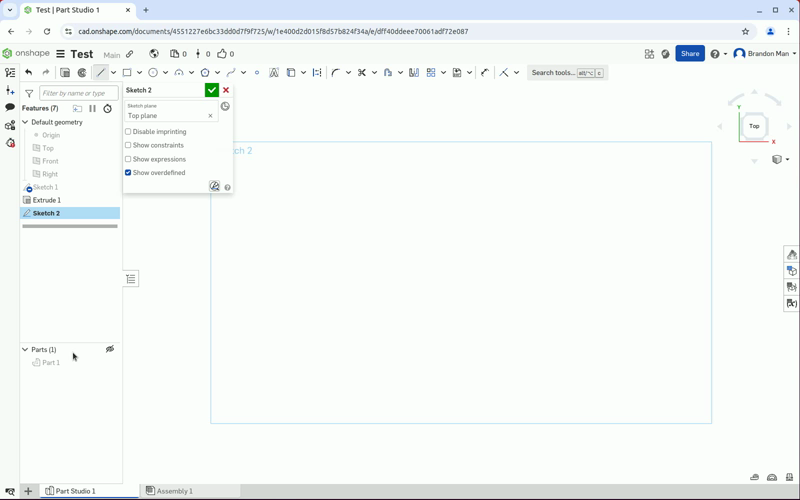
key_down(shift)
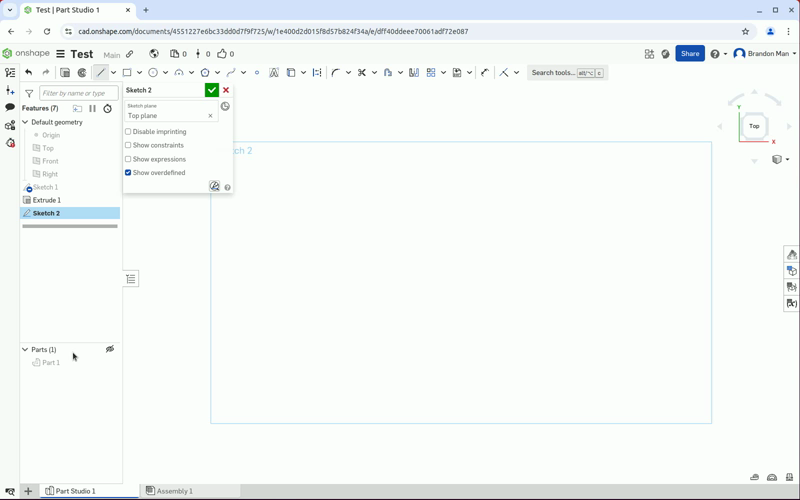
mouse_move(420, 311)
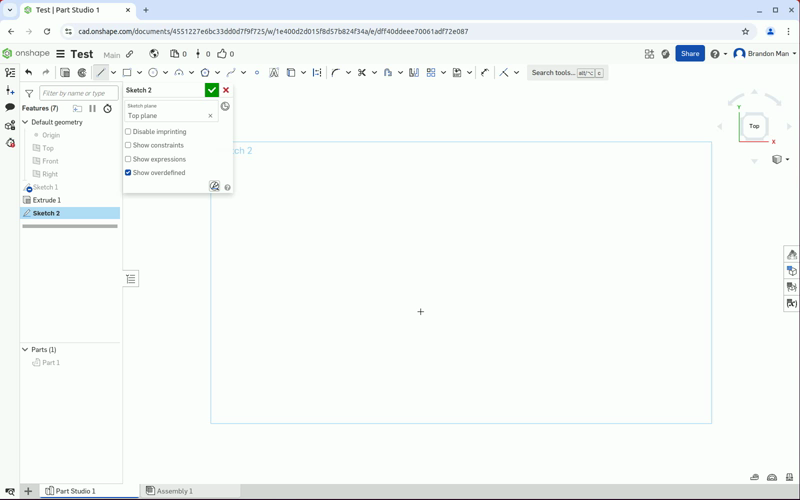
click(420, 311)
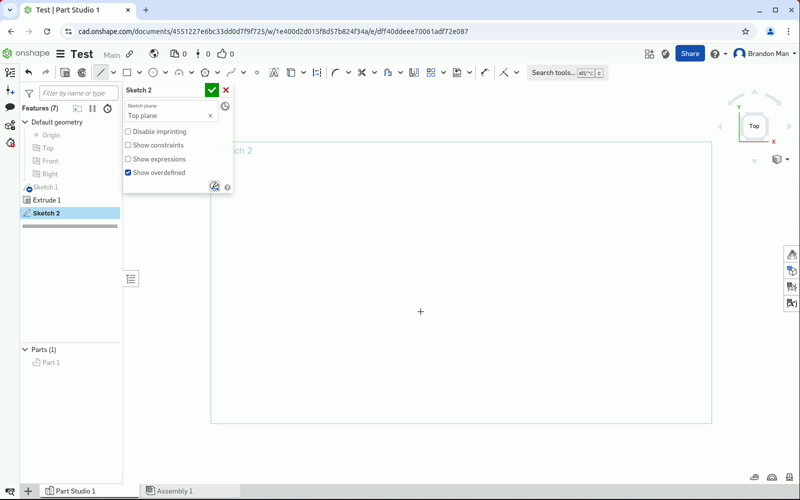
key_up(shift)
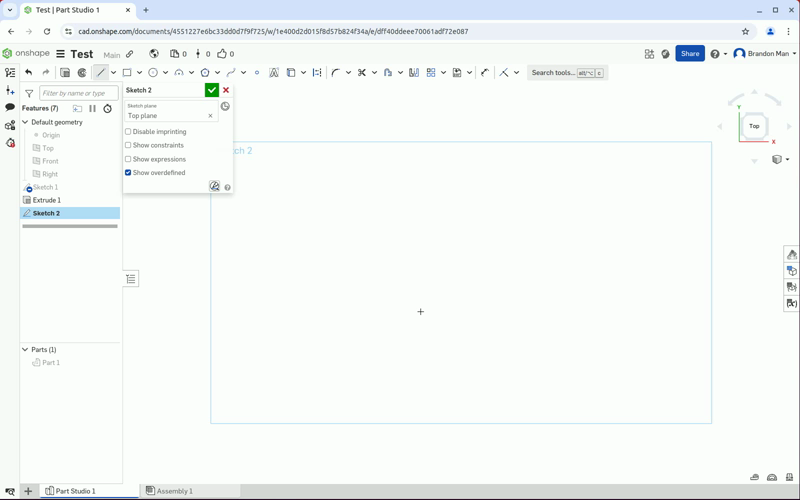
key_down(shift)
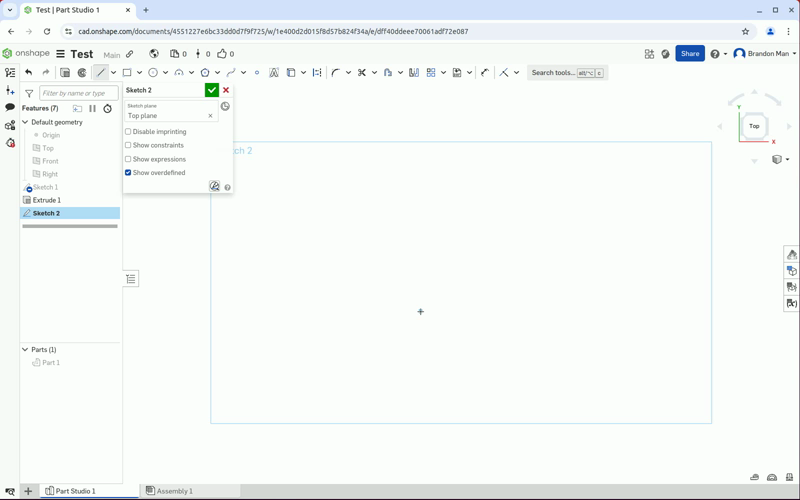
mouse_move(560, 296)
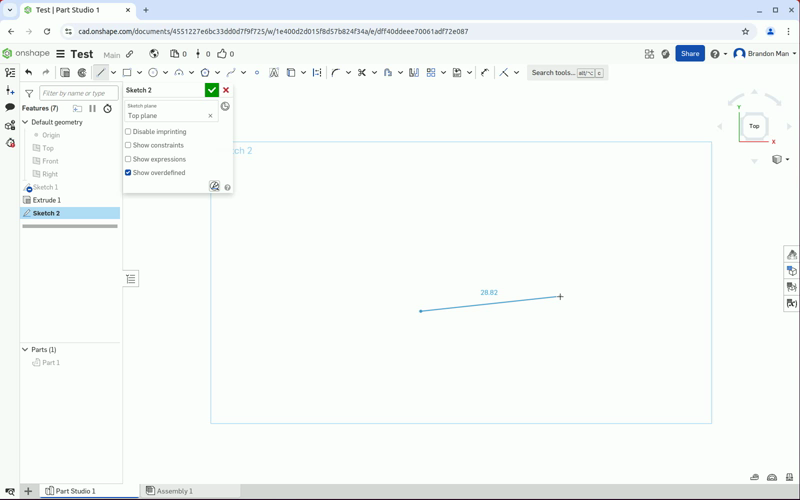
click(560, 296)
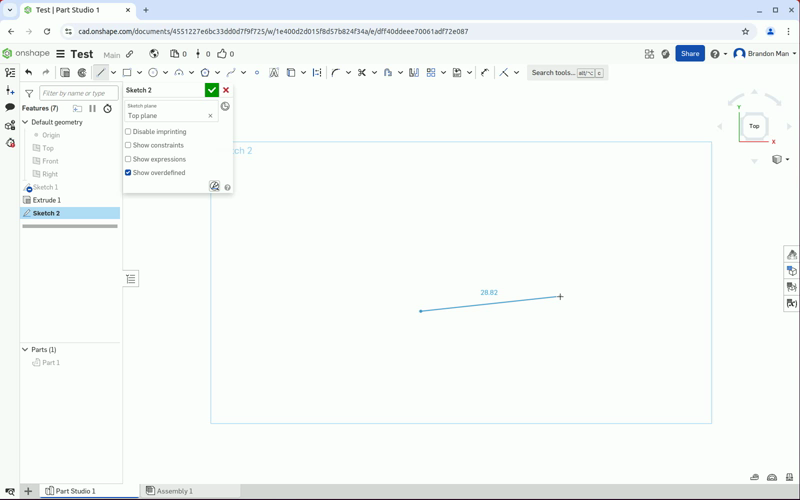
key_up(shift)
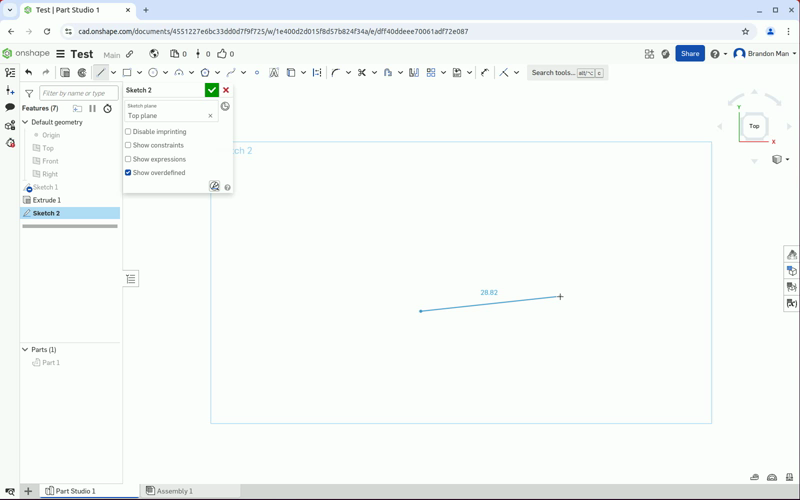
key(esc)
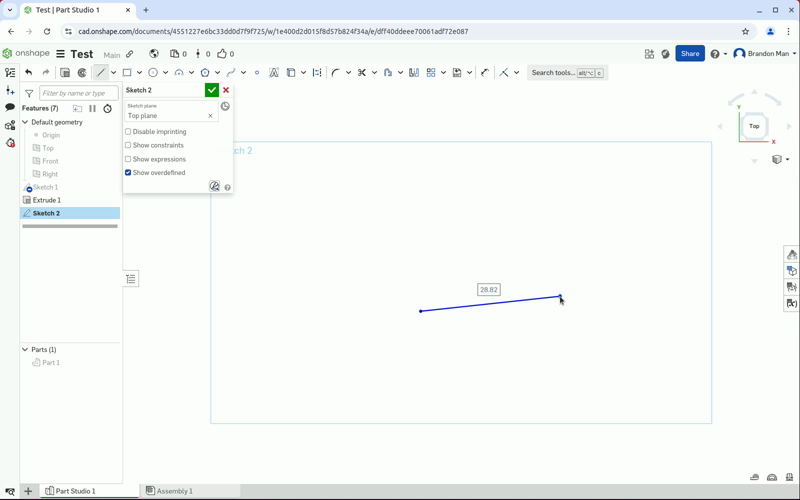
key(a)
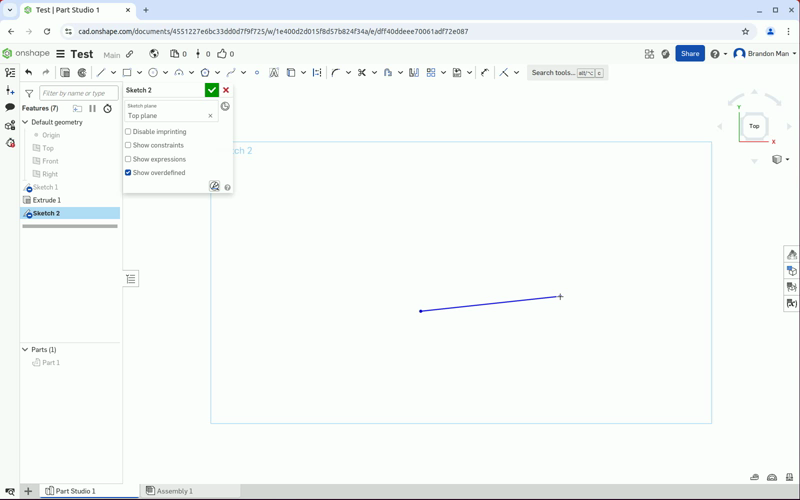
mouse_move(560, 296)
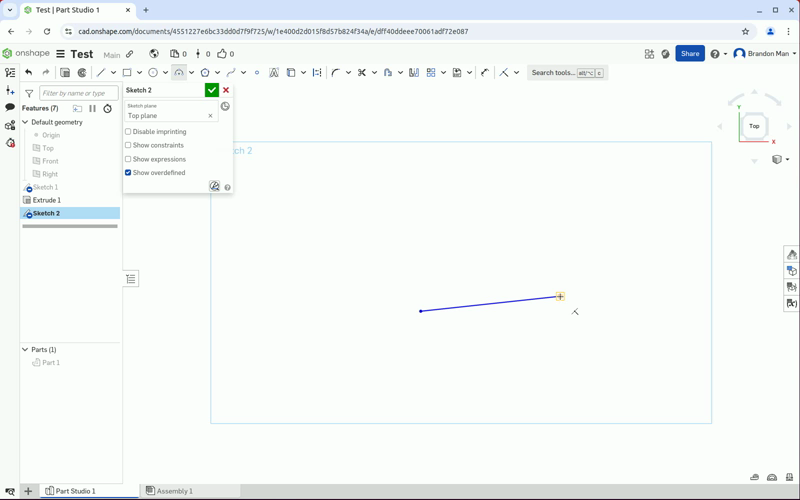
click(560, 296)
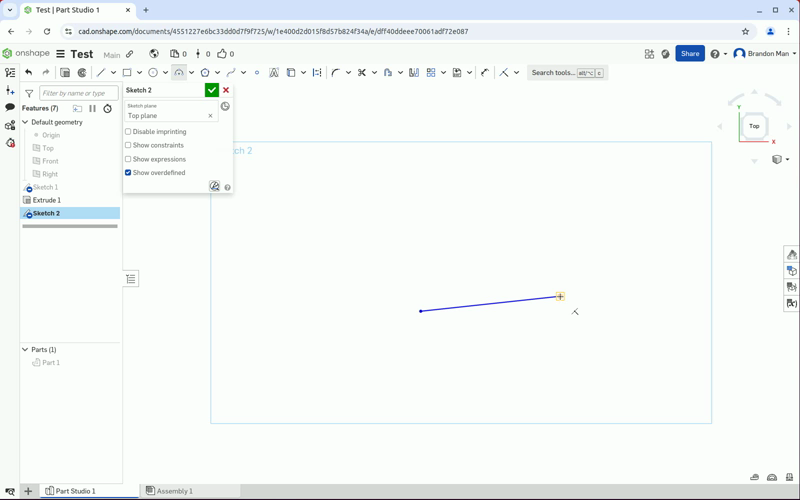
key_down(shift)
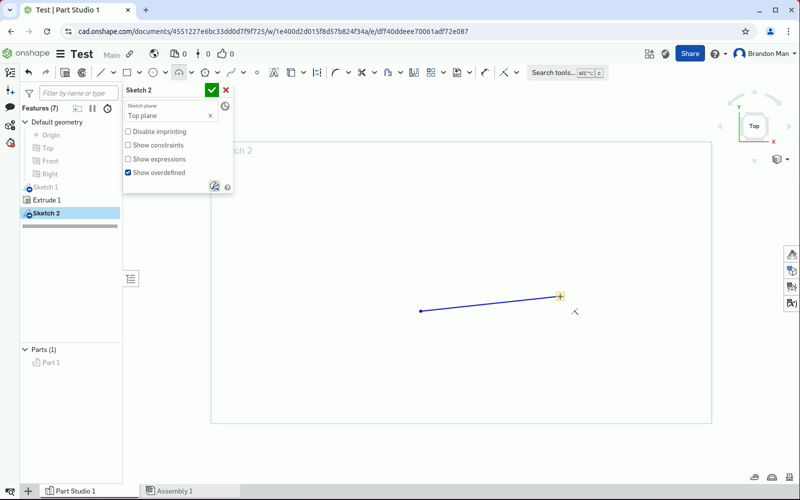
mouse_move(560, 268)
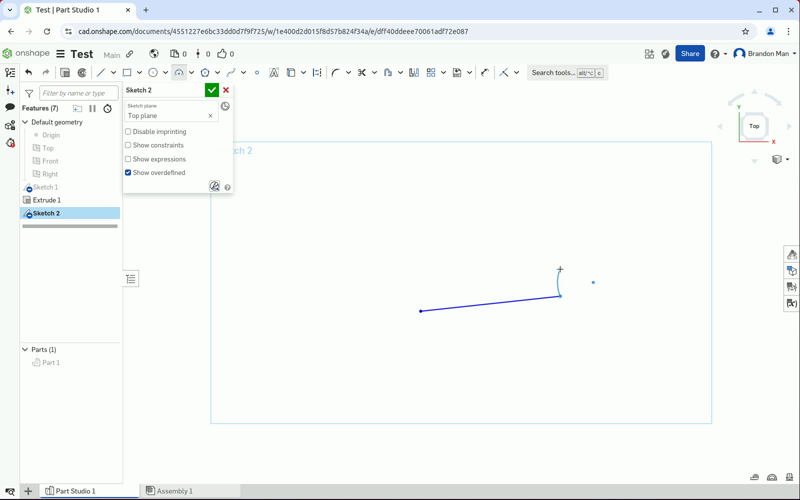
click(560, 268)
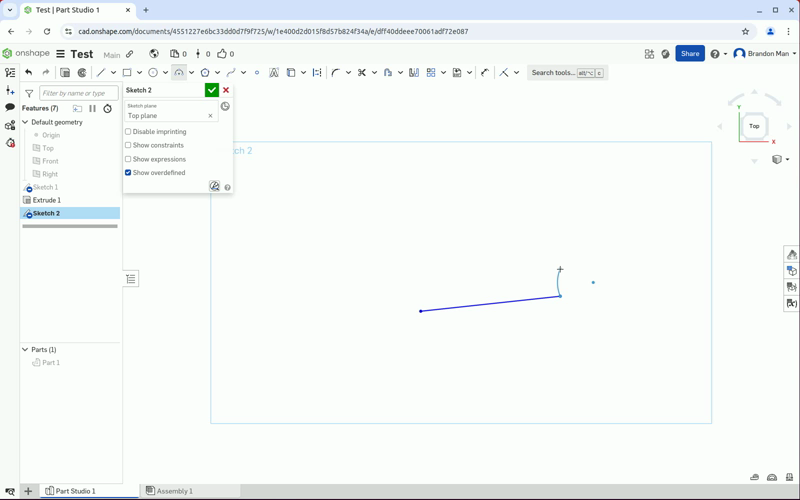
mouse_move(544, 282)
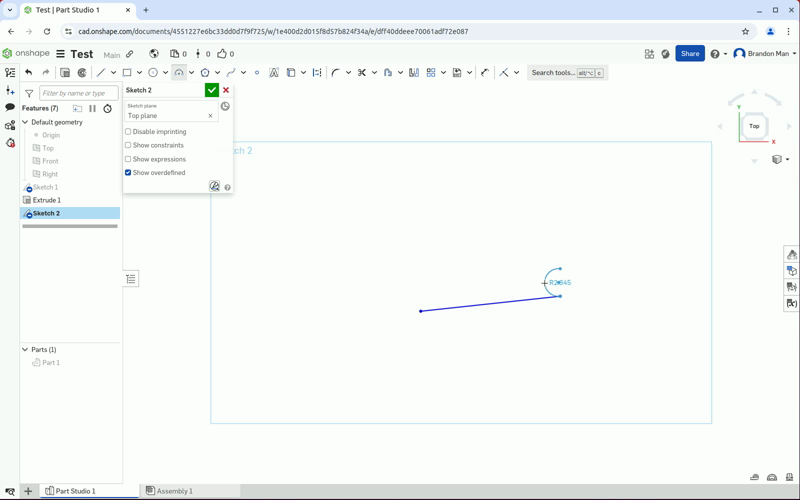
click(544, 282)
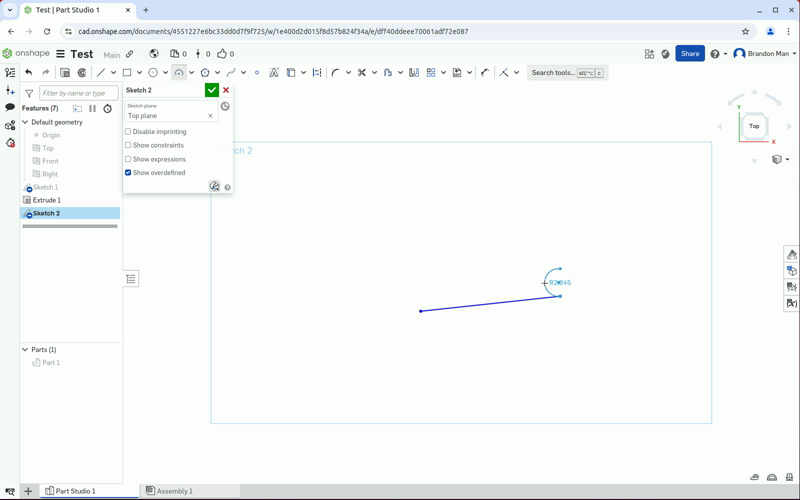
key_up(shift)
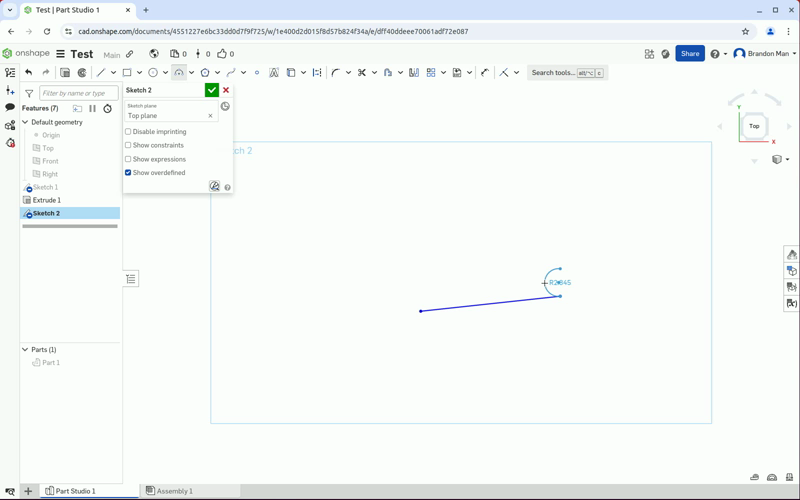
key(esc)
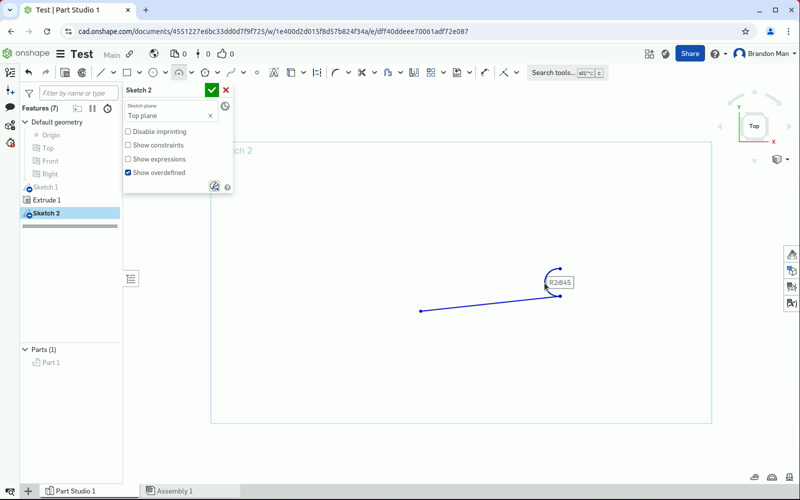
key(l)
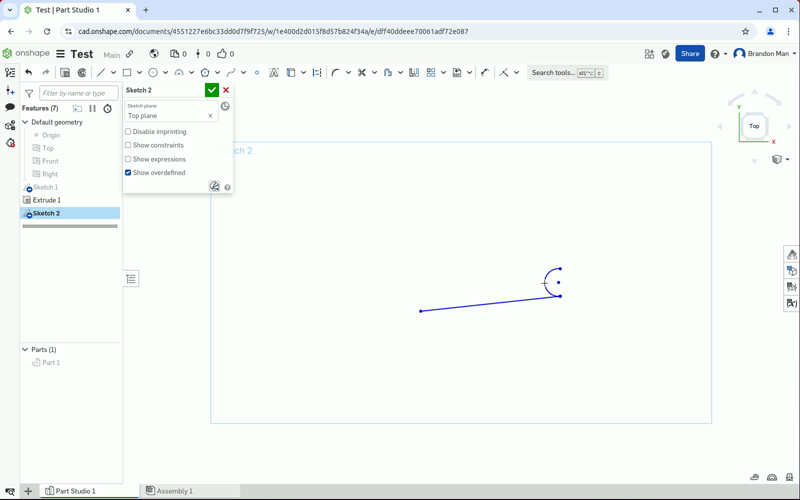
mouse_move(560, 268)
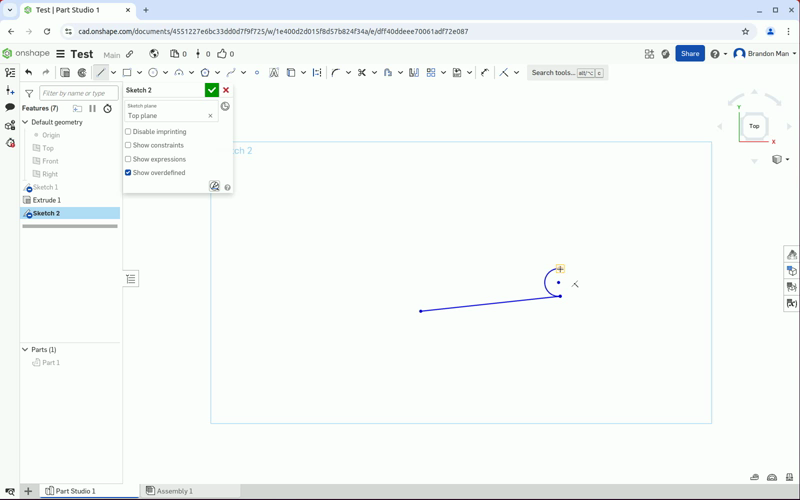
click(560, 268)
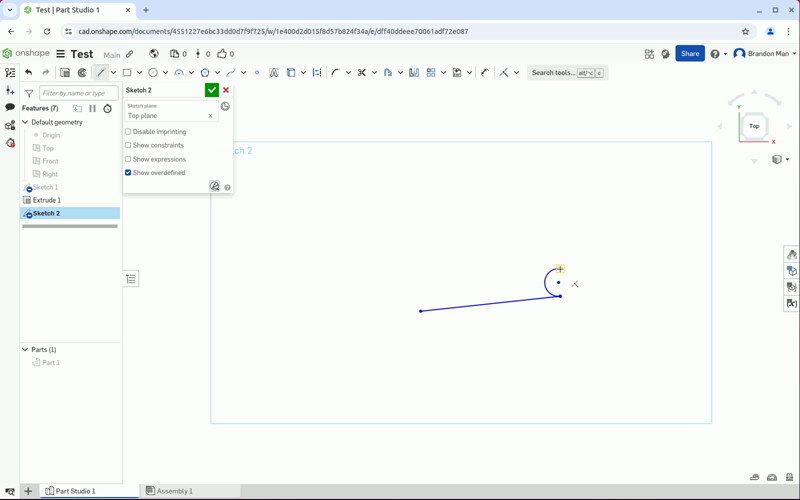
key_down(shift)
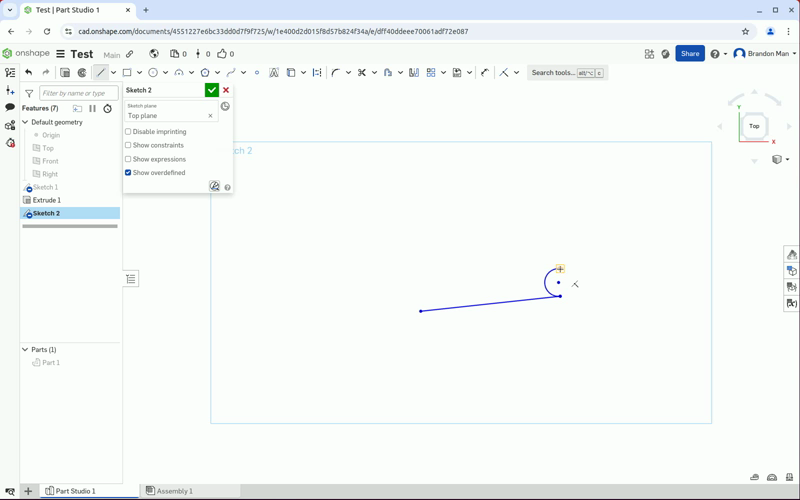
mouse_move(420, 255)
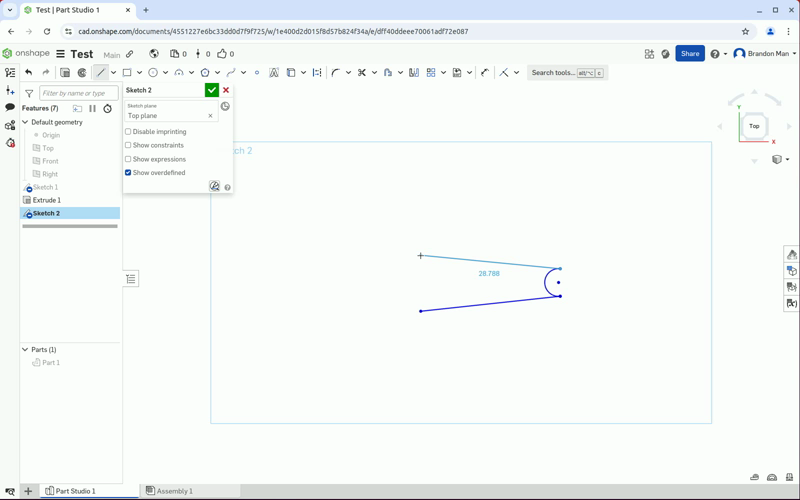
click(420, 255)
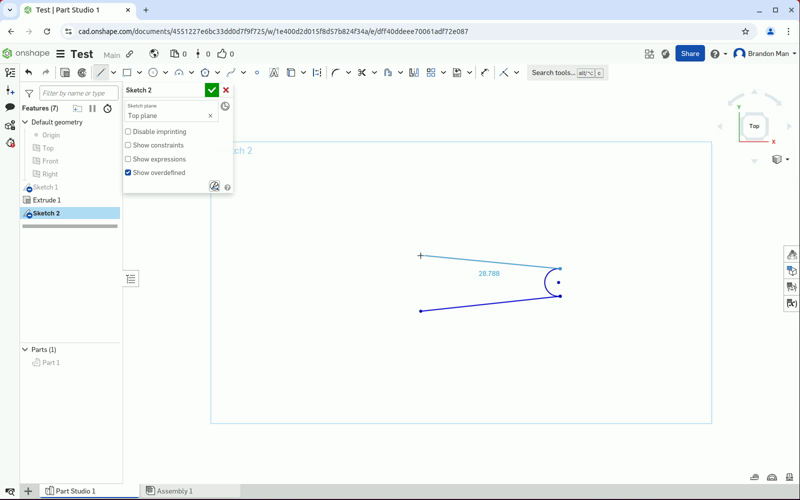
key_up(shift)
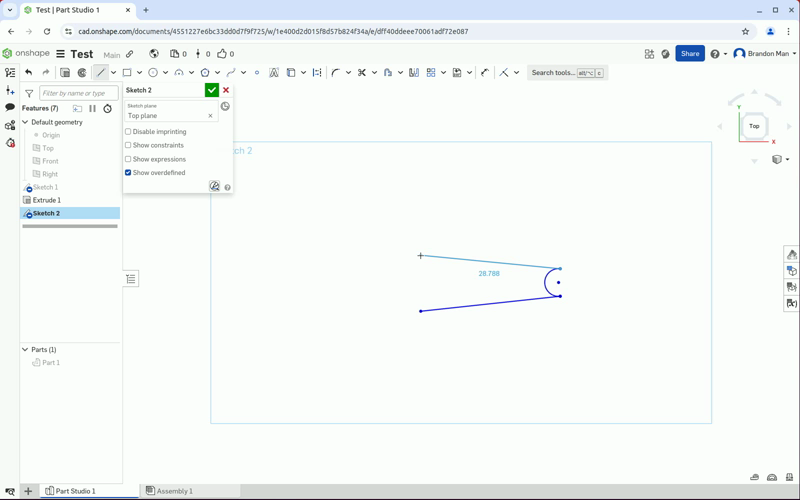
key(esc)
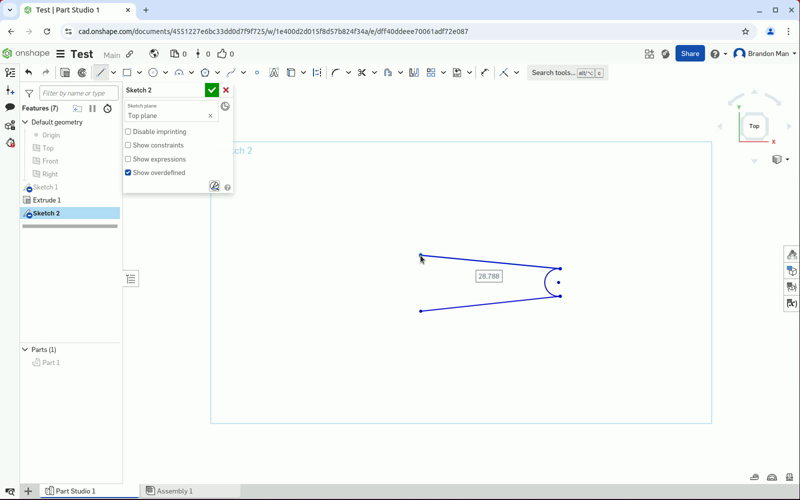
key(a)
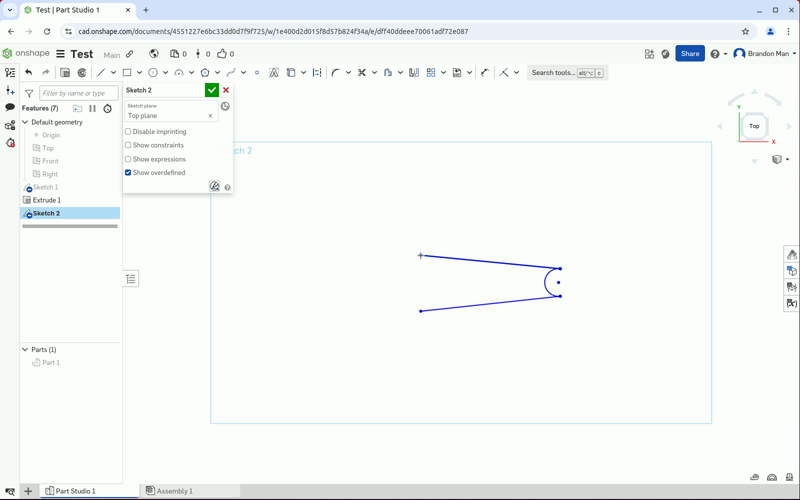
mouse_move(420, 255)
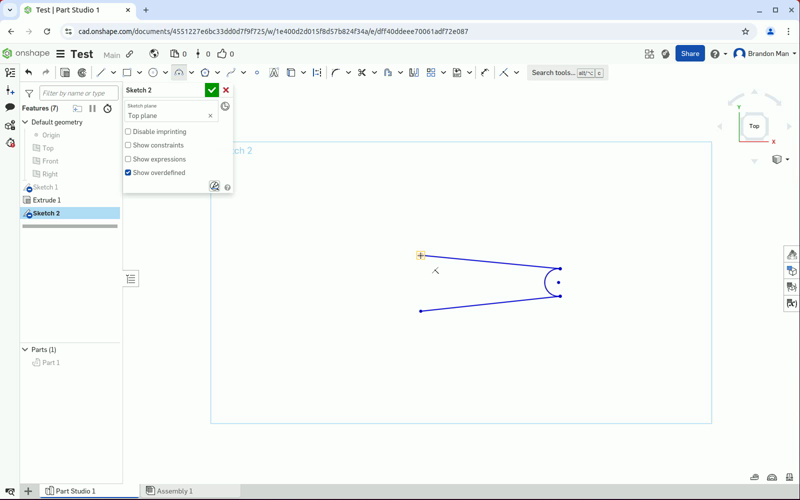
click(420, 255)
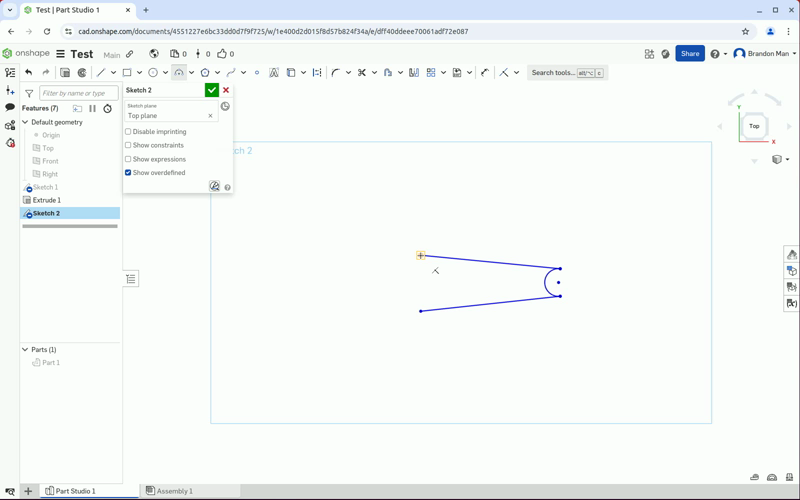
mouse_move(420, 311)
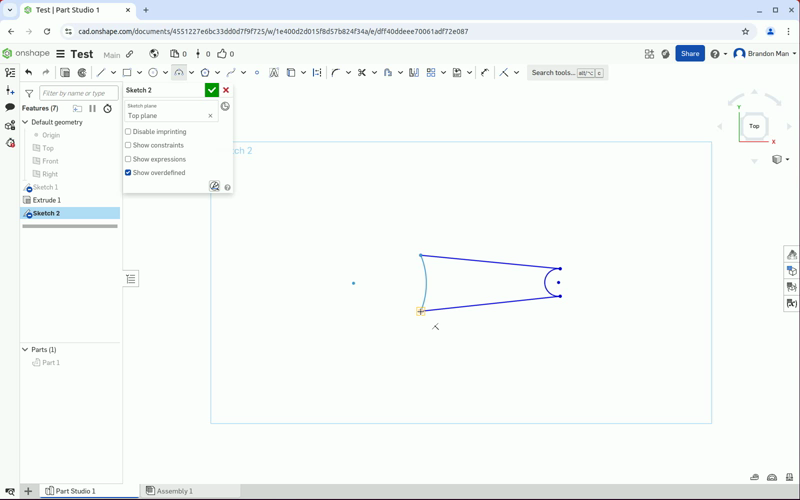
click(420, 311)
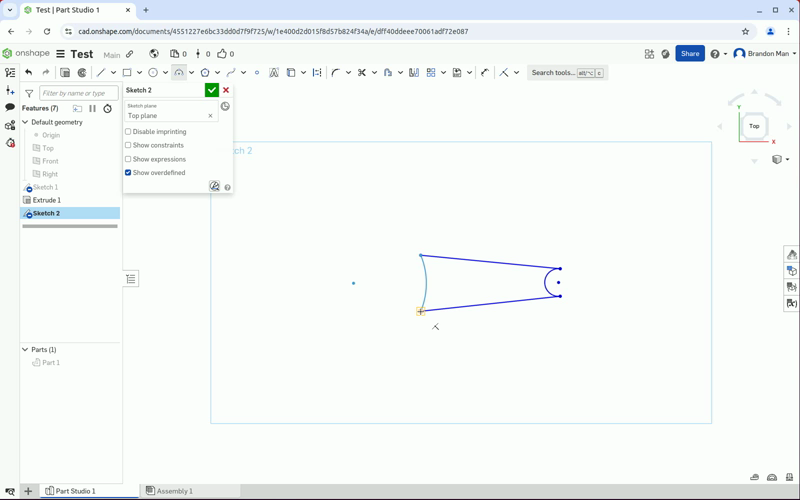
key_down(shift)
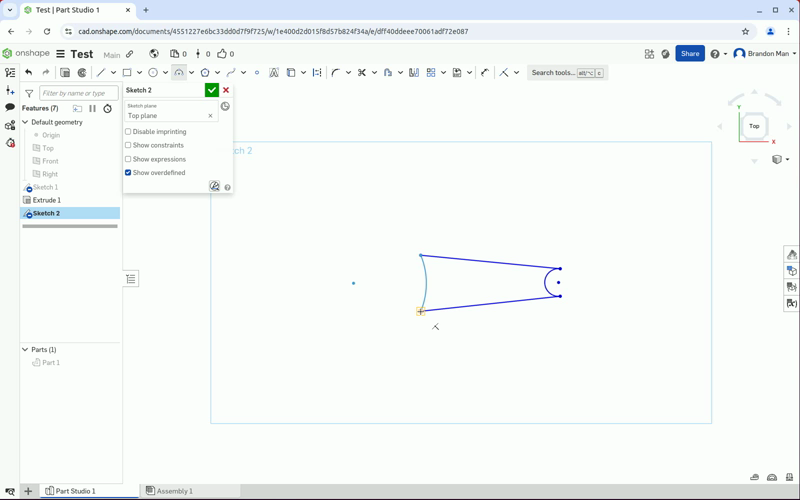
mouse_move(446, 283)
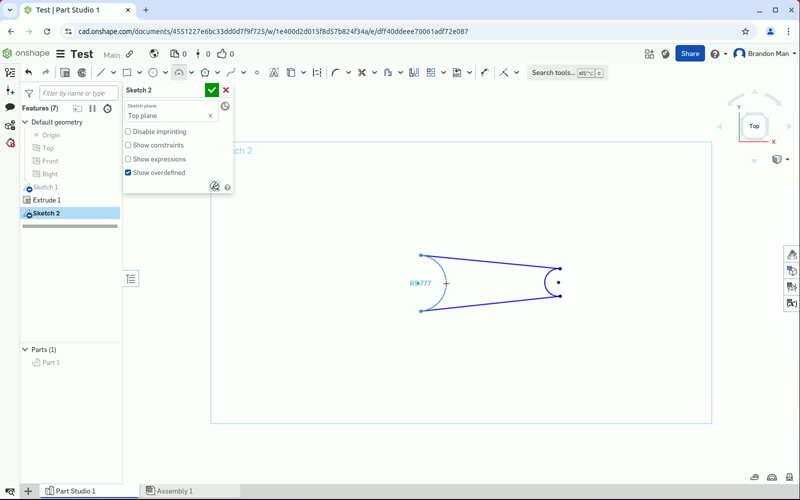
click(446, 283)
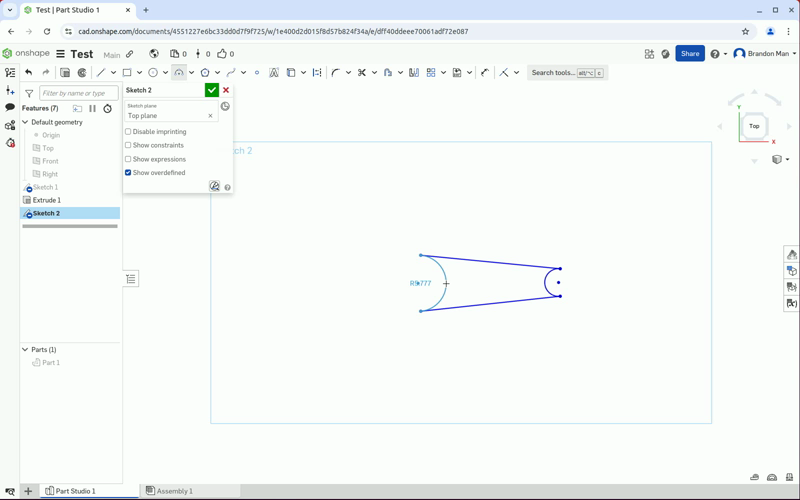
key_up(shift)
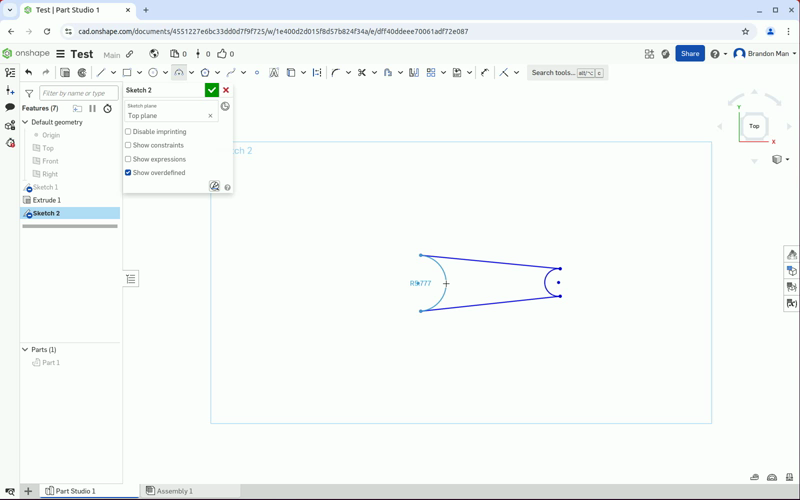
key(esc)
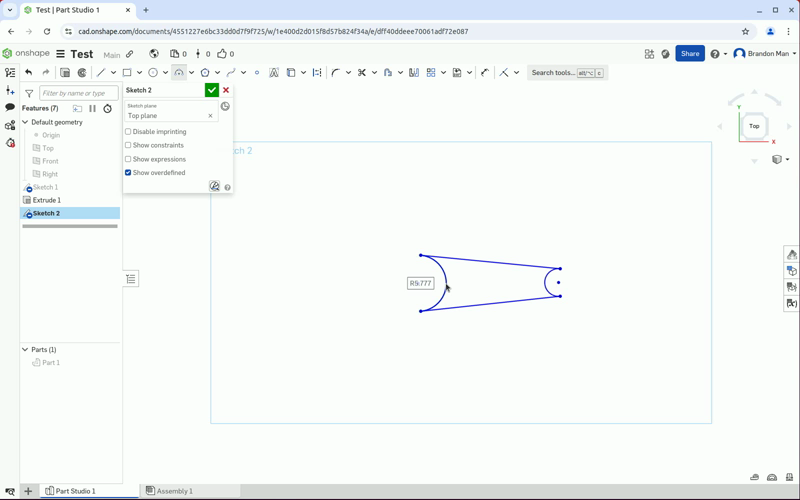
key(l)
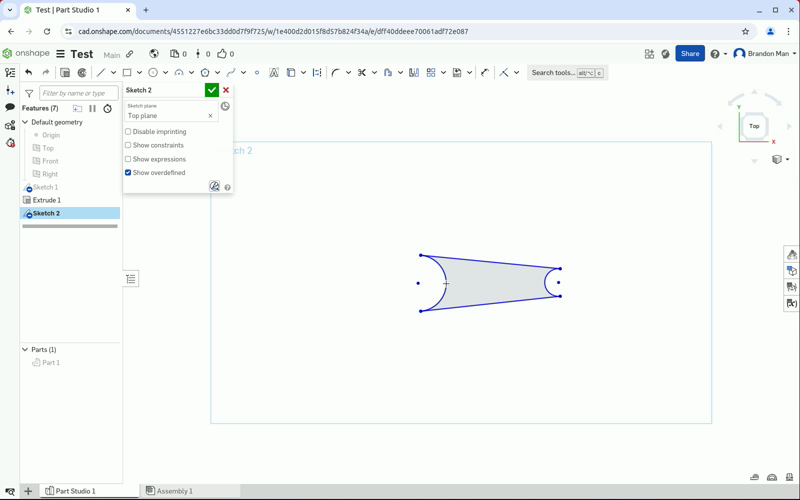
key_down(shift)
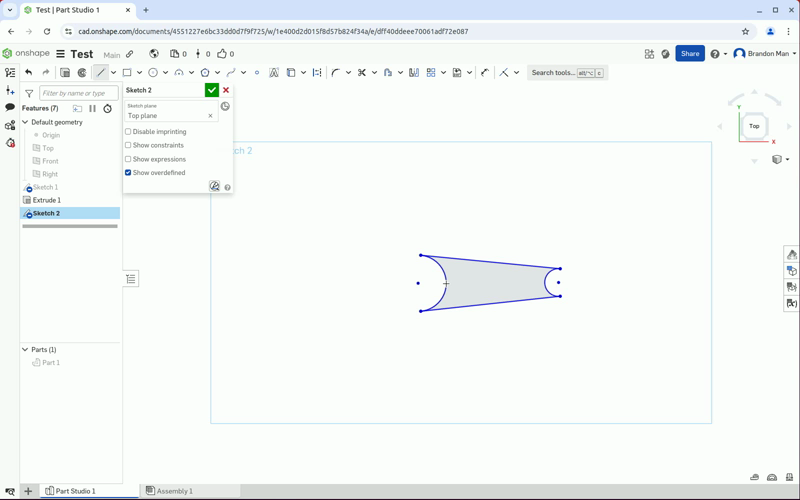
mouse_move(460, 290)
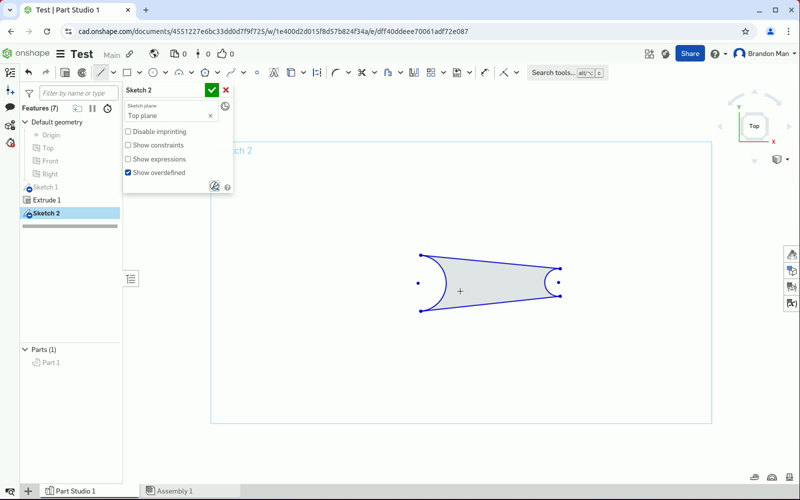
click(460, 290)
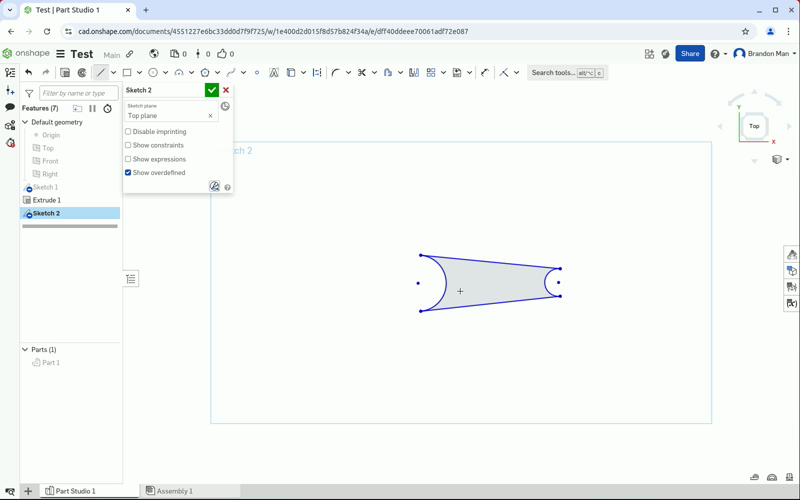
key_up(shift)
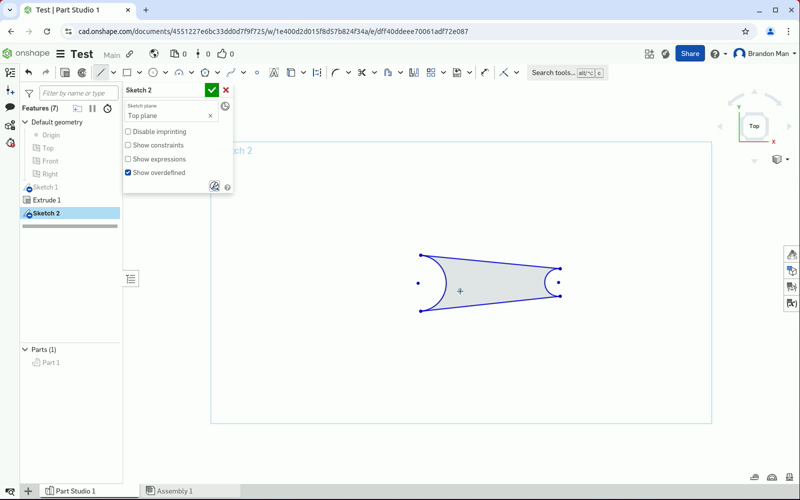
key_down(shift)
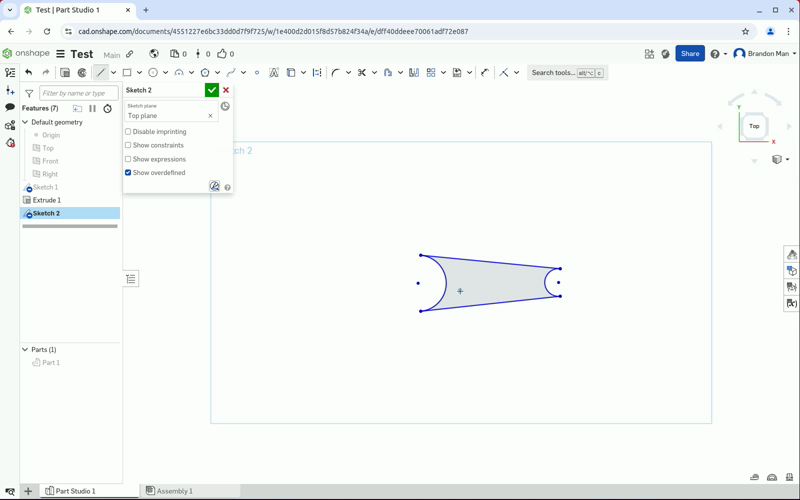
mouse_move(490, 290)
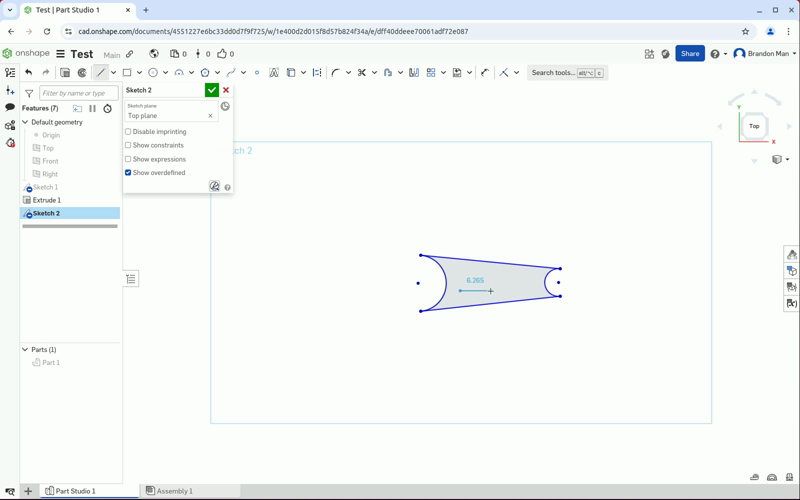
mouse_move(516, 290)
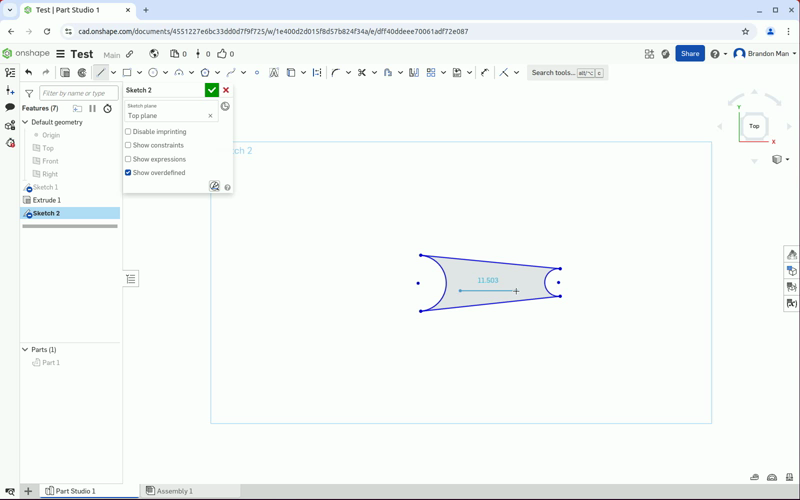
click(516, 290)
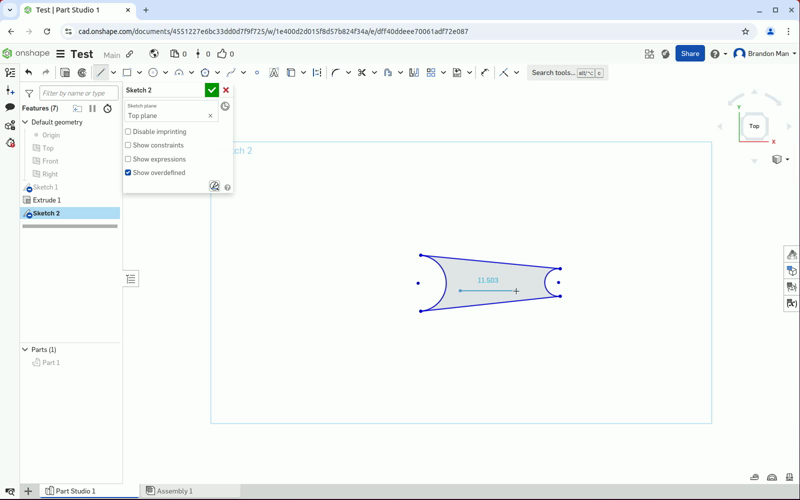
key_up(shift)
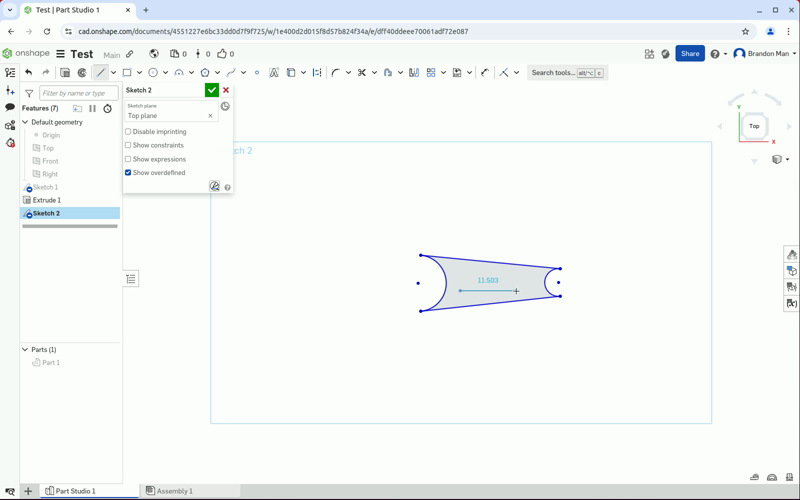
key(esc)
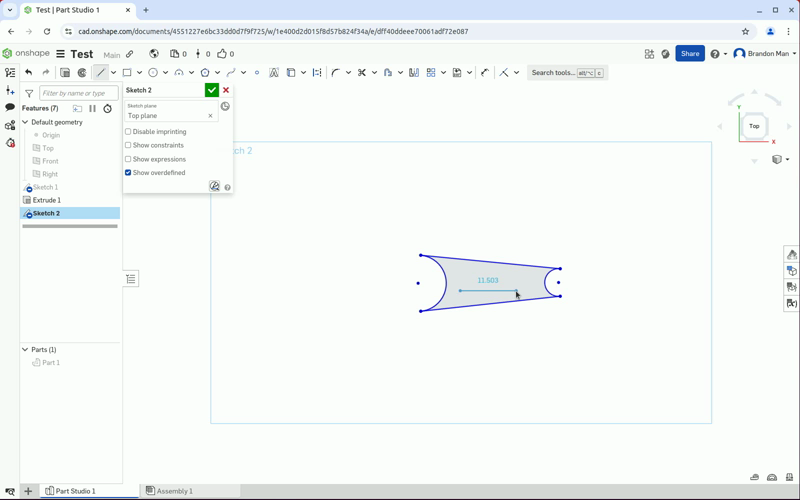
key(a)
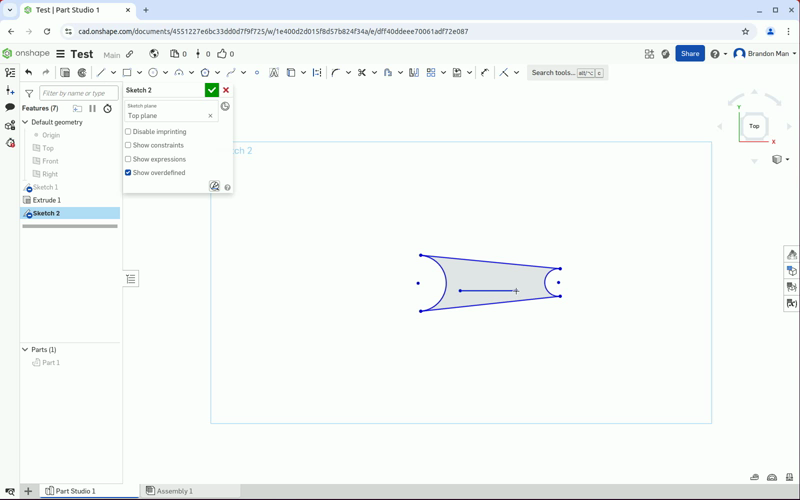
mouse_move(516, 290)
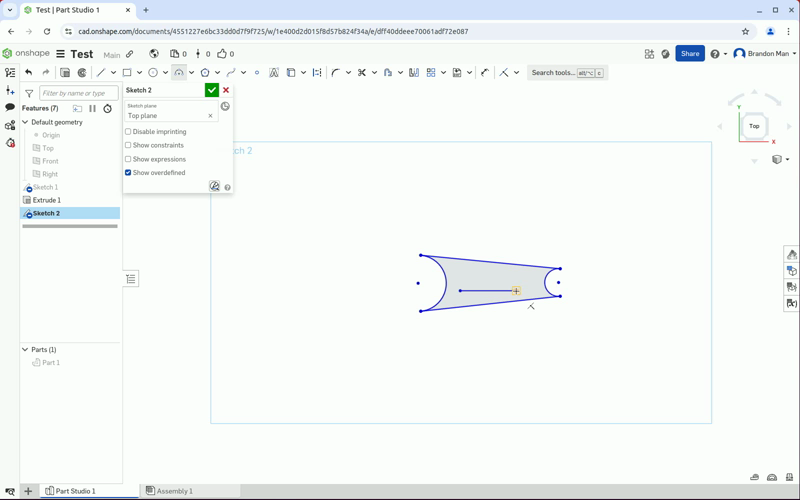
click(516, 290)
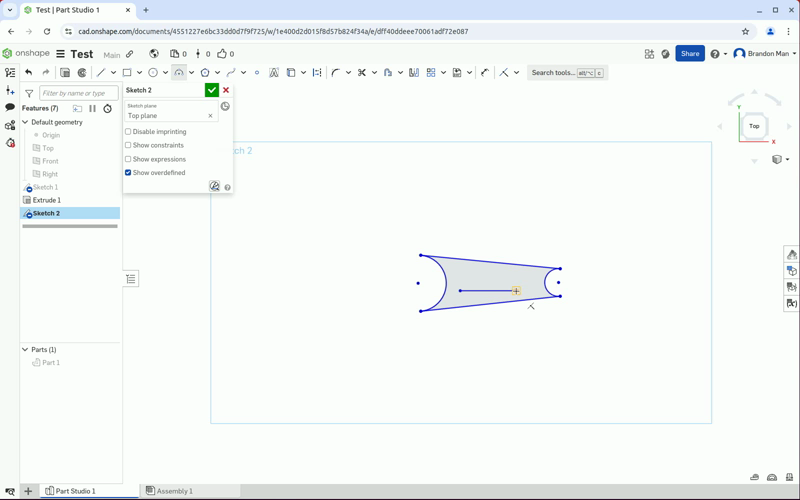
key_down(shift)
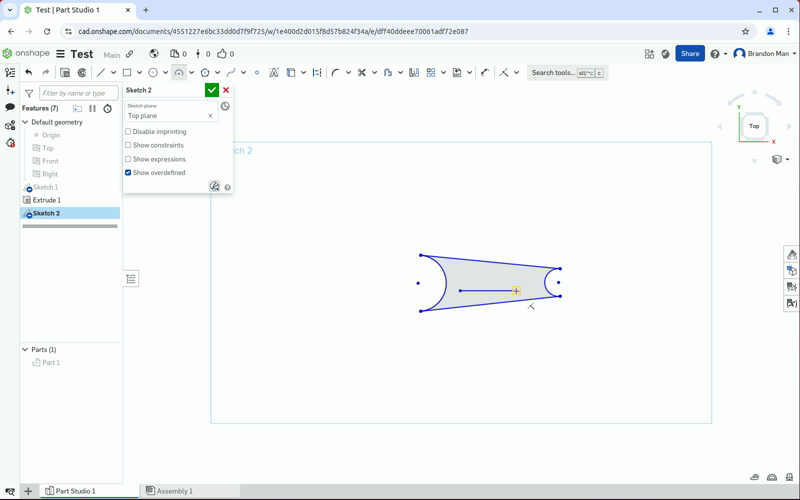
mouse_move(516, 276)
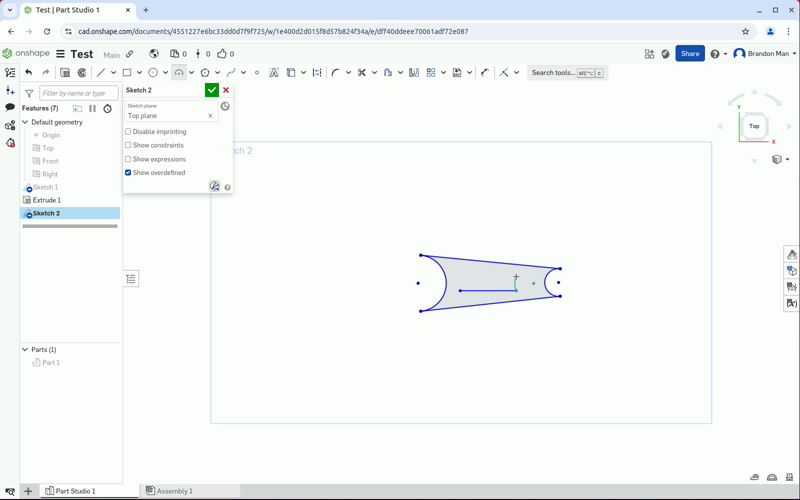
click(516, 276)
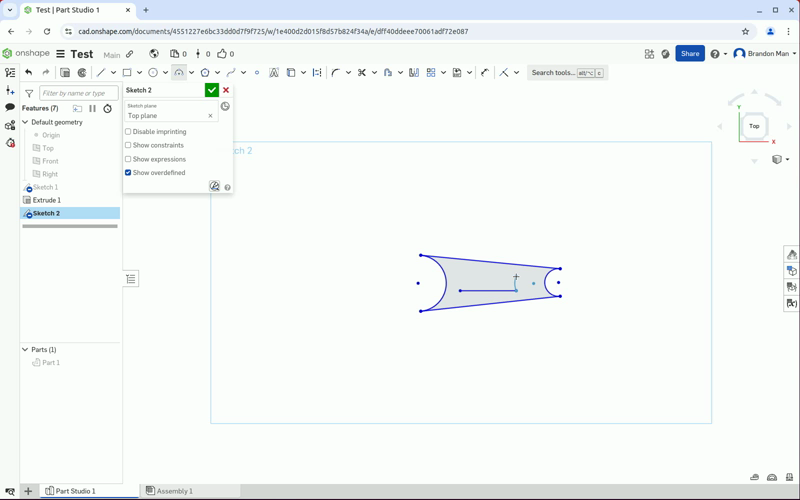
mouse_move(523, 283)
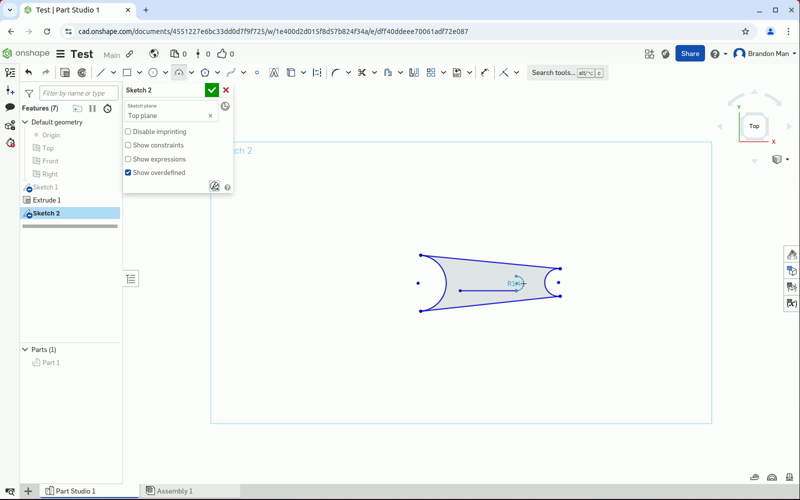
click(523, 283)
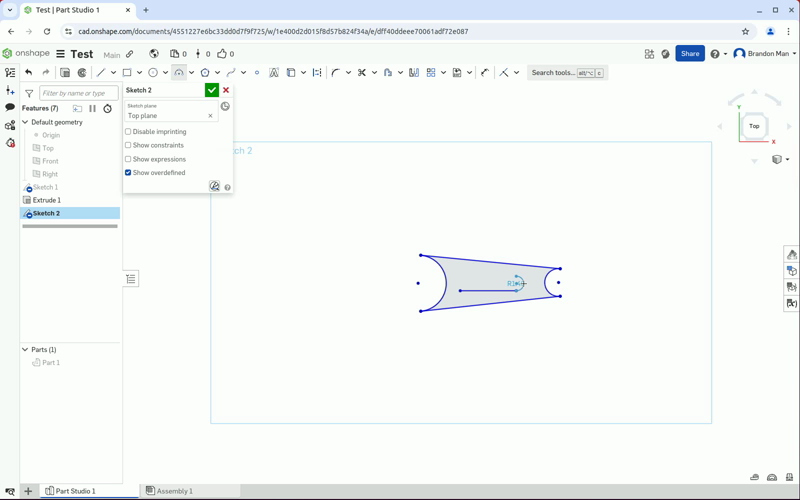
key_up(shift)
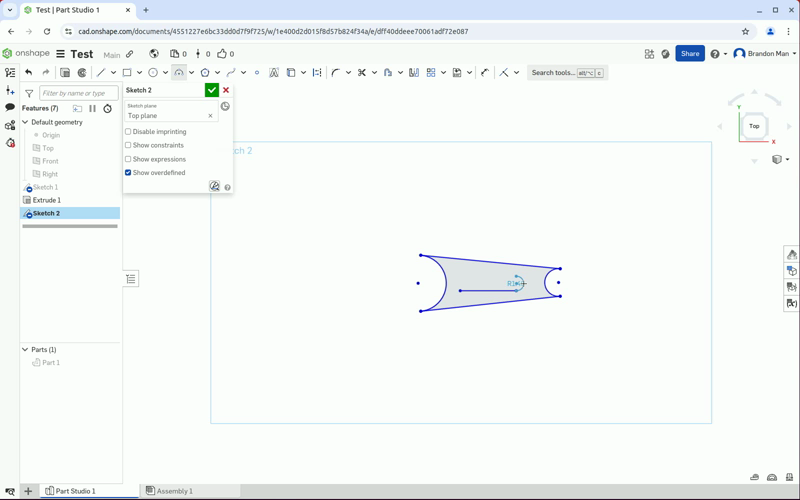
key(esc)
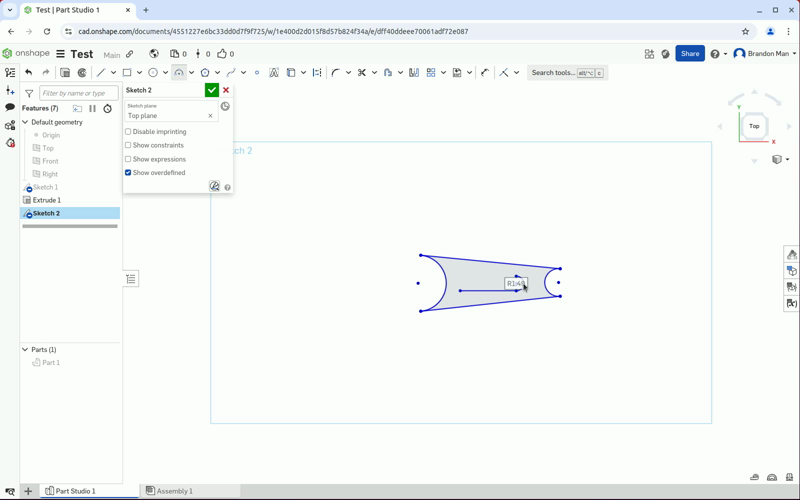
key(l)
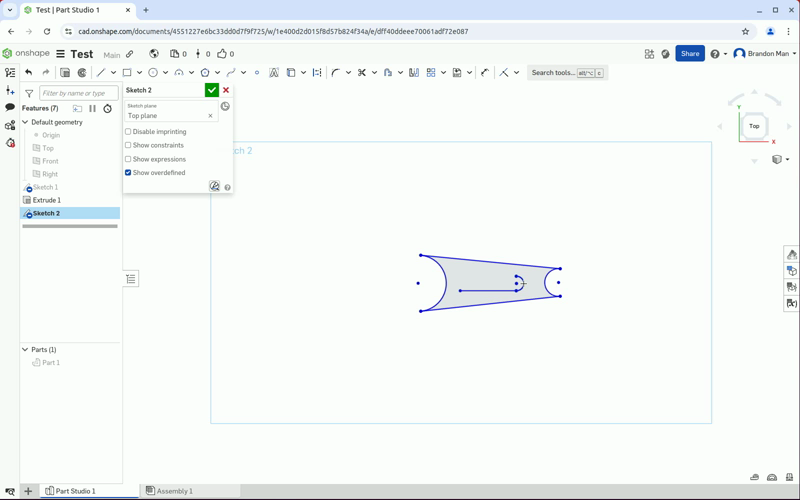
mouse_move(516, 276)
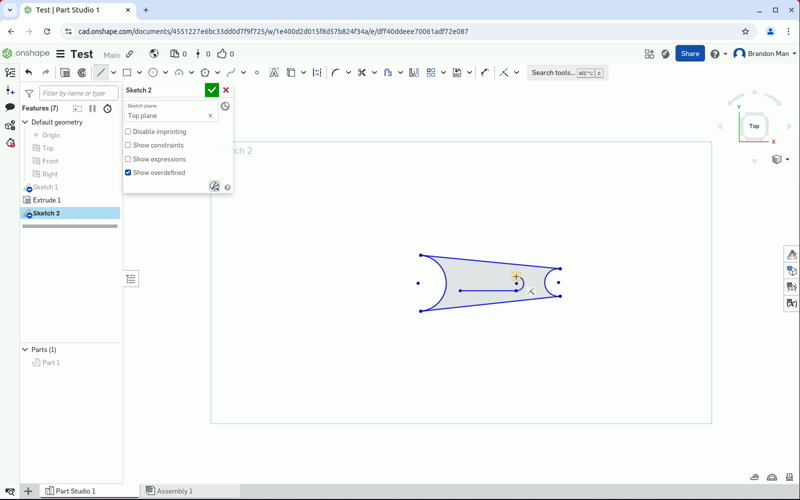
click(516, 276)
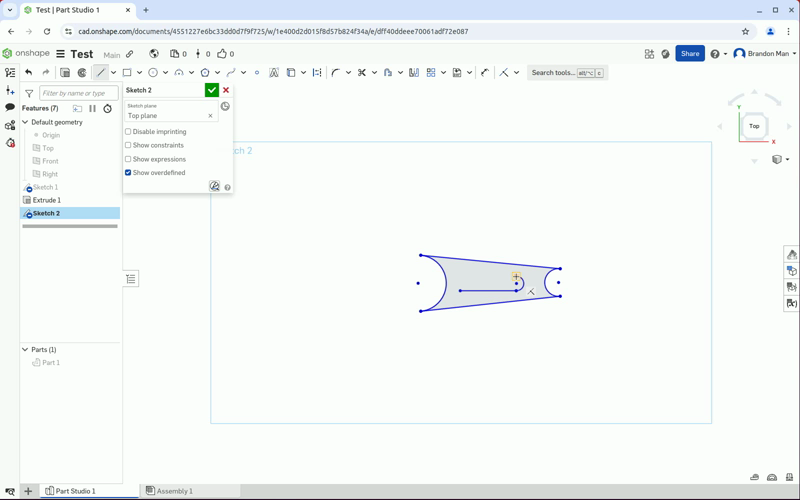
key_down(shift)
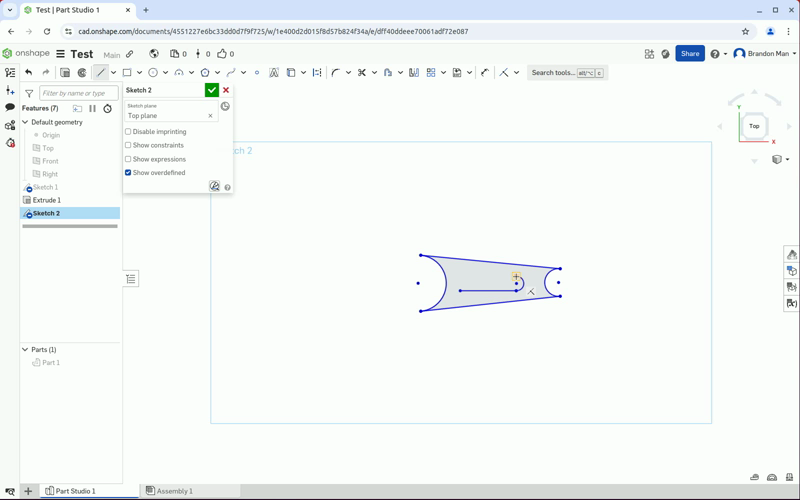
mouse_move(546, 276)
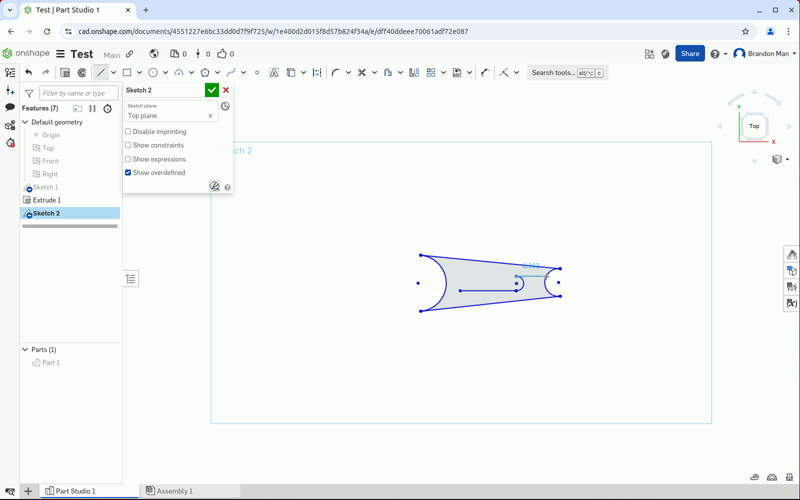
mouse_move(460, 276)
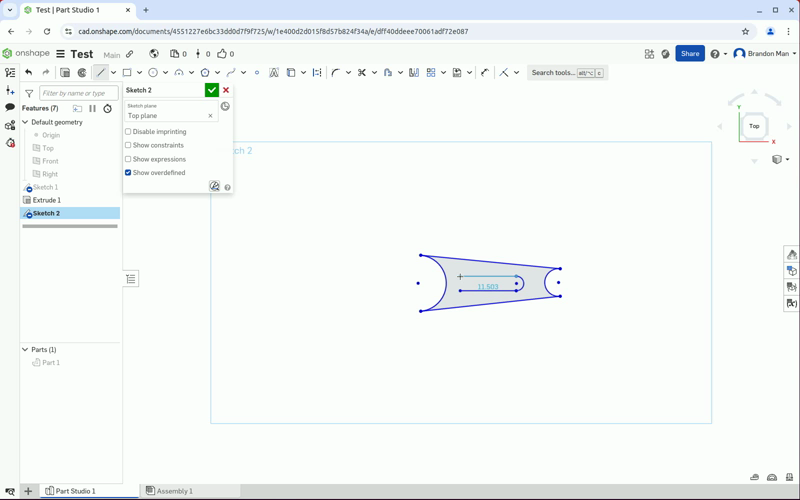
click(460, 276)
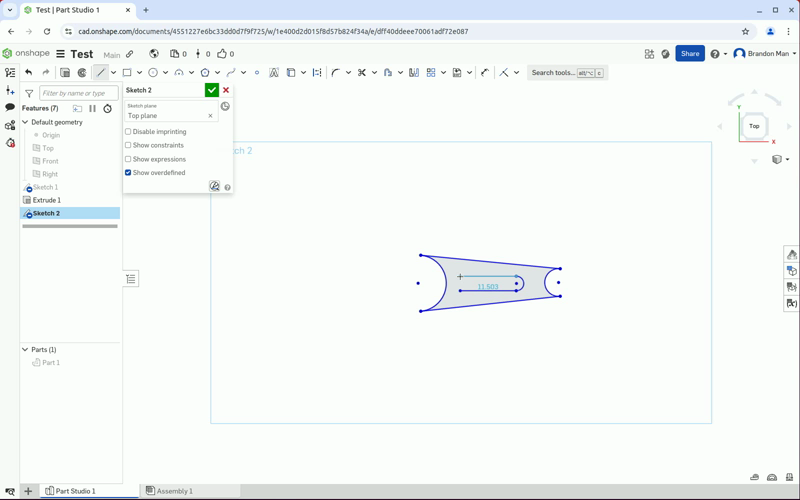
key_up(shift)
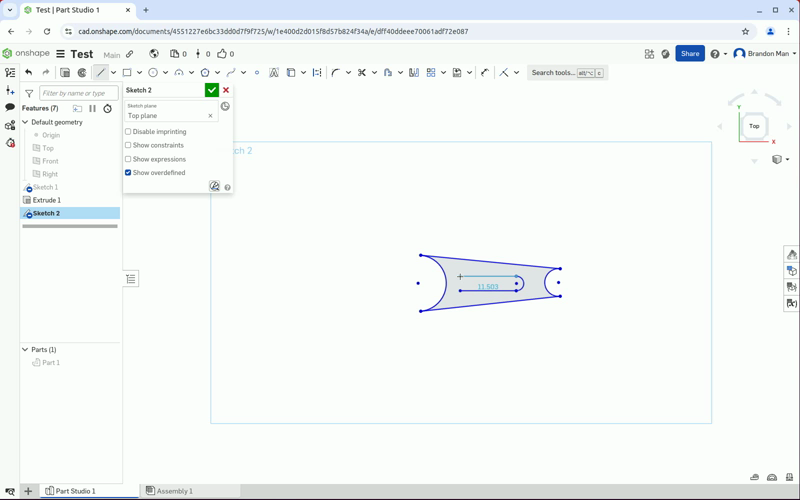
key(esc)
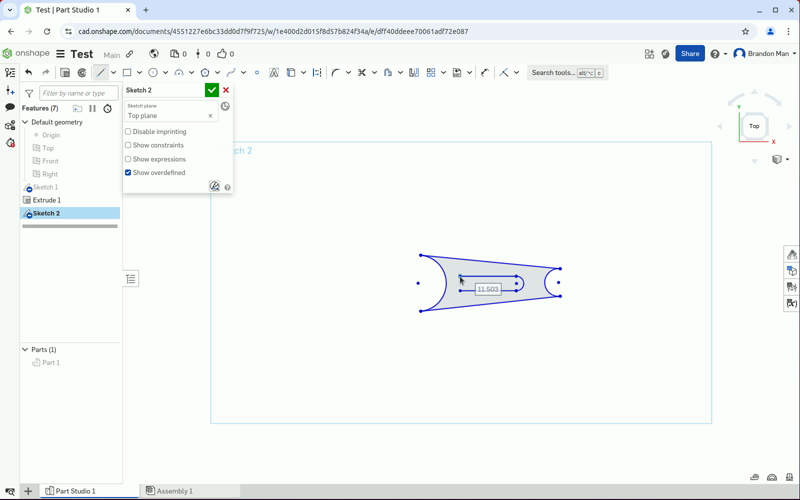
key(a)
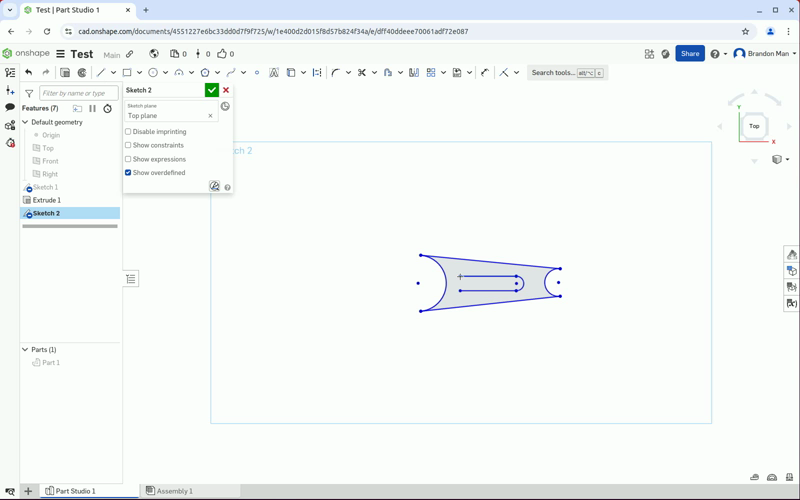
mouse_move(460, 276)
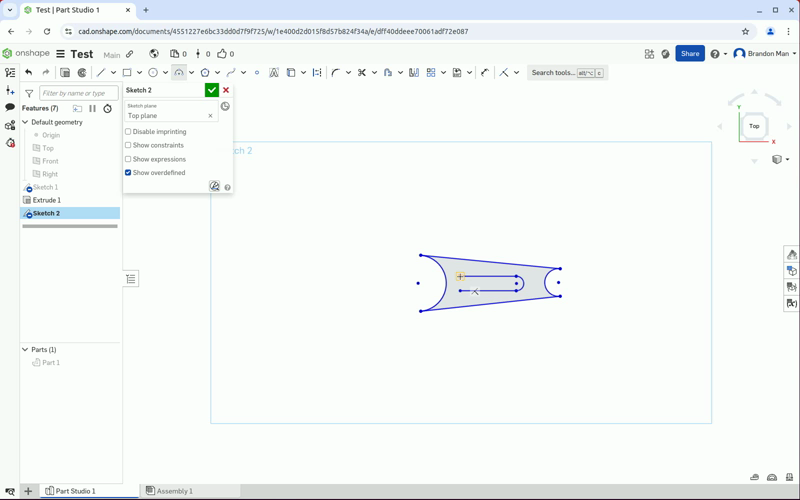
click(460, 276)
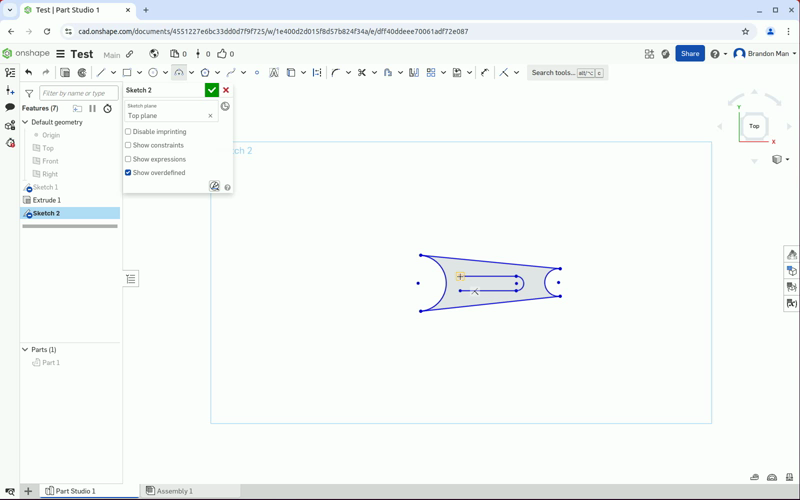
mouse_move(460, 290)
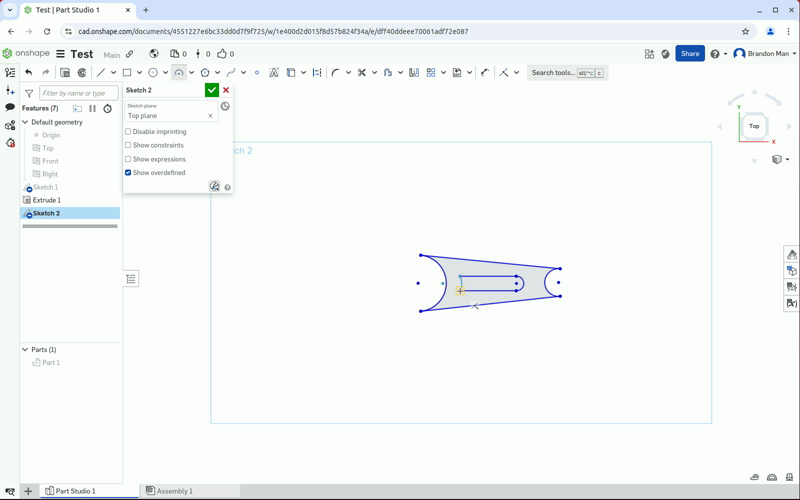
click(460, 290)
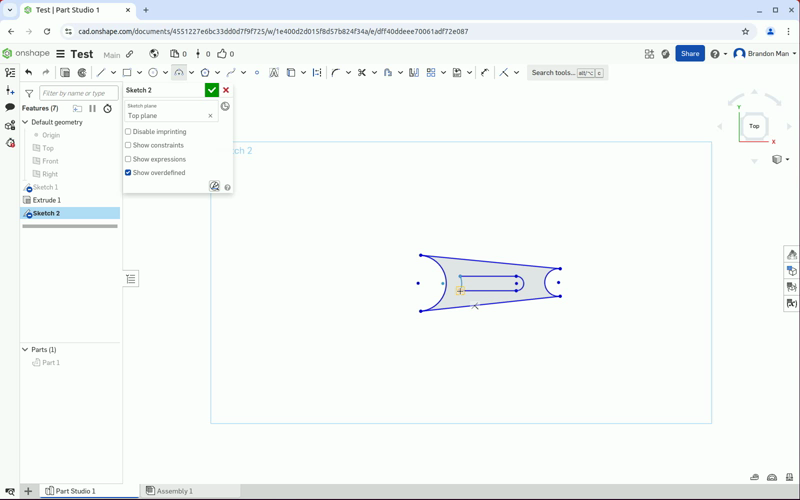
key_down(shift)
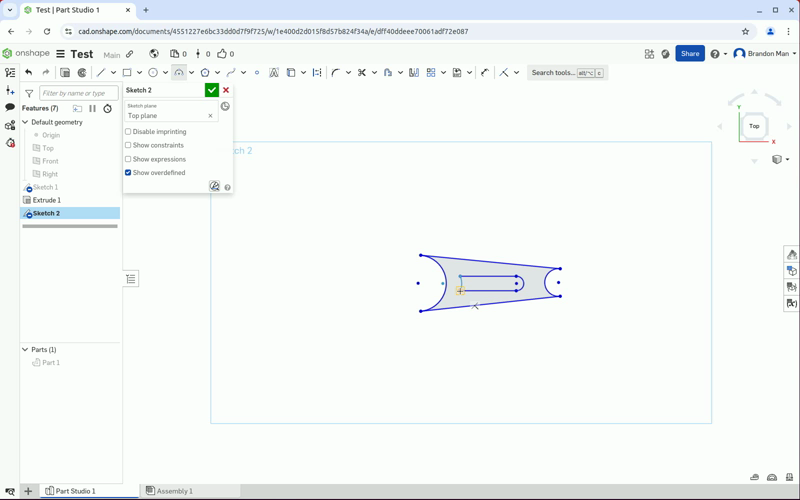
mouse_move(453, 283)
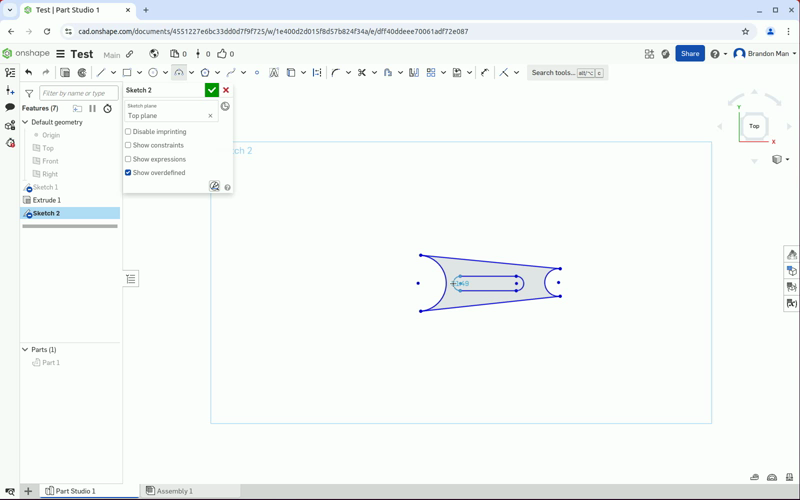
click(453, 283)
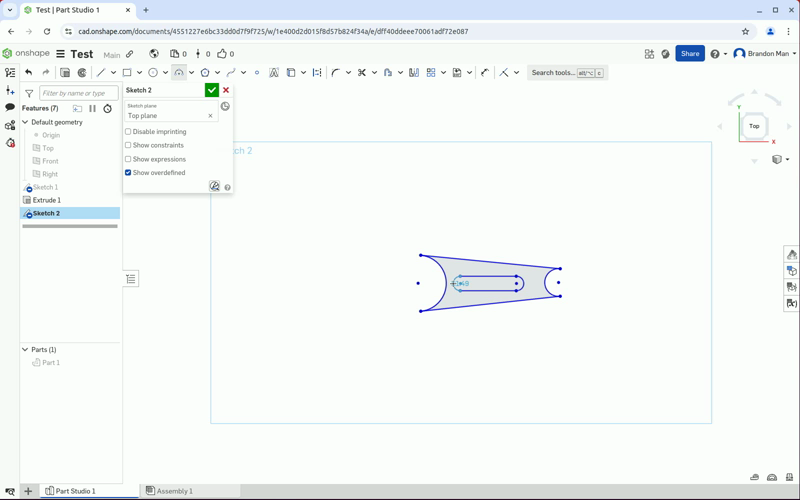
key_up(shift)
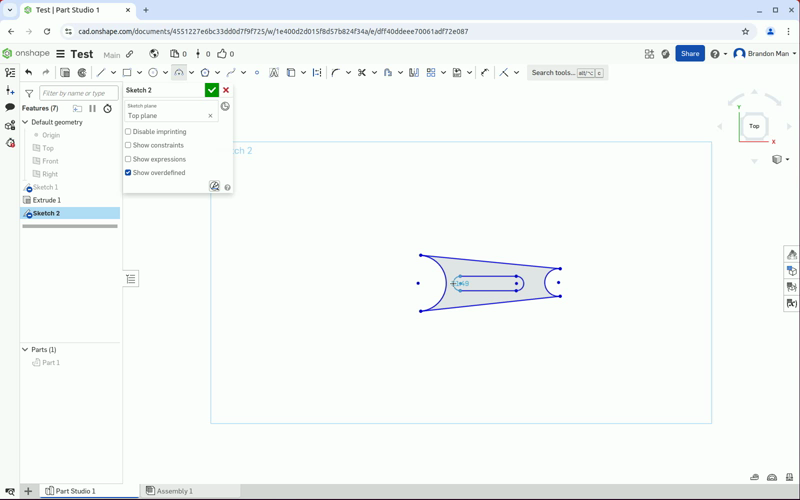
key(esc)
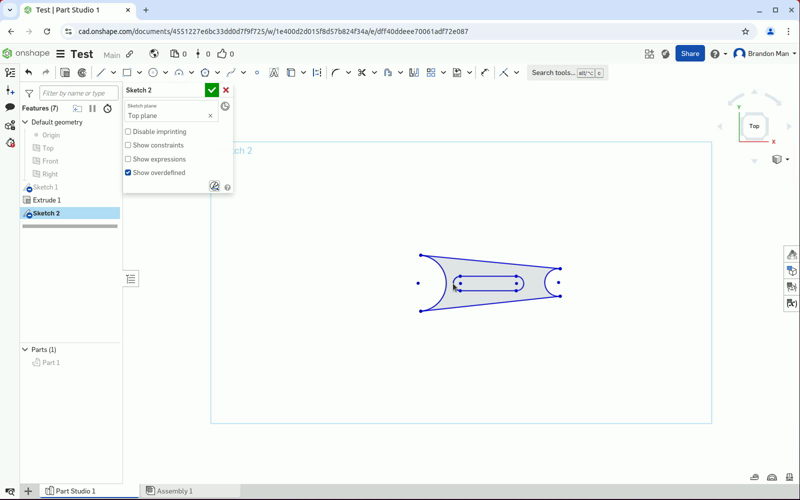
mouse_move(496, 296)
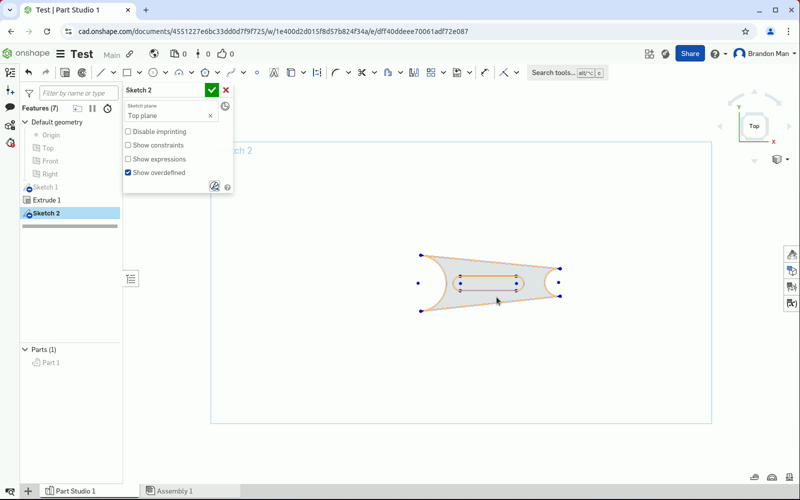
click(496, 296)
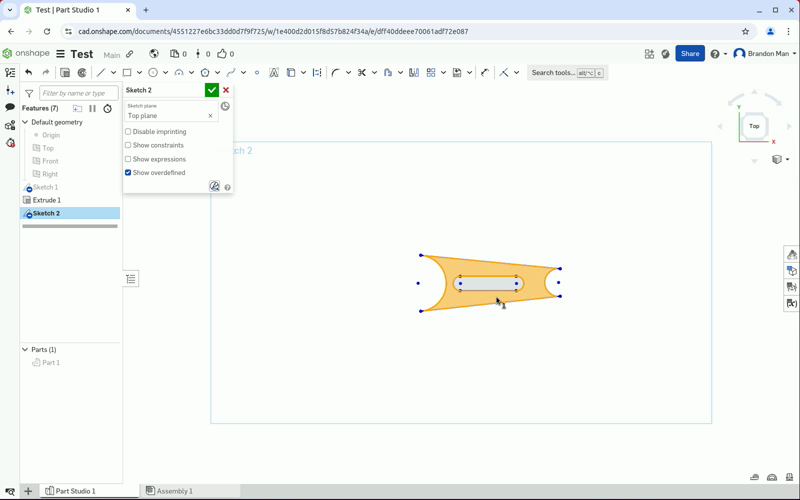
mouse_move(73, 352)
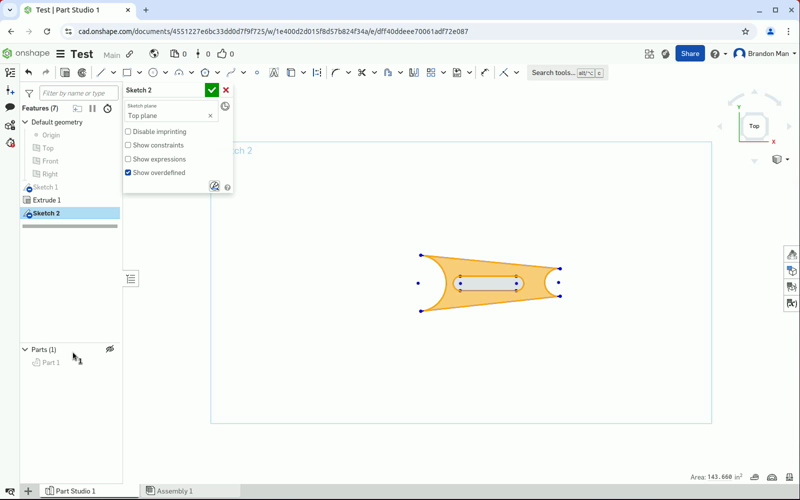
key(shift+y)
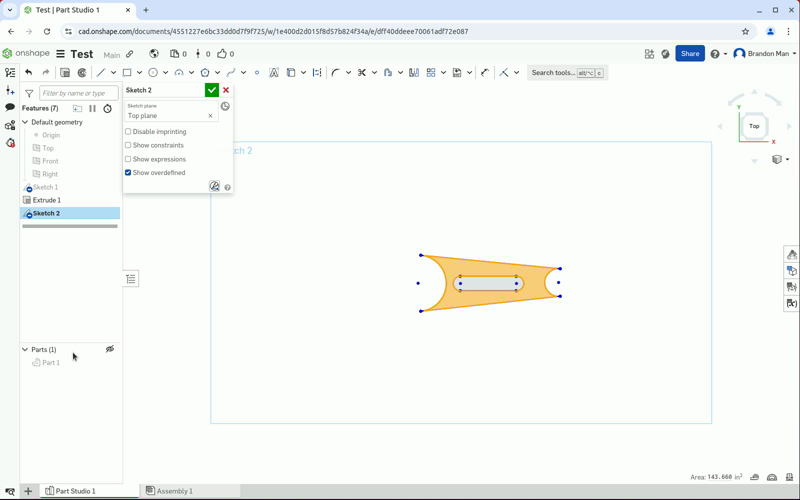
key(shift+e)
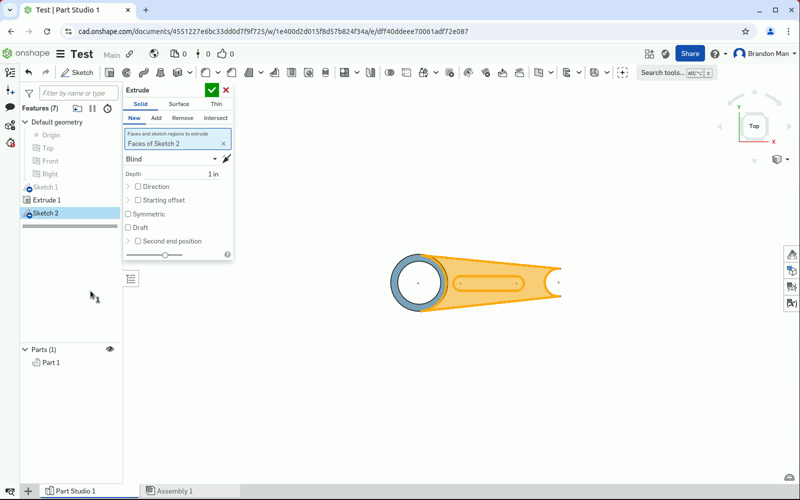
mouse_move(143, 106)
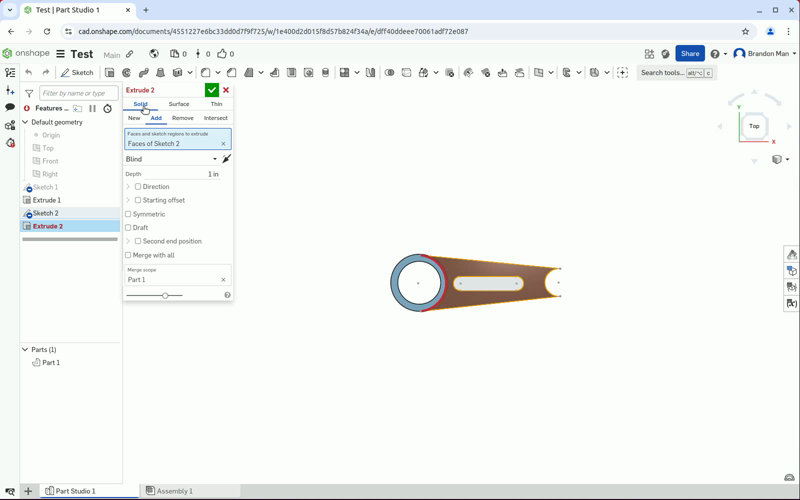
click(143, 106)
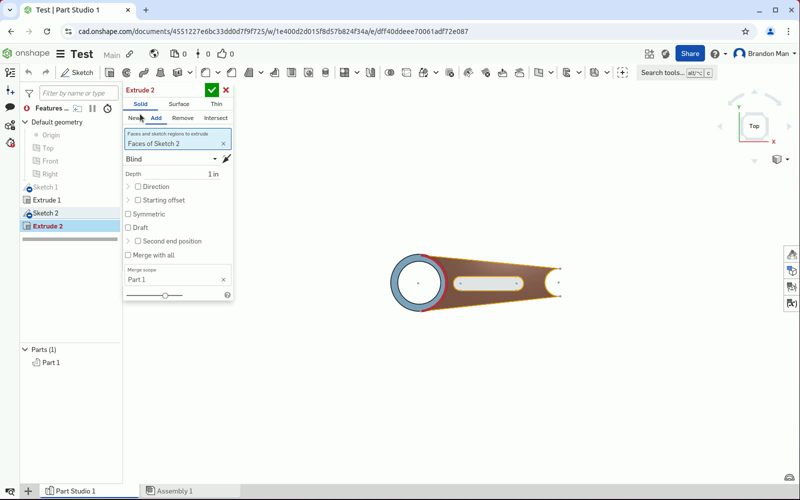
mouse_move(137, 120)
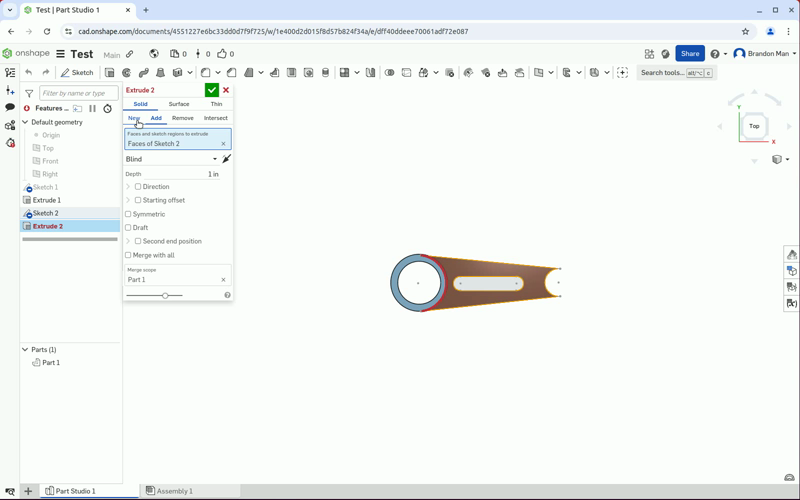
click(137, 120)
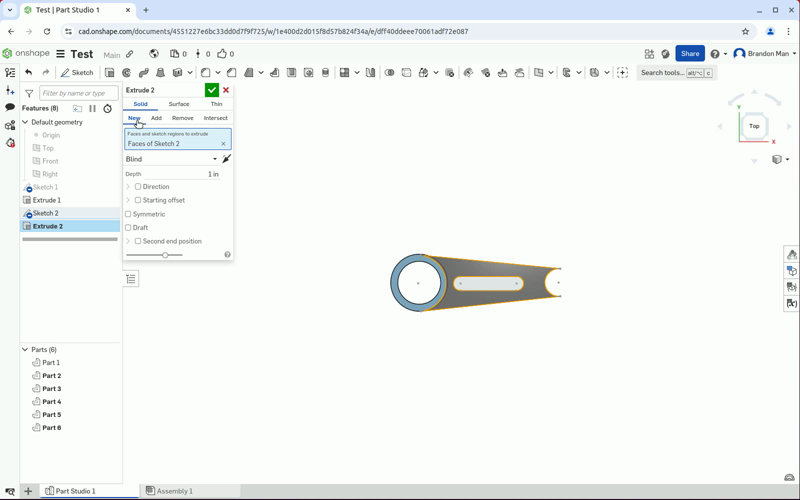
key(tab, 4)
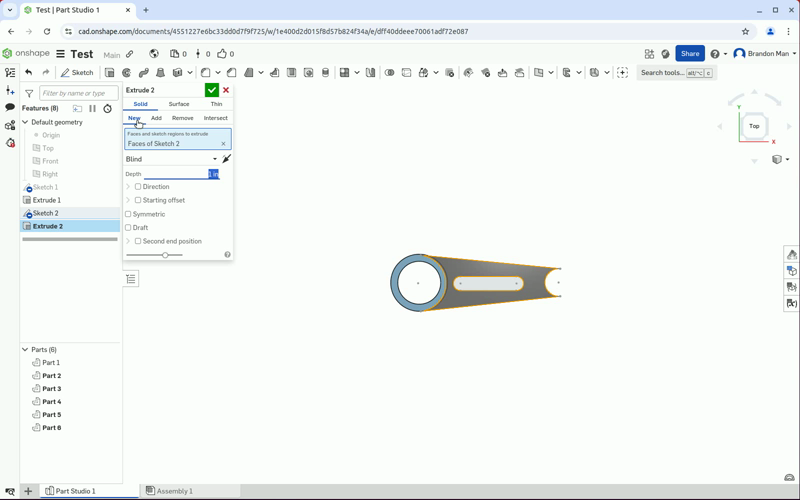
text(-8.666)
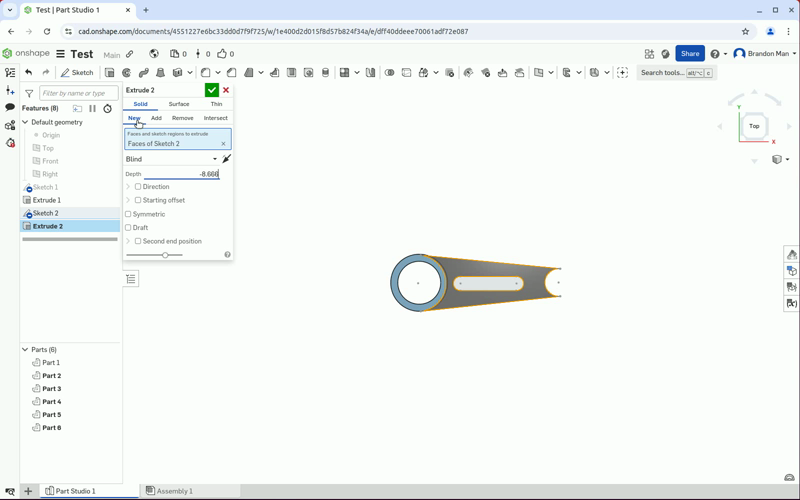
key(enter)
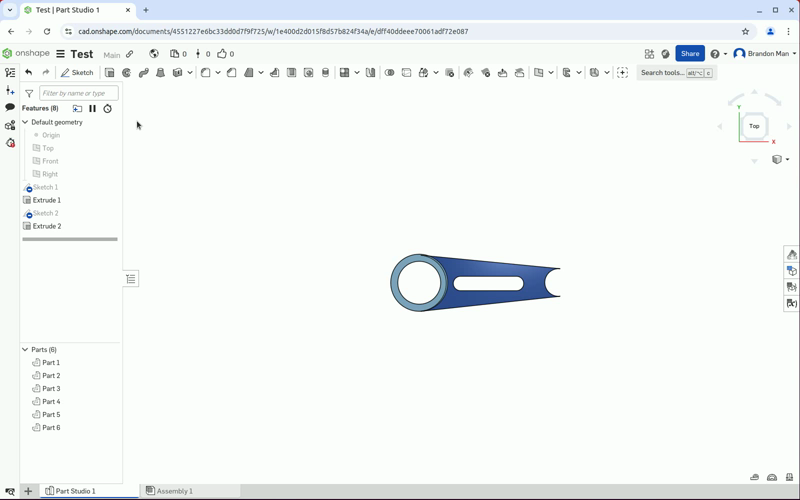
key(shift+h)
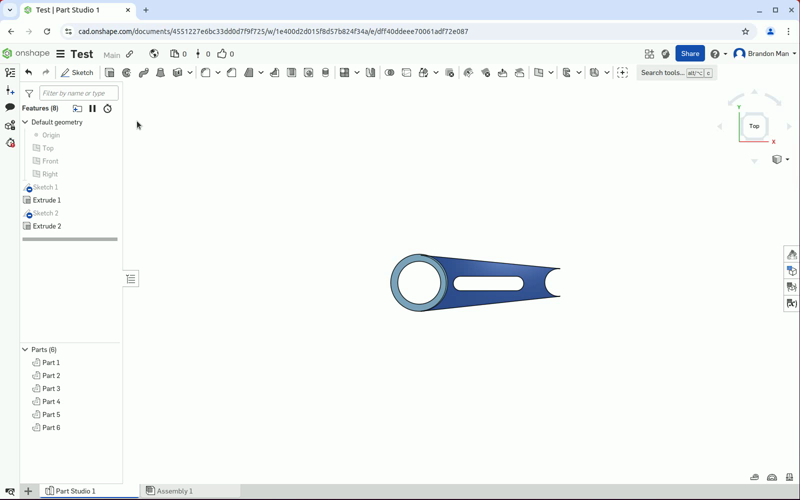
key(shift+h)
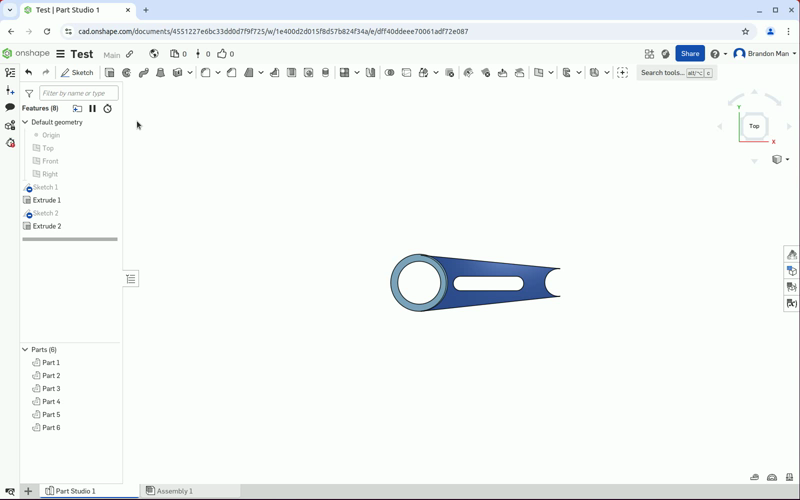
mouse_move(73, 189)
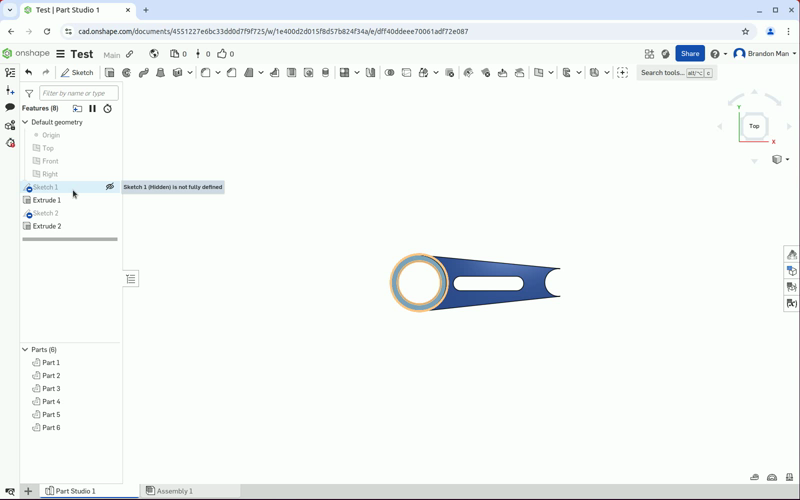
click(73, 189)
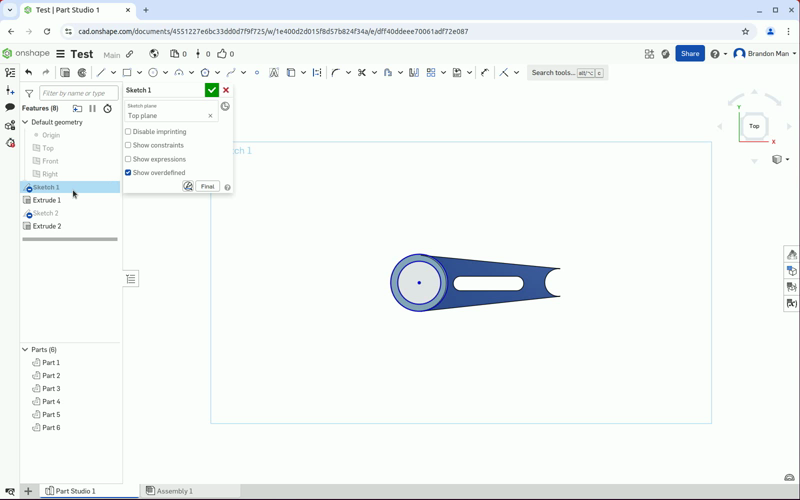
mouse_move(229, 92)
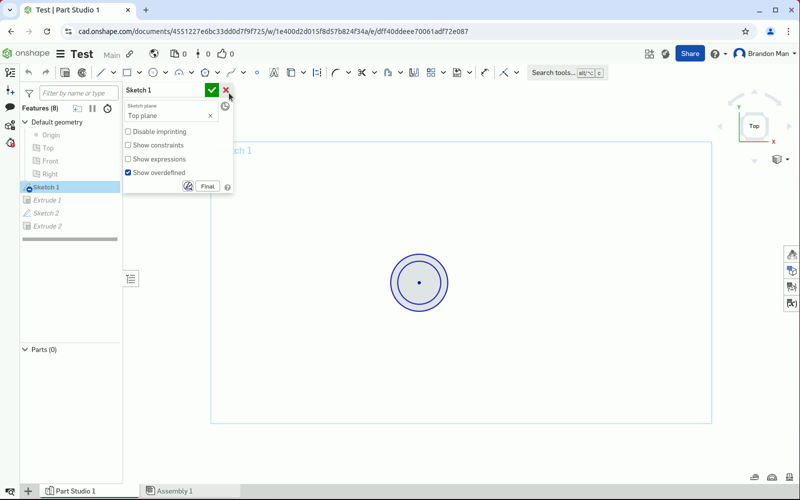
click(229, 92)
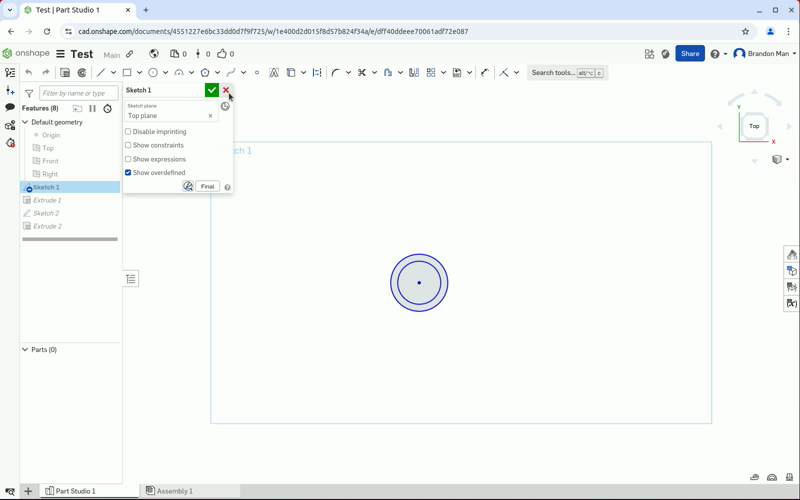
key(shift+s)
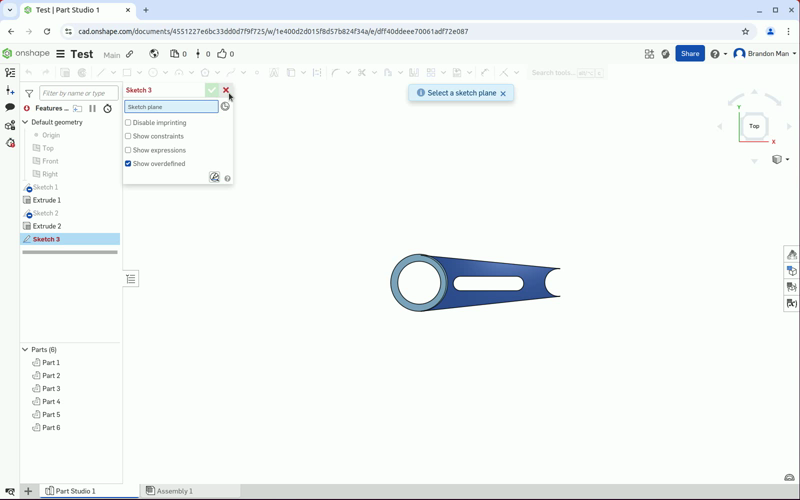
mouse_move(73, 150)
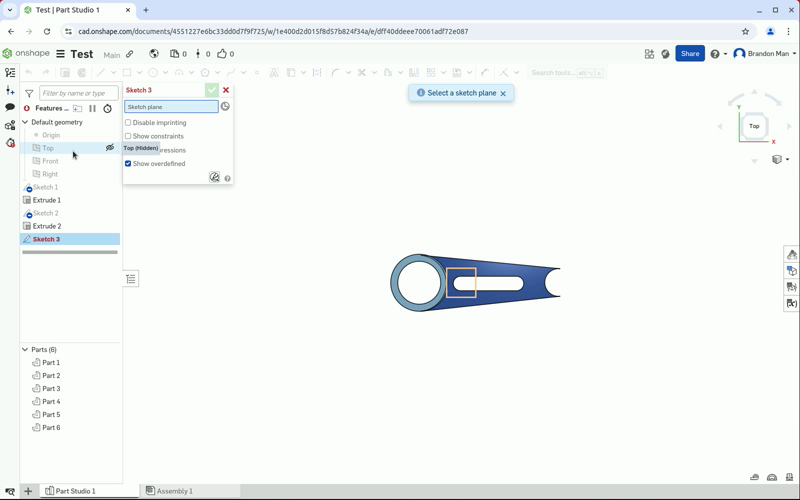
click(73, 150)
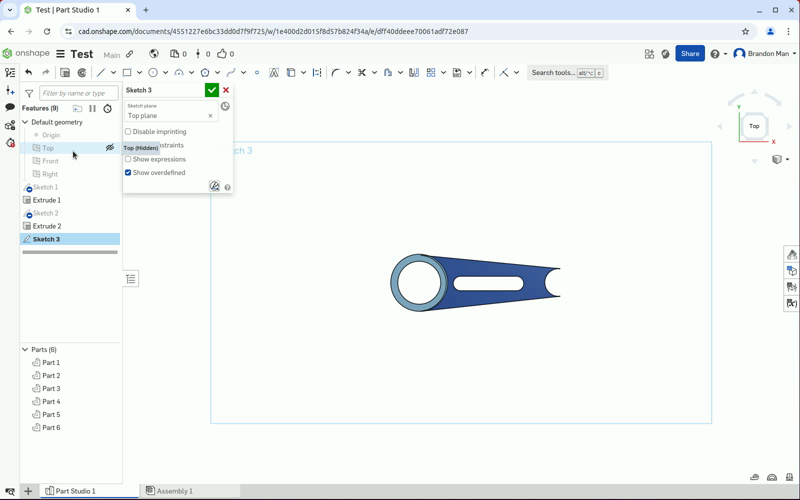
mouse_move(73, 352)
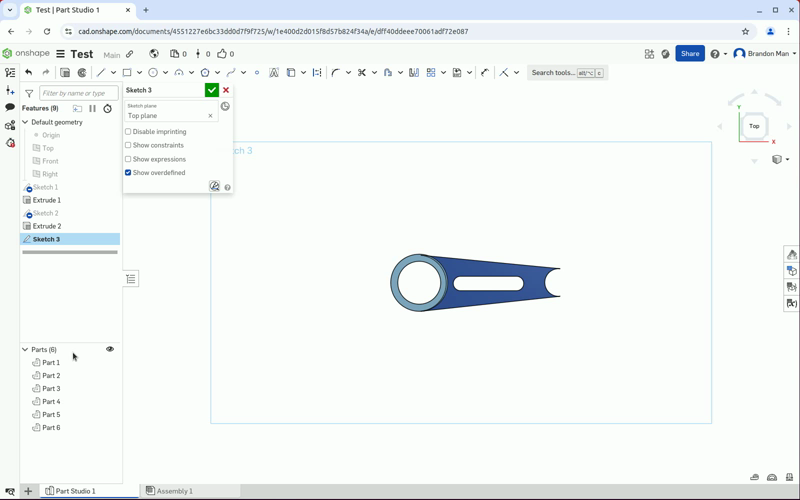
key(y)
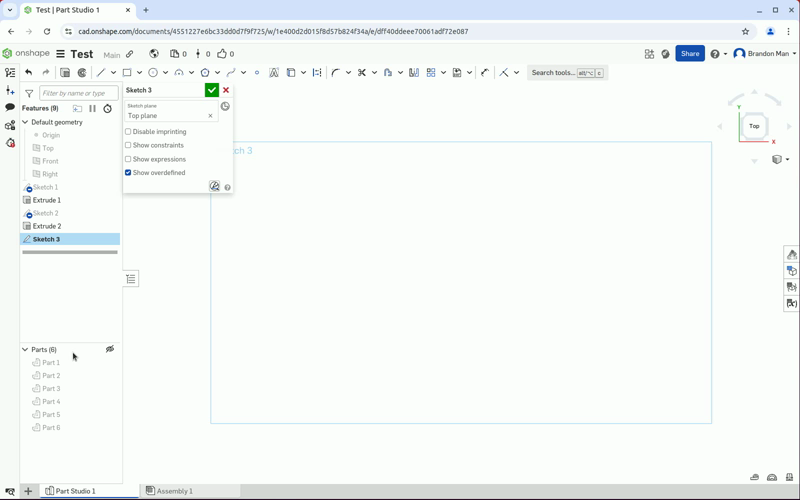
key(c)
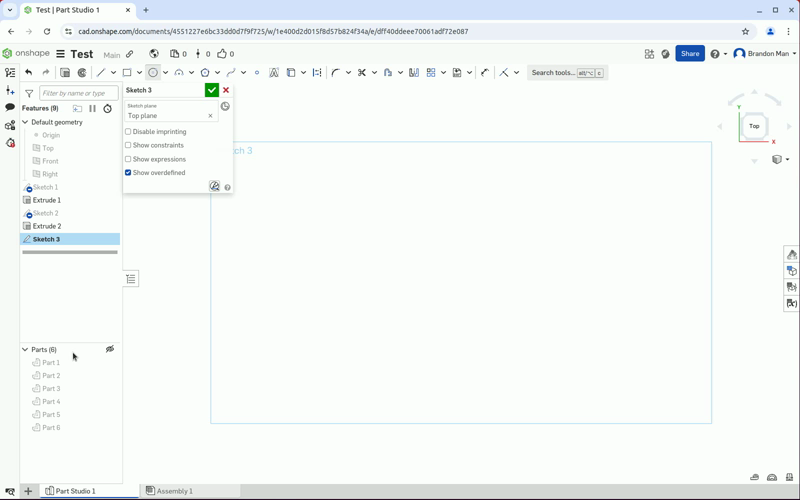
key_down(shift)
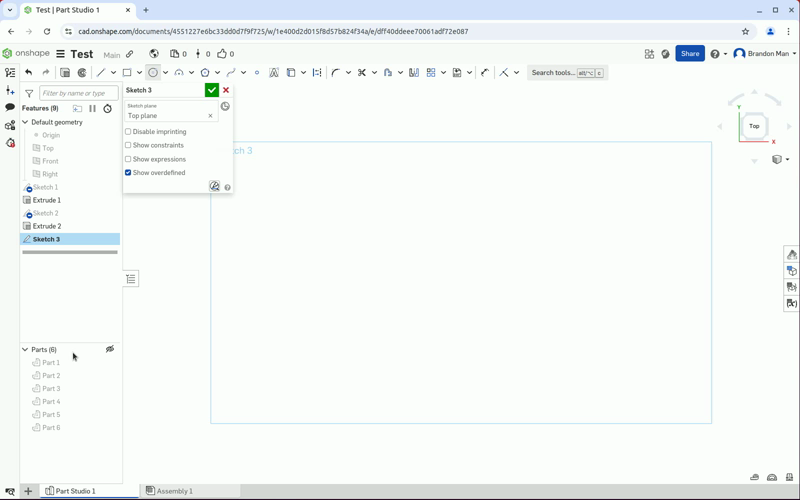
mouse_move(559, 282)
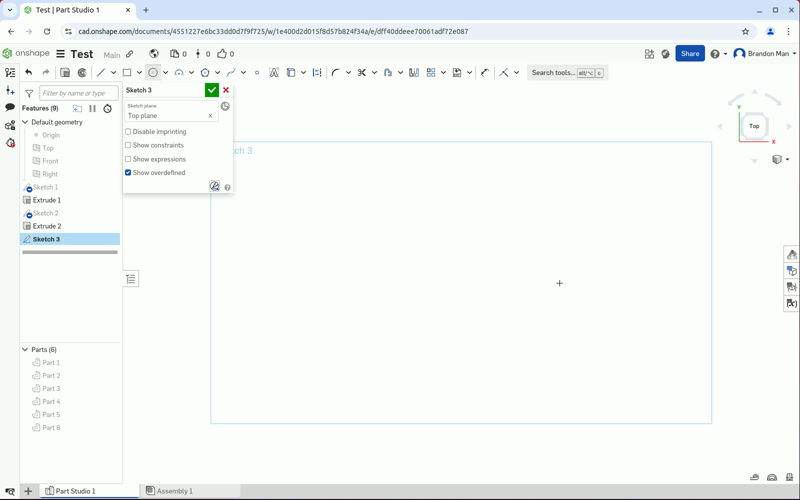
click(559, 282)
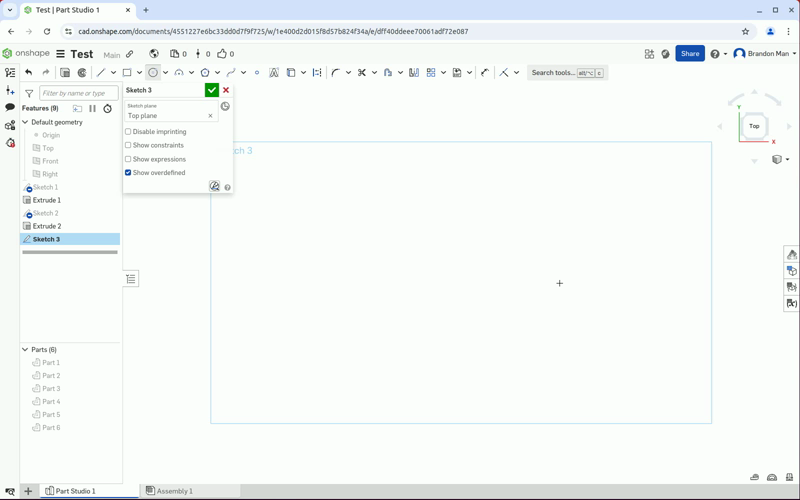
key_up(shift)
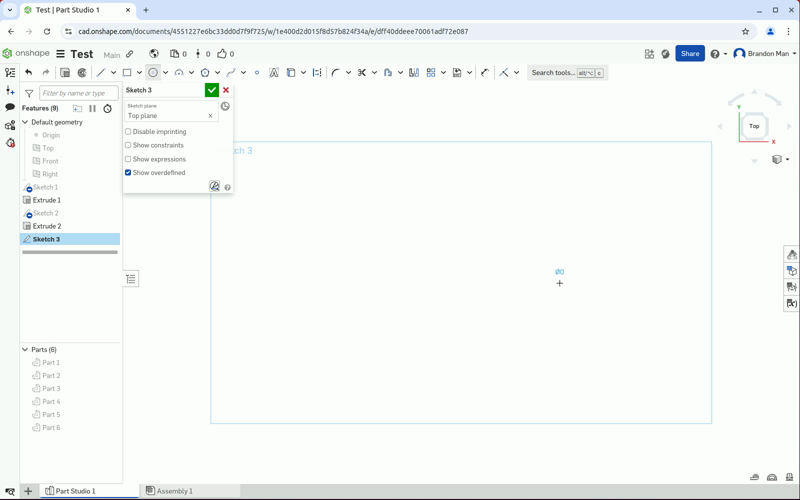
mouse_move(574, 282)
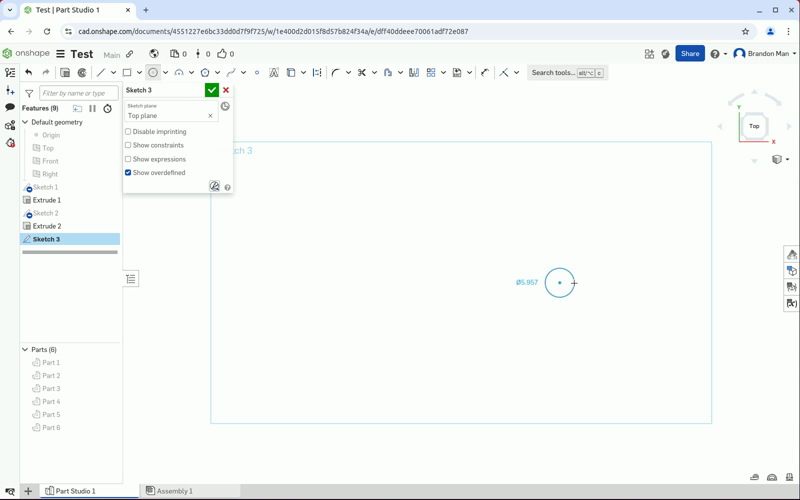
click(574, 282)
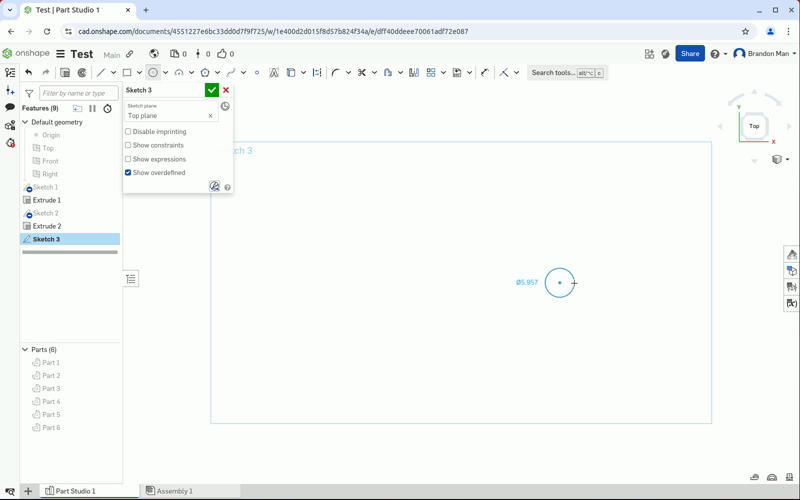
key(esc)
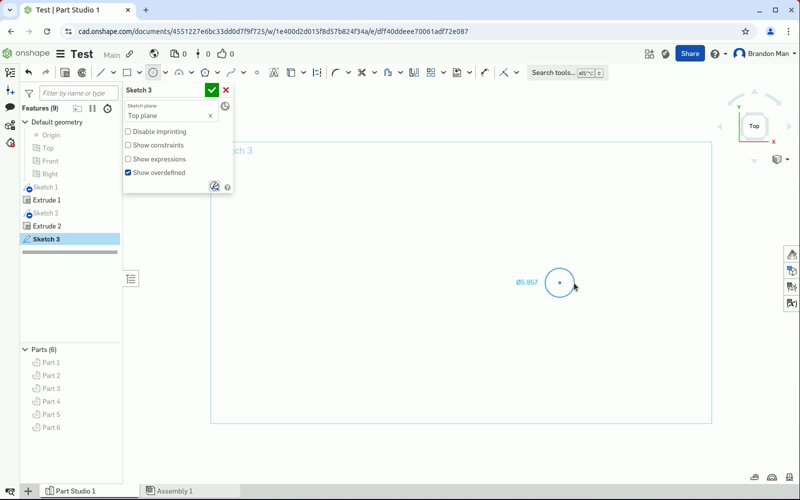
key(c)
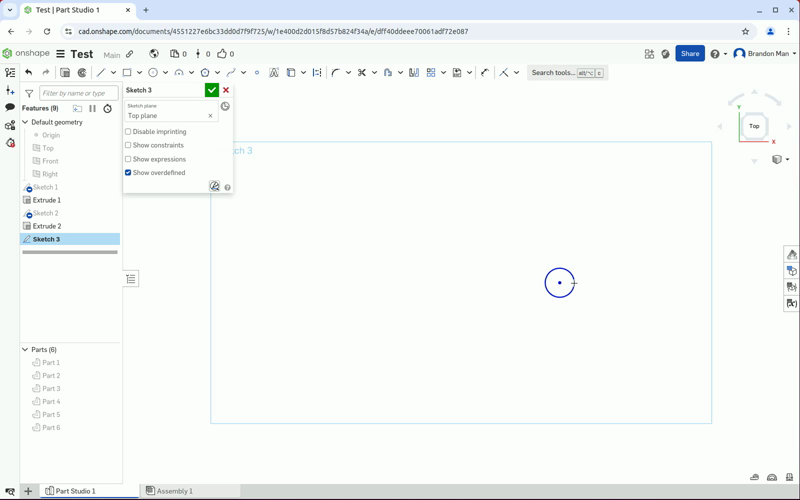
key_down(shift)
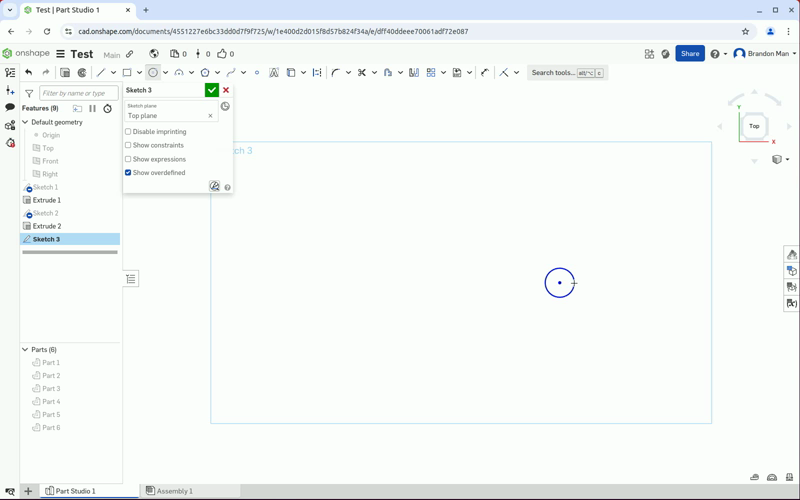
mouse_move(559, 282)
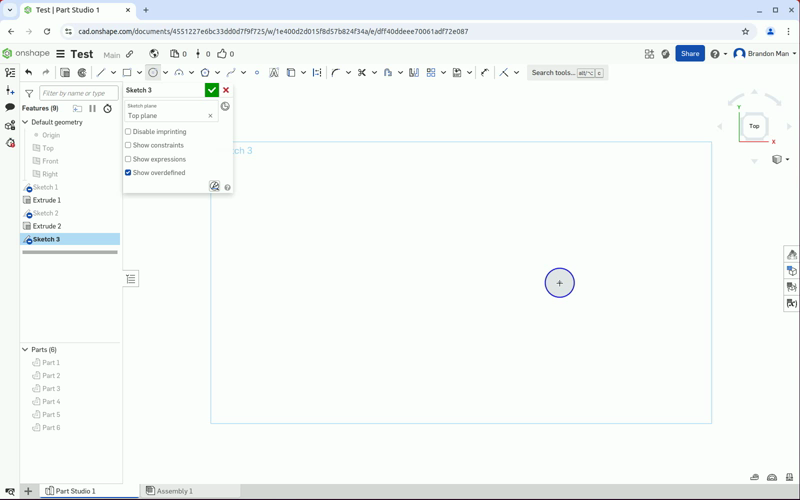
click(559, 282)
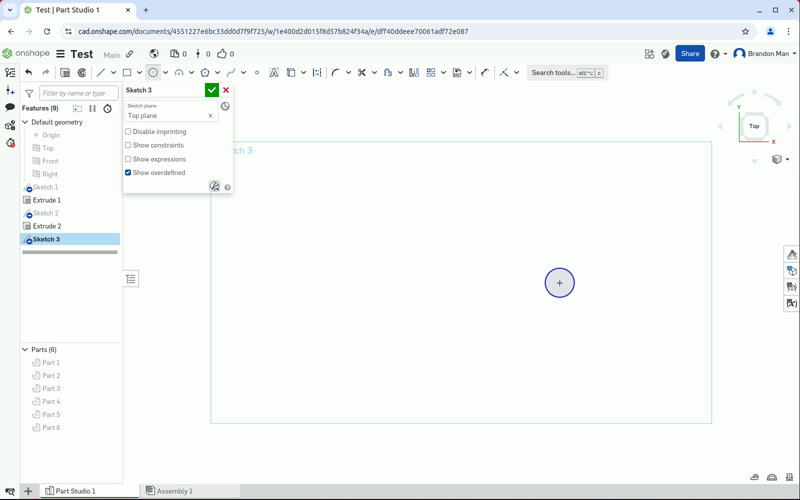
key_up(shift)
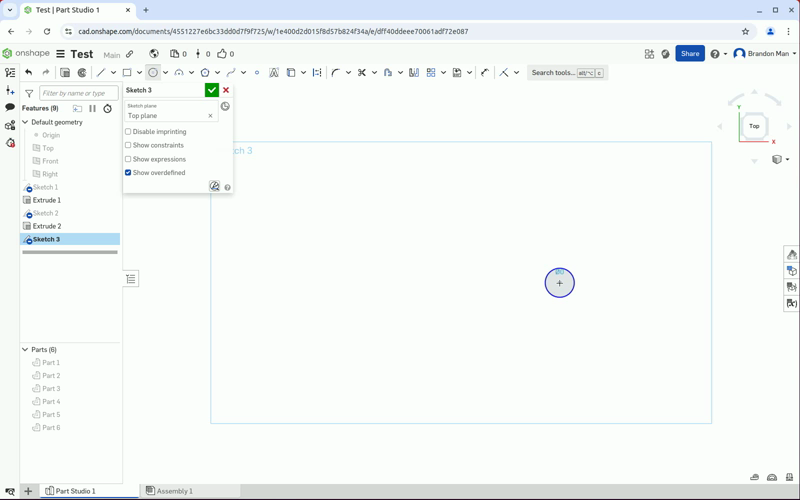
mouse_move(567, 282)
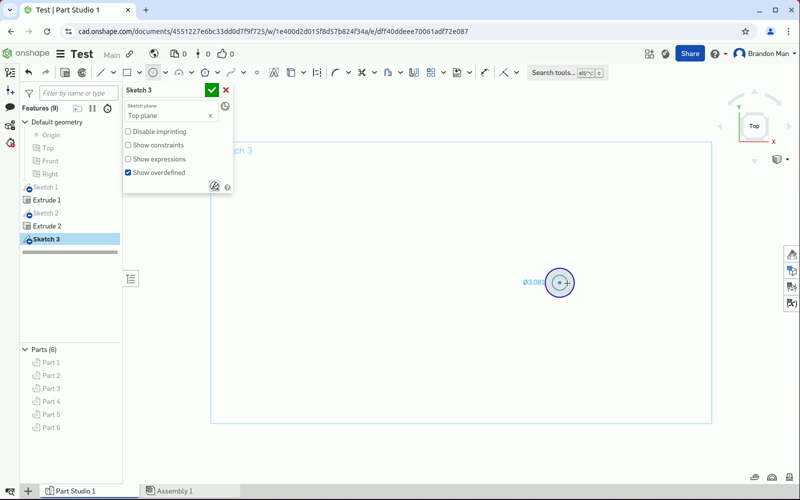
click(567, 282)
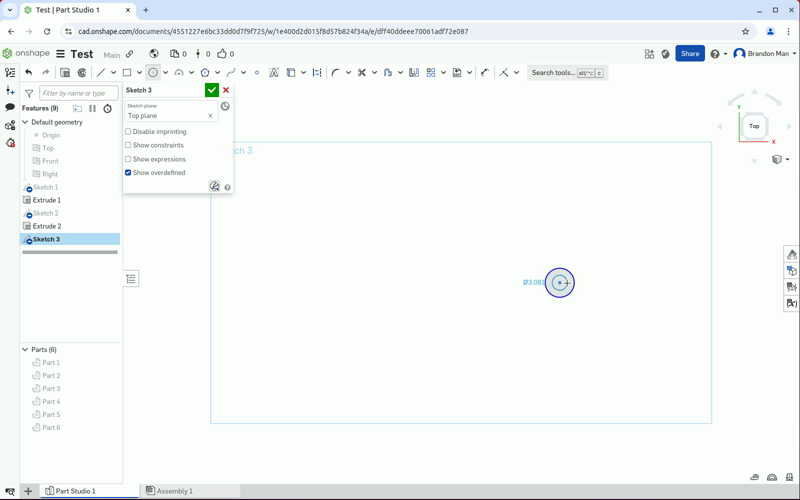
key(esc)
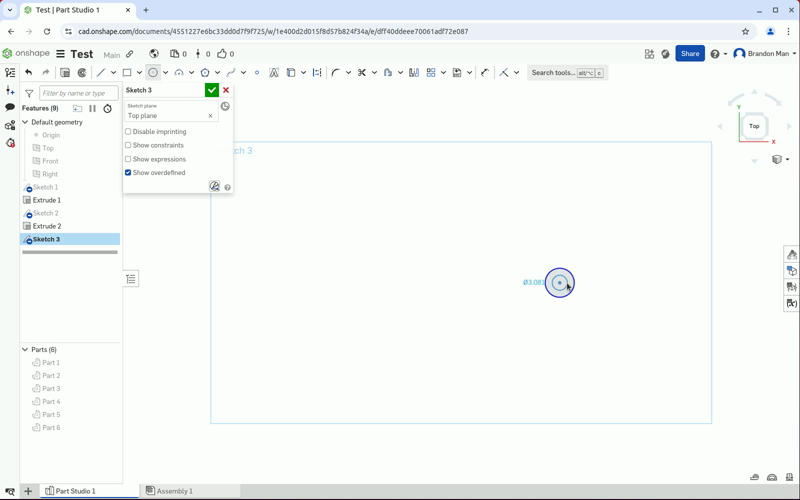
mouse_move(551, 287)
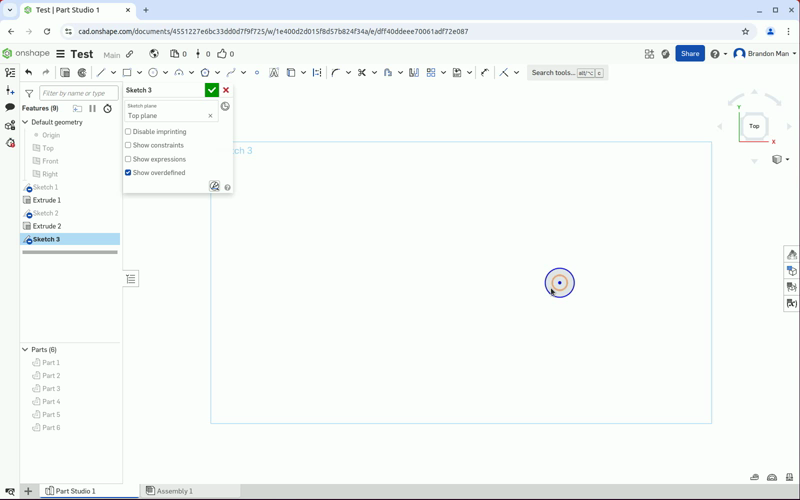
scroll(6)
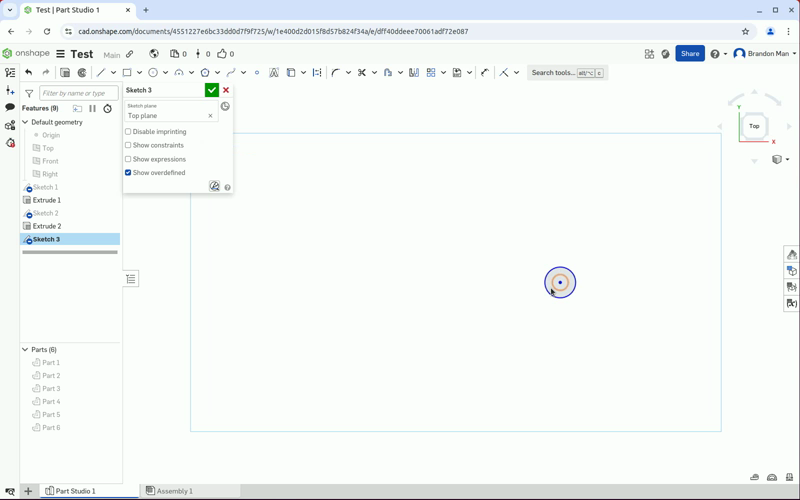
scroll(6)
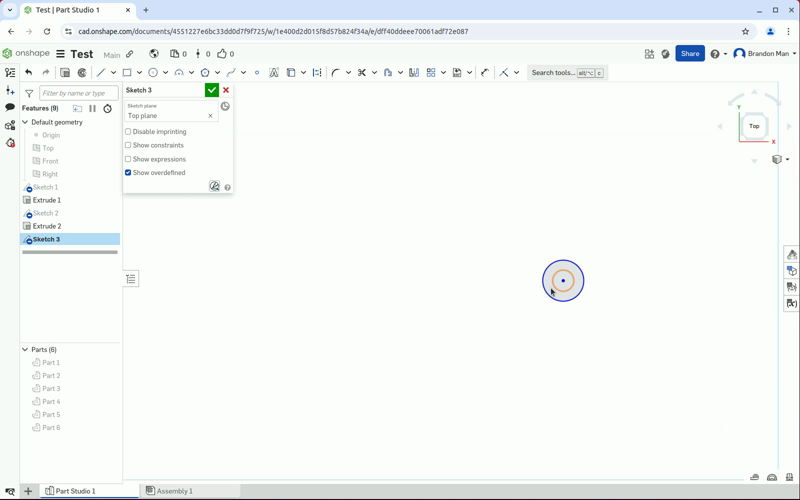
scroll(6)
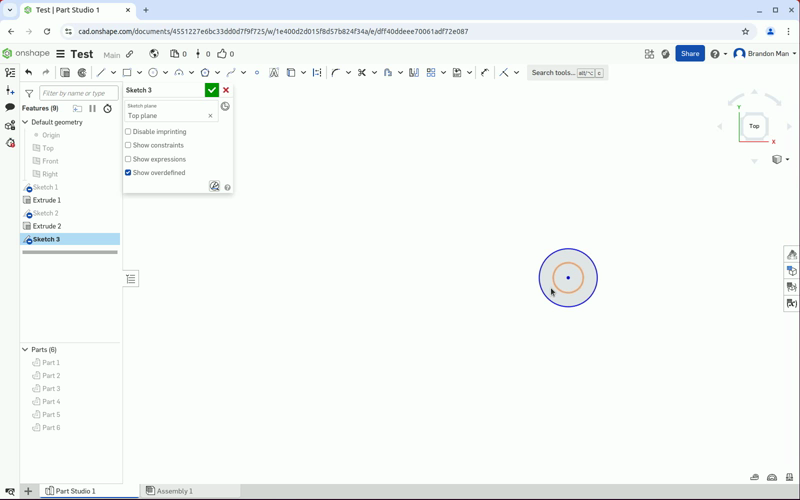
scroll(6)
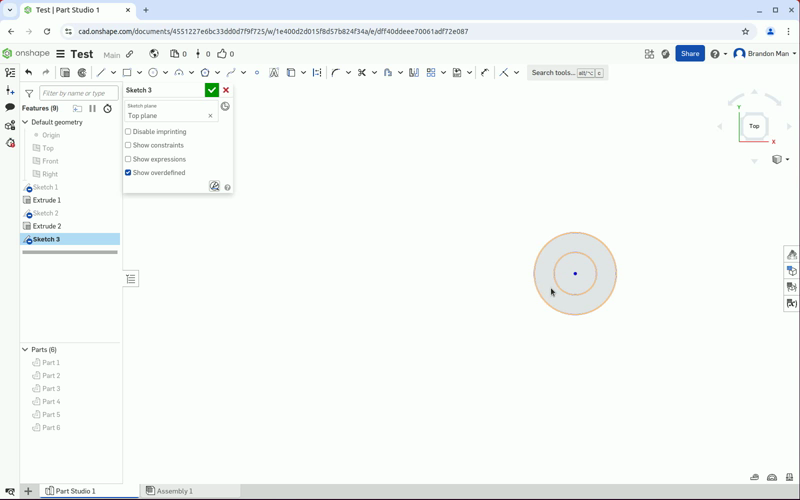
scroll(6)
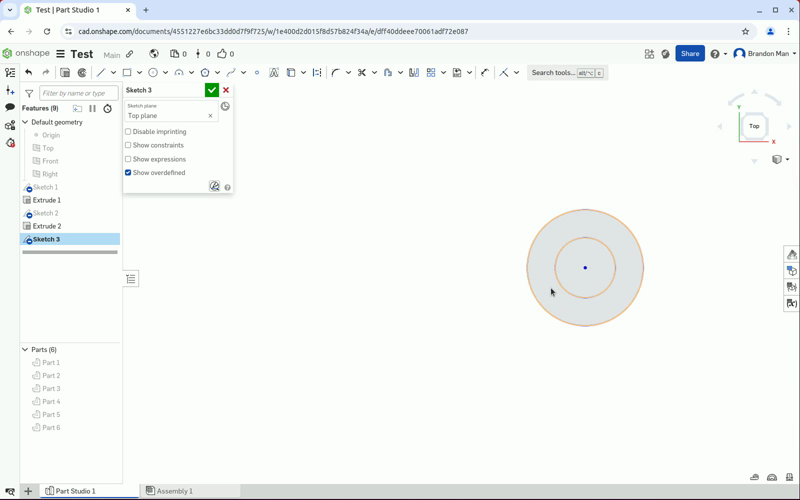
scroll(6)
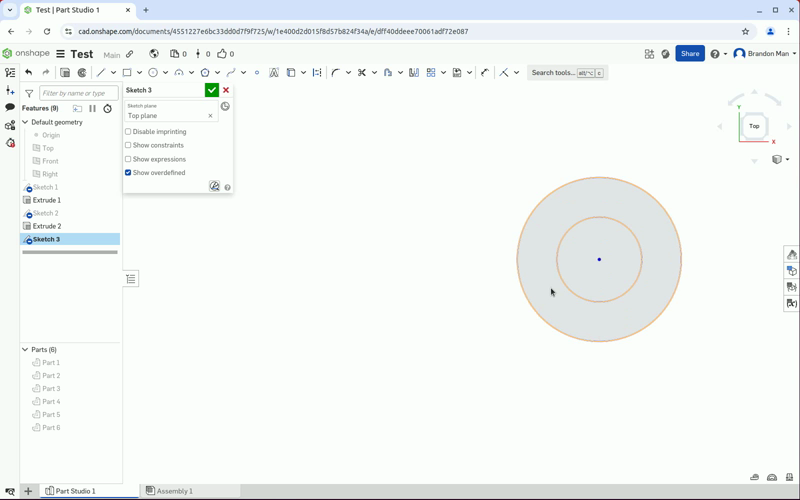
scroll(6)
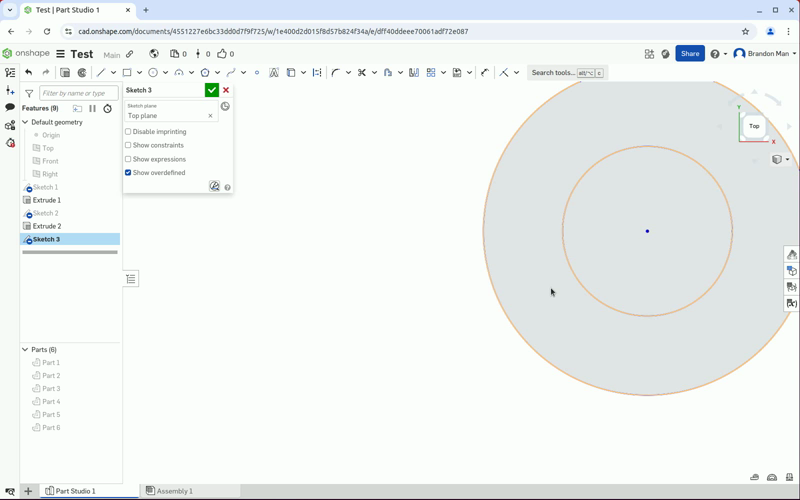
click(551, 287)
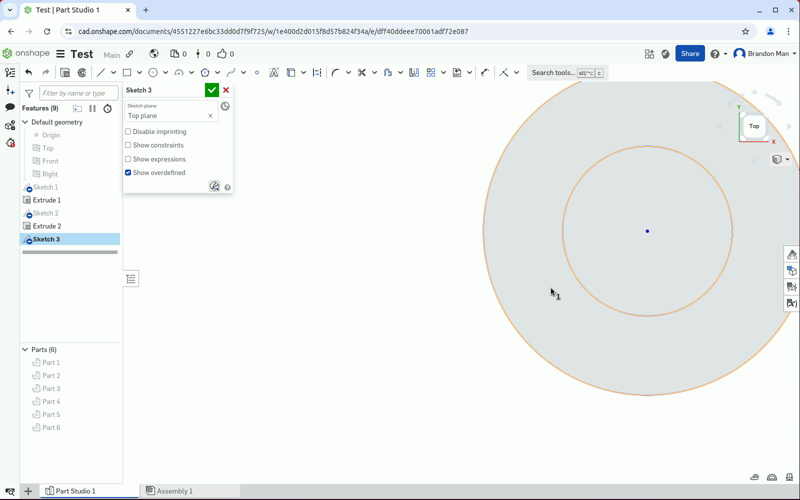
scroll(-6)
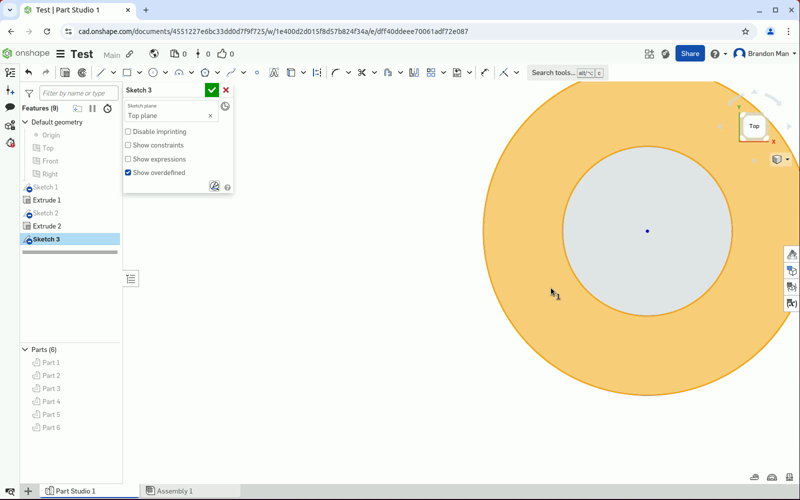
scroll(-6)
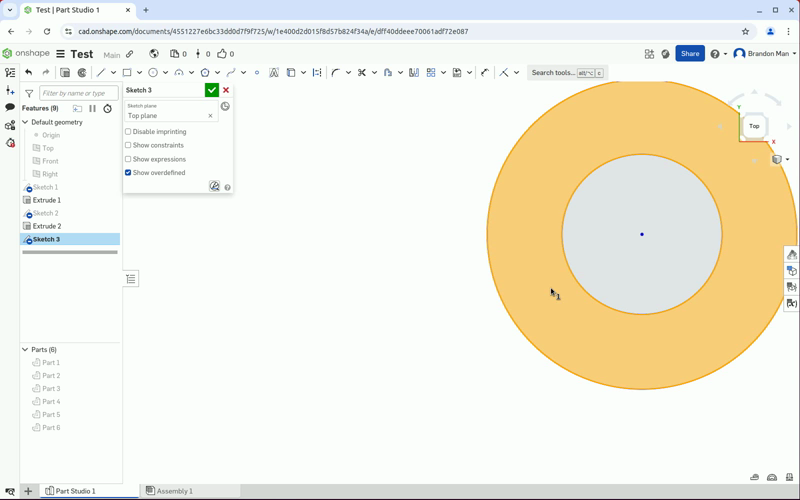
scroll(-6)
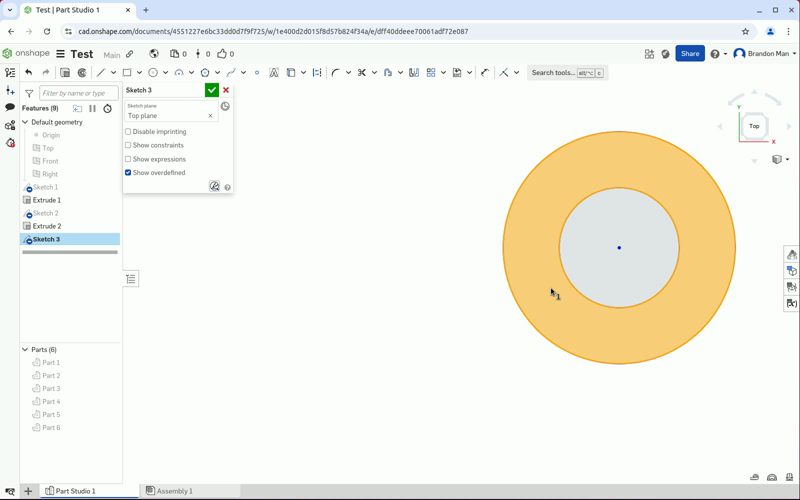
scroll(-6)
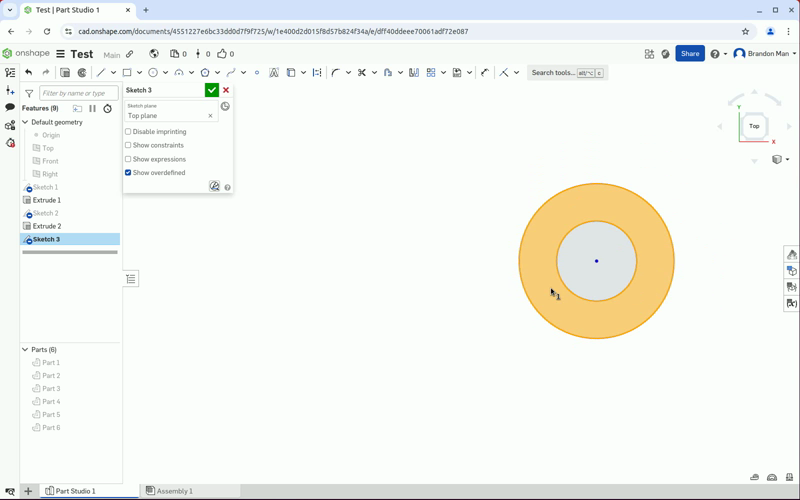
scroll(-6)
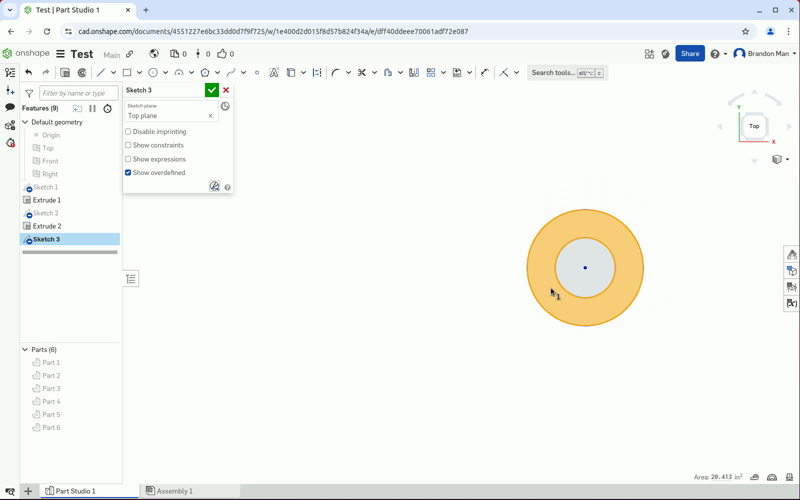
scroll(-6)
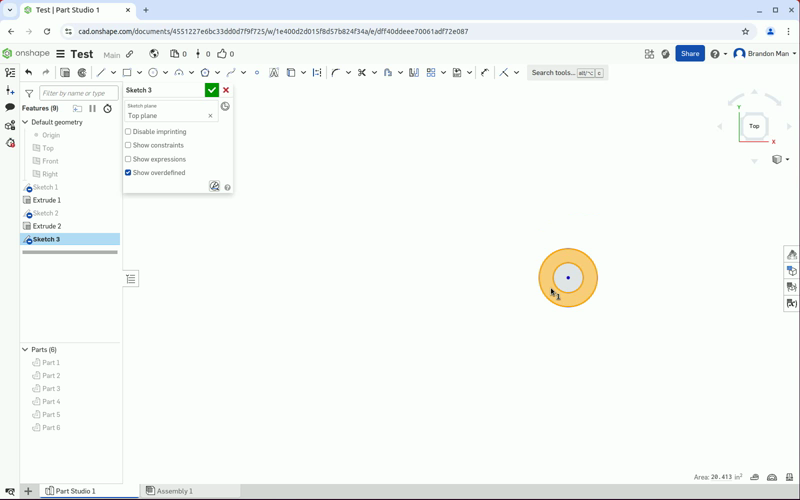
scroll(-6)
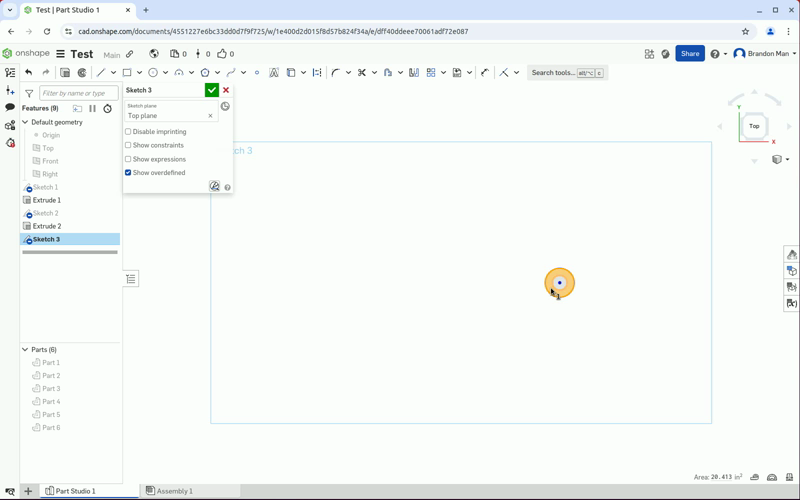
mouse_move(73, 352)
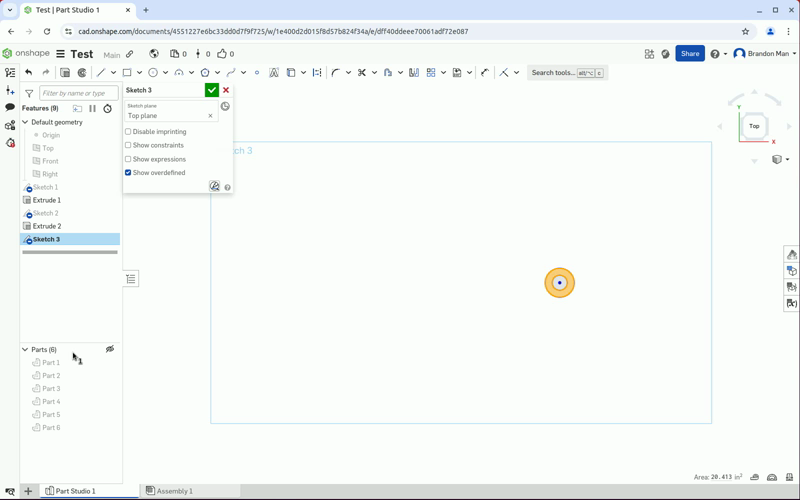
key(shift+y)
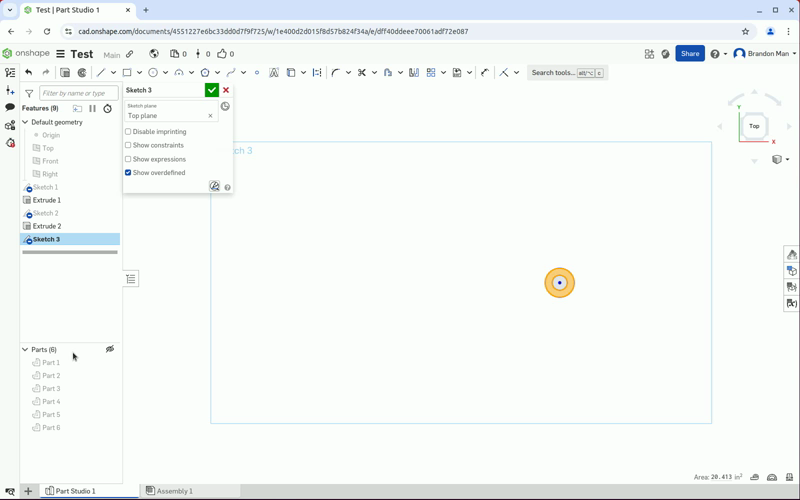
key(shift+e)
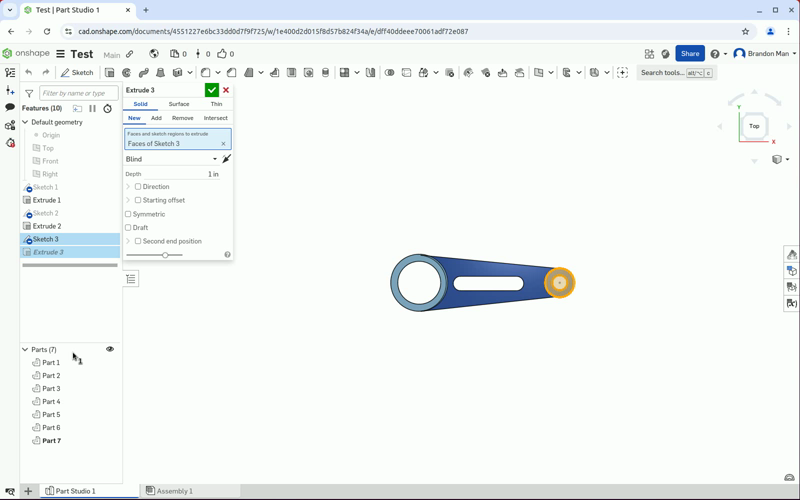
mouse_move(143, 106)
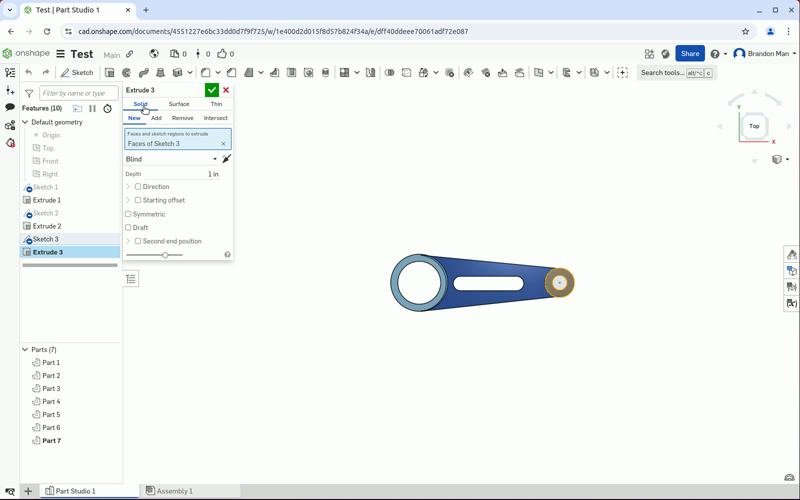
click(143, 106)
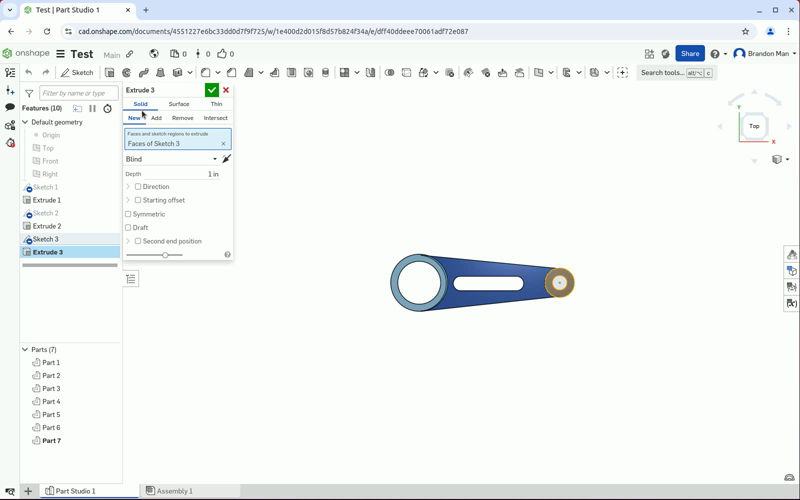
mouse_move(137, 120)
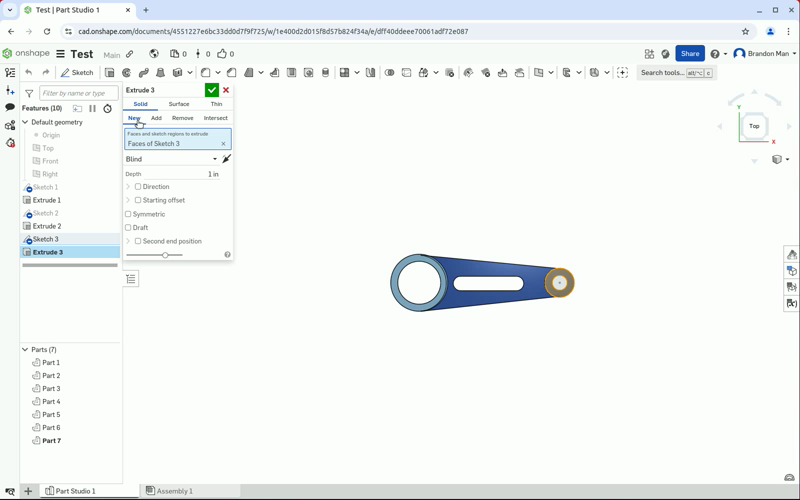
click(137, 120)
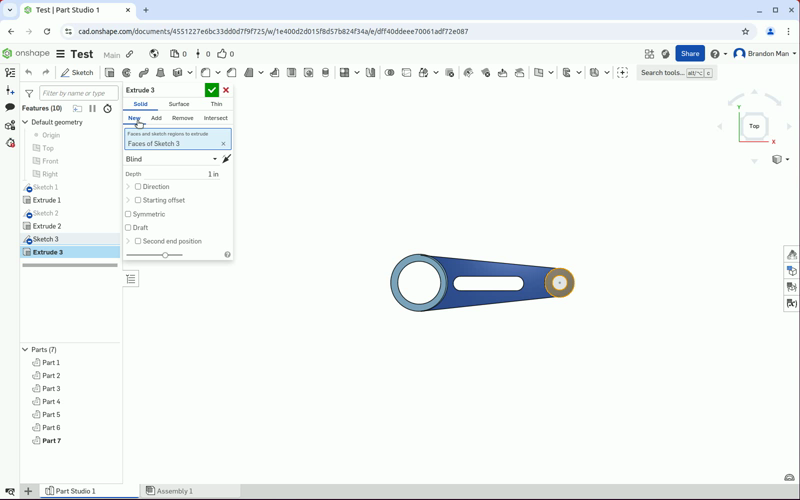
key(tab, 4)
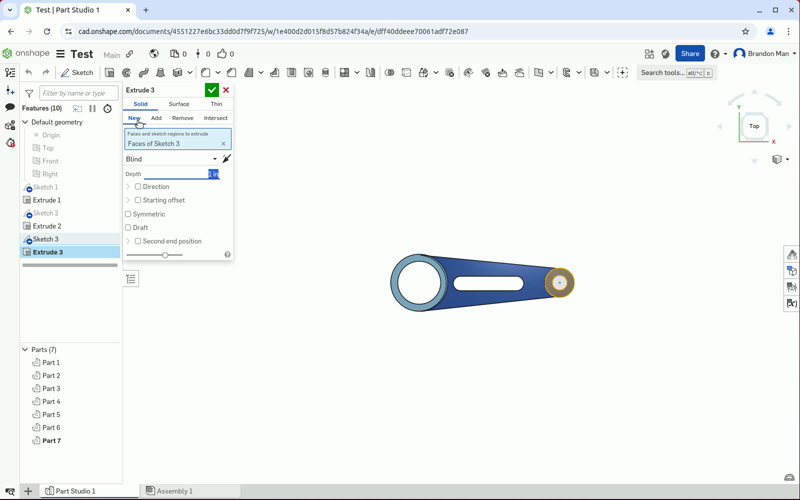
text(-8.666)
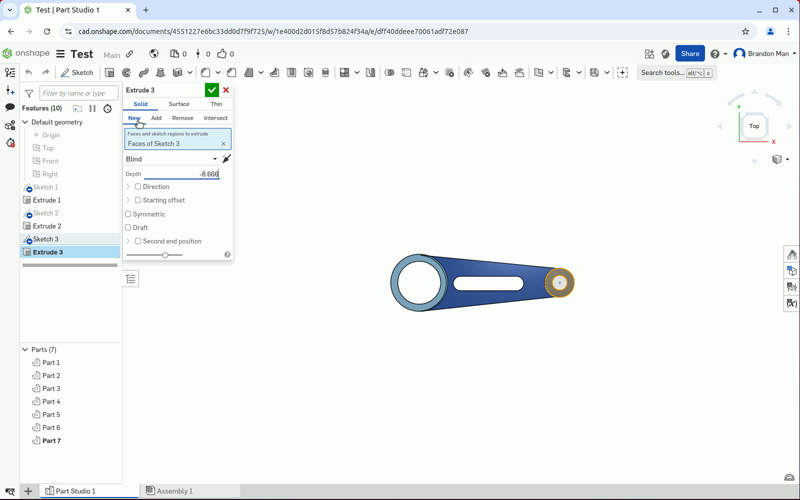
key(enter)
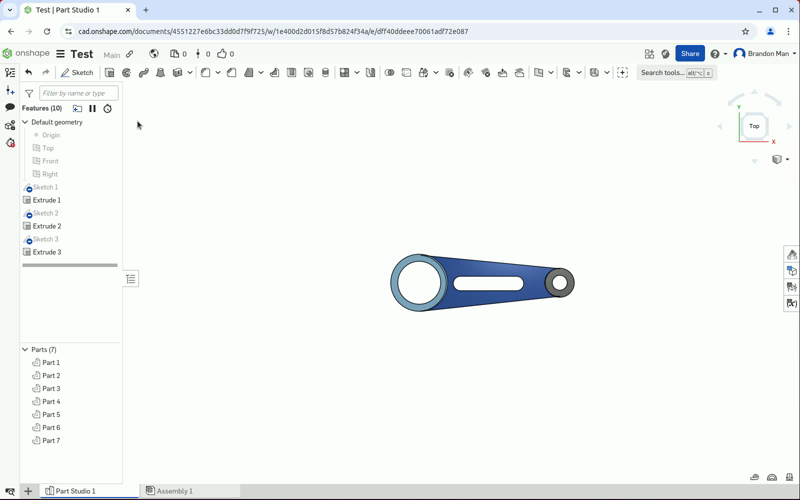
key(shift+h)
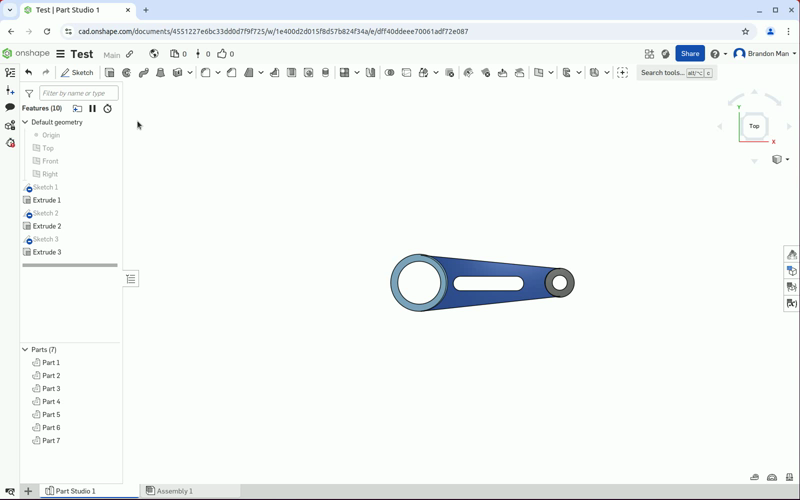
key(shift+h)
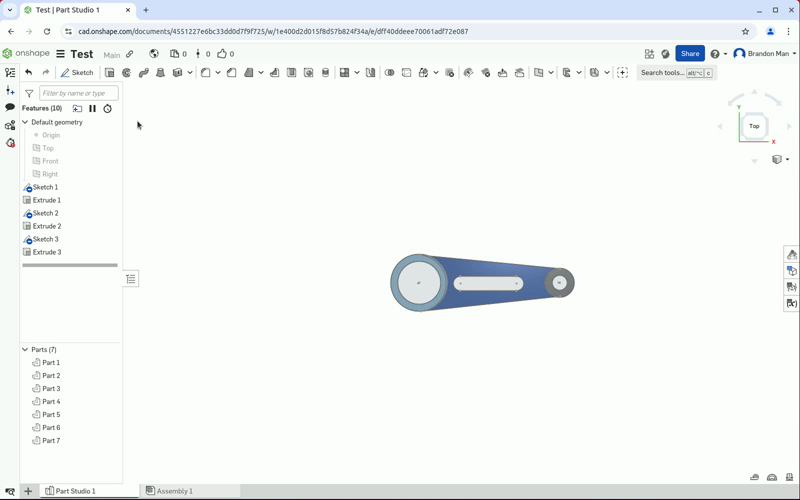
key(shift+7)
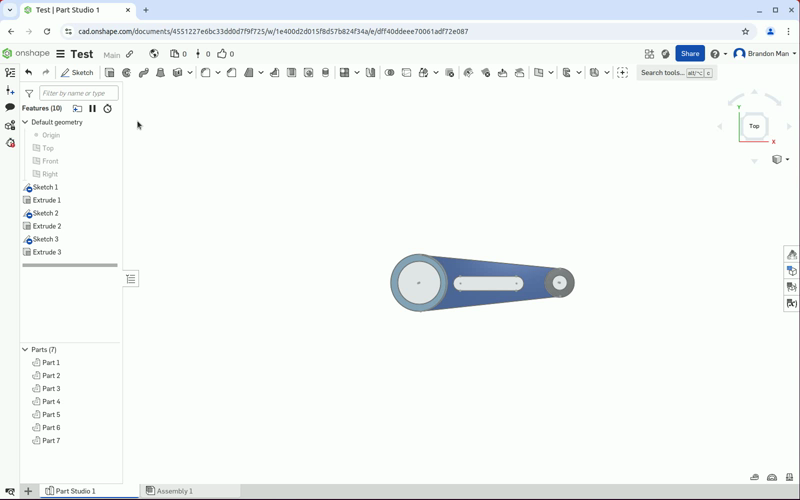
key(up, 3)
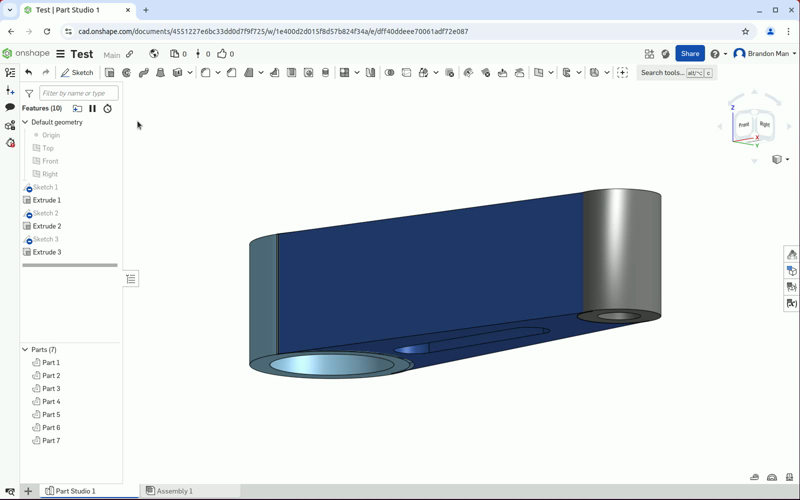
key(left, 3)
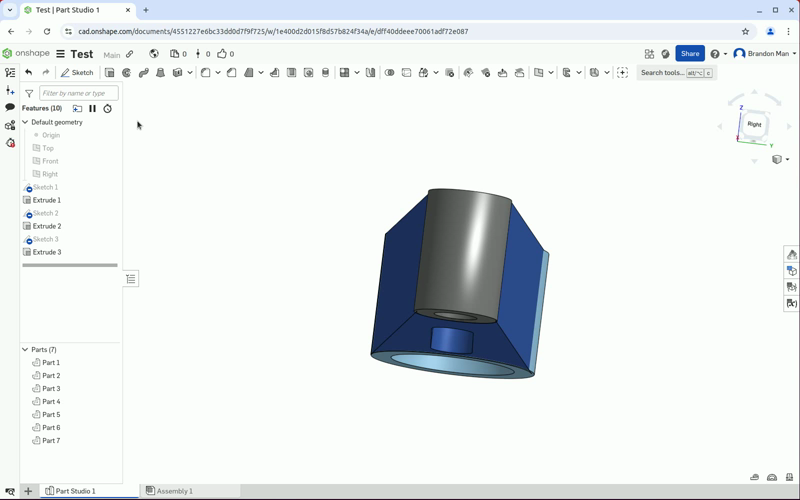
key(right, 3)
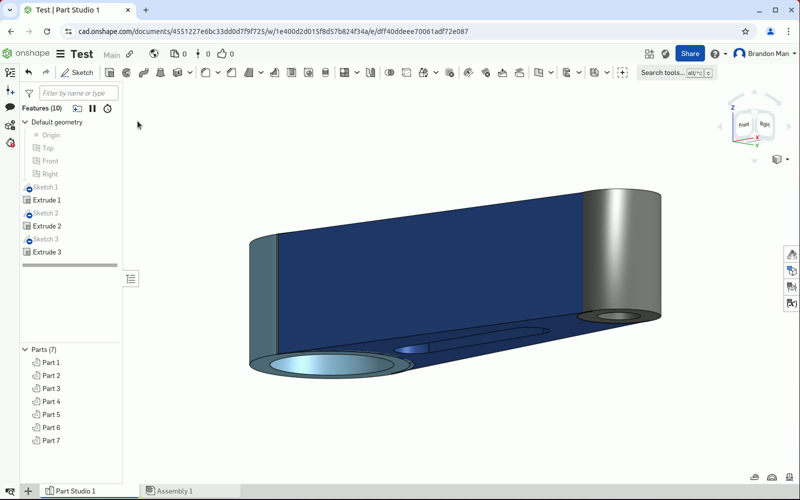
key(down, 3)
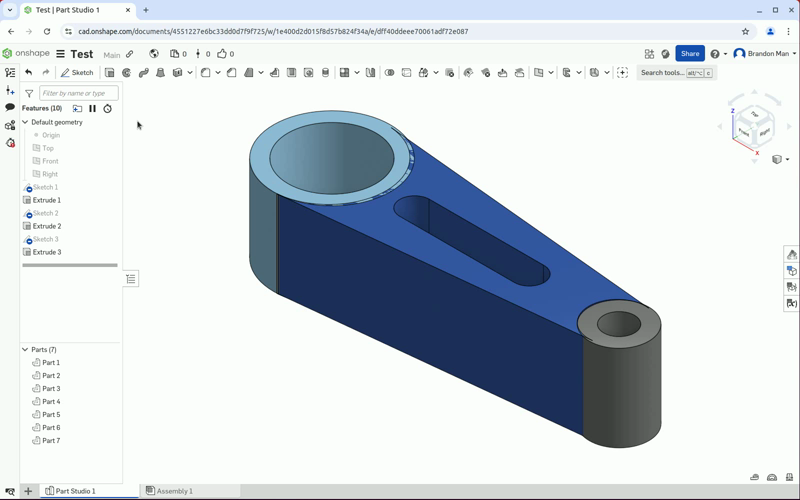
mouse_move(73, 189)
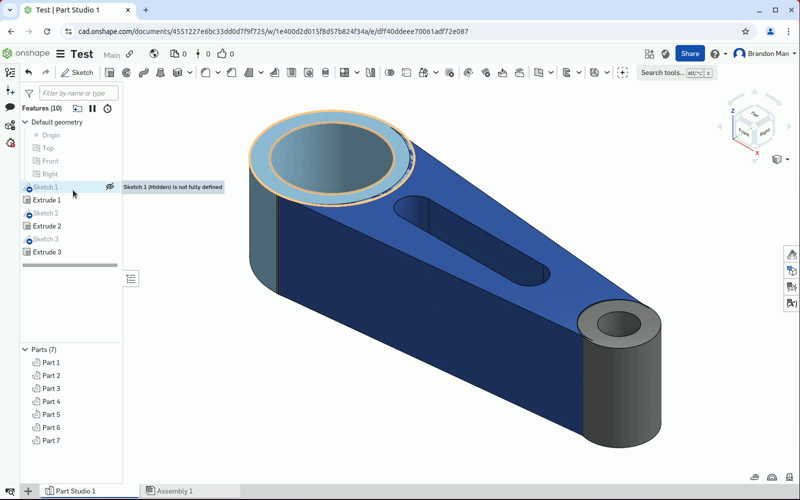
click(73, 189)